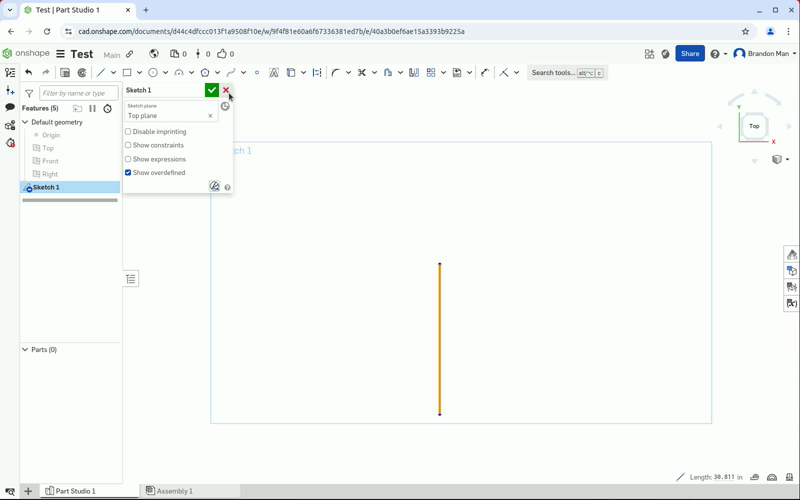
key(shift+h)
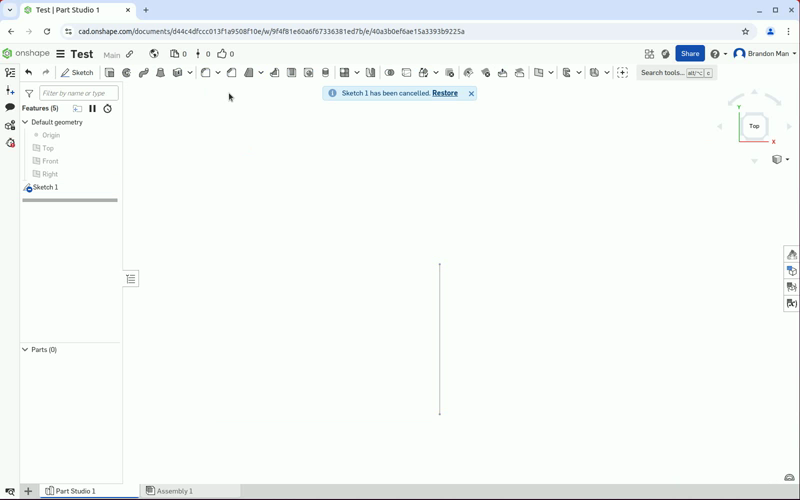
key(shift+s)
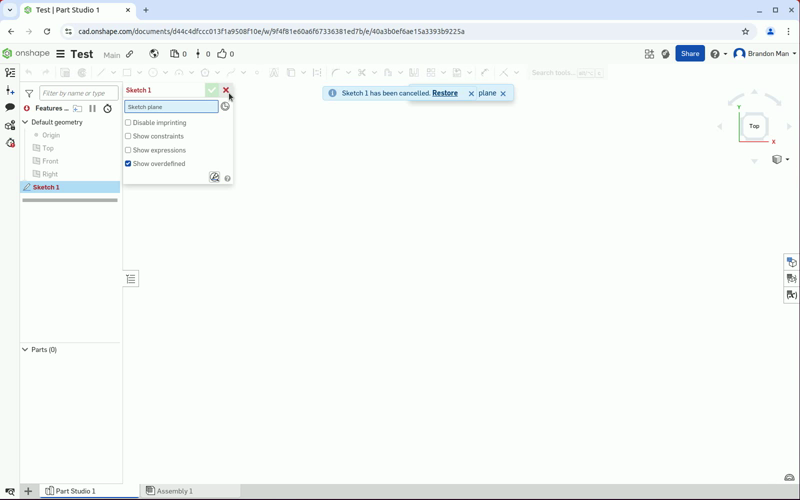
mouse_move(73, 150)
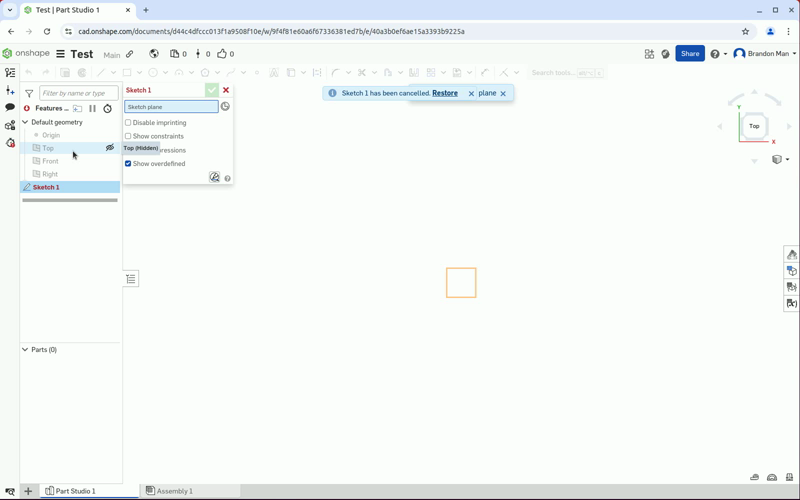
click(73, 150)
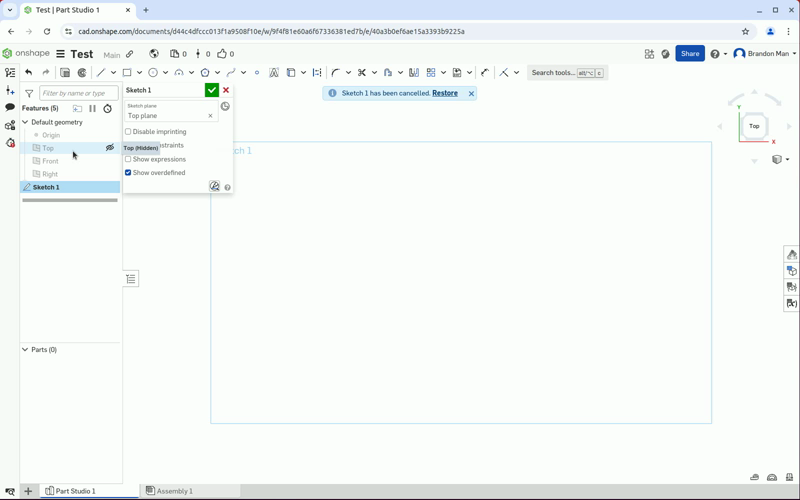
mouse_move(73, 352)
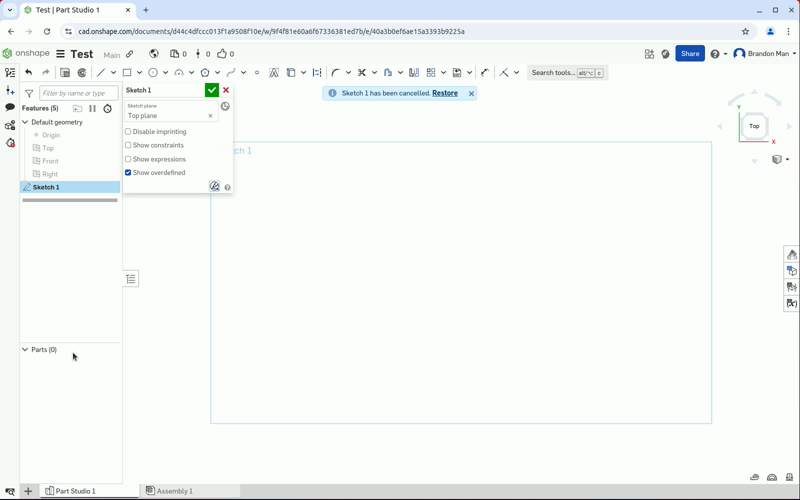
key(y)
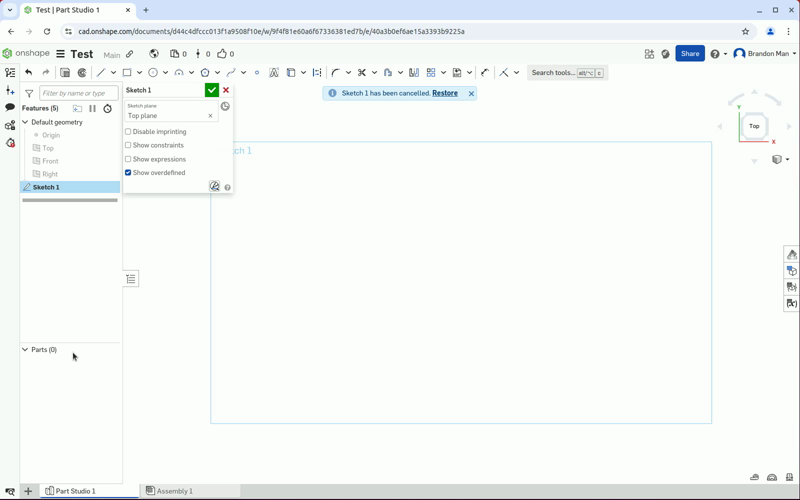
key(c)
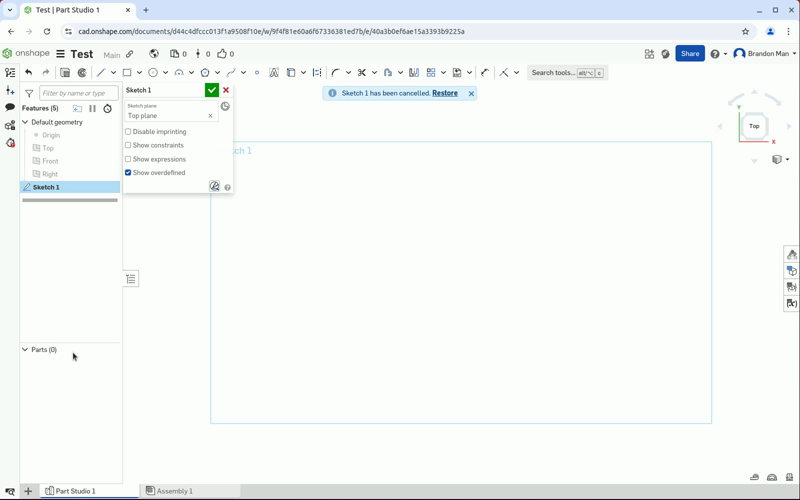
key_down(shift)
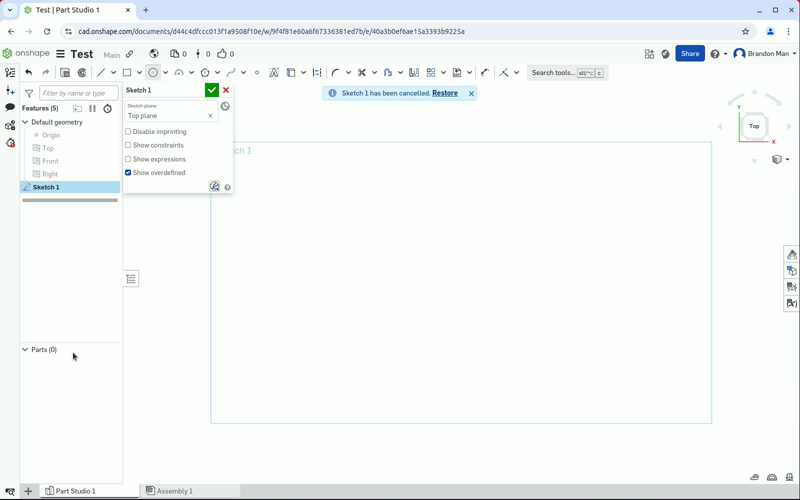
mouse_move(461, 282)
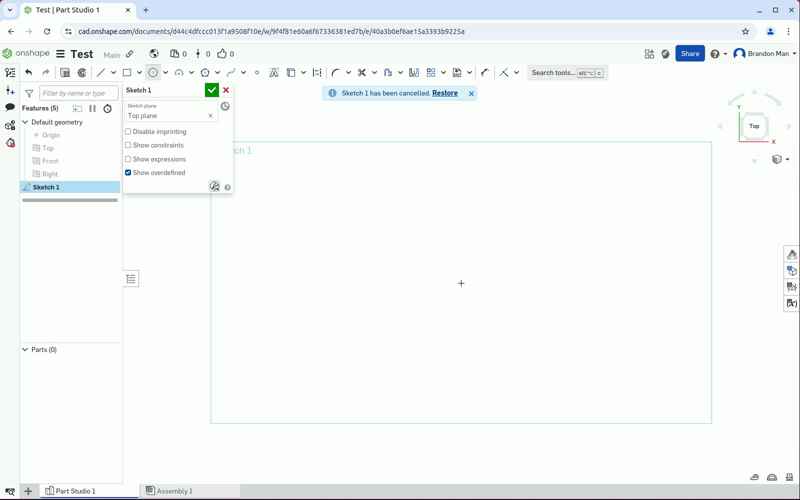
click(461, 282)
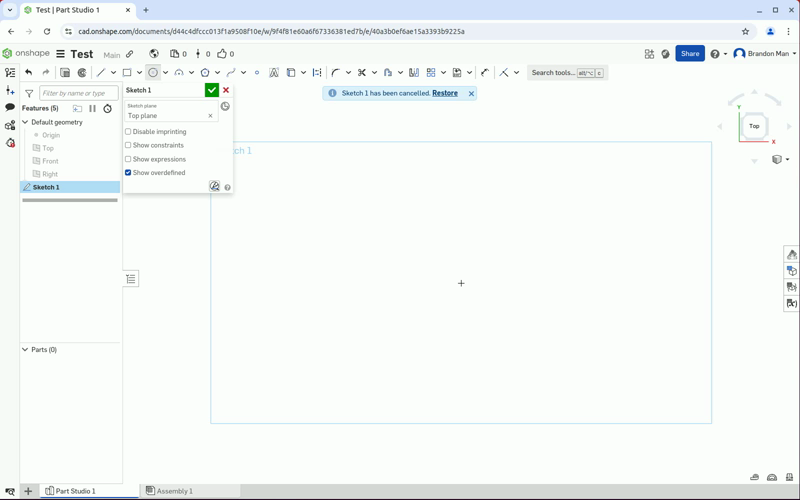
key_up(shift)
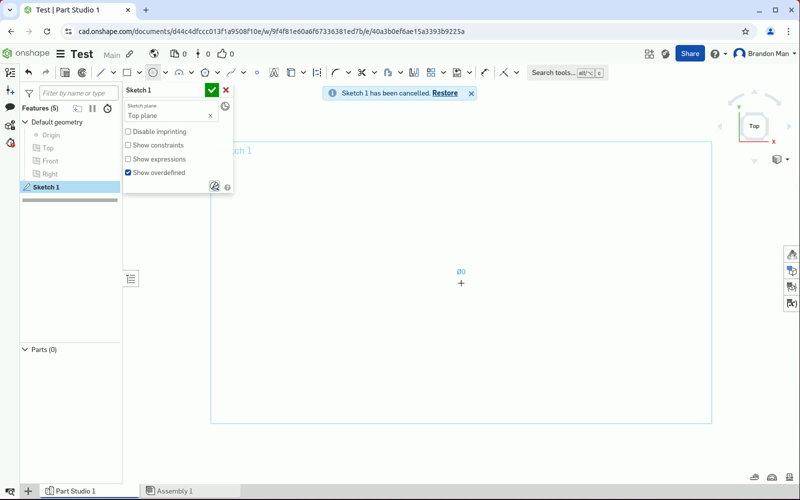
mouse_move(574, 282)
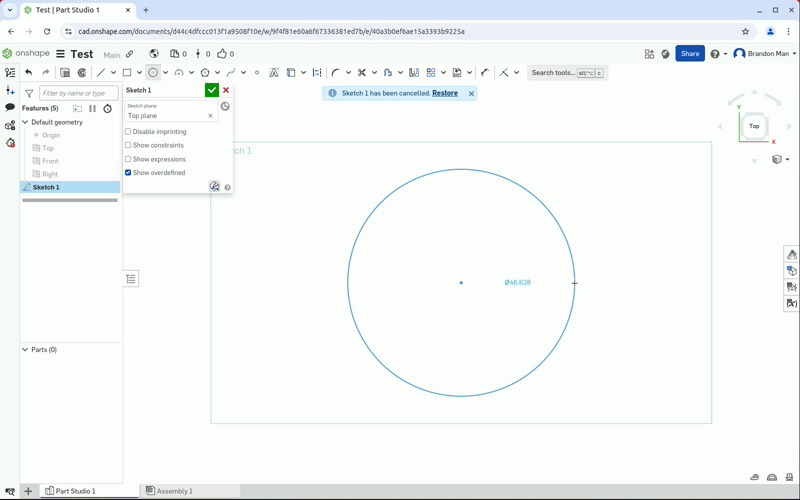
click(574, 282)
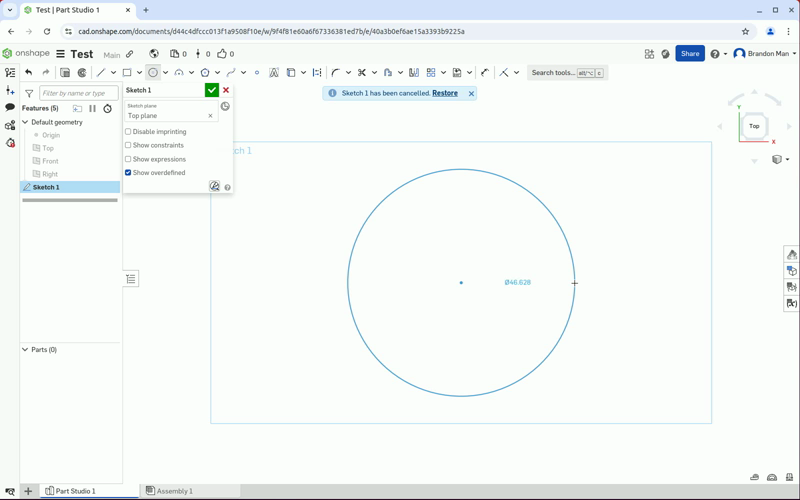
key(esc)
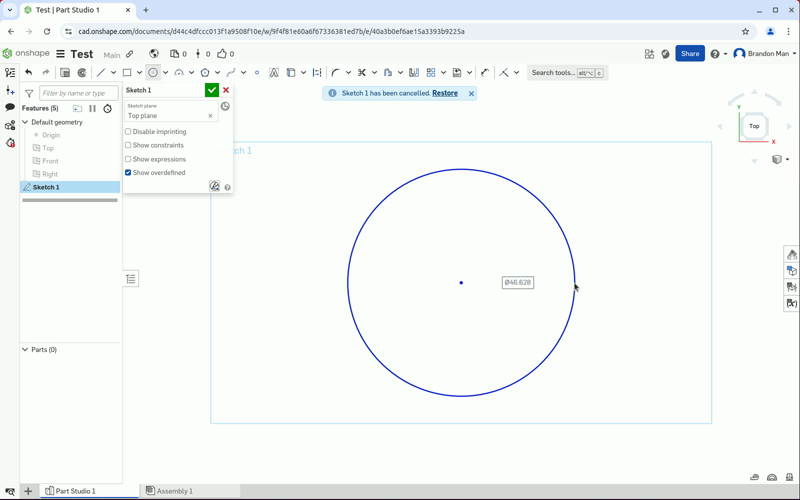
mouse_move(489, 281)
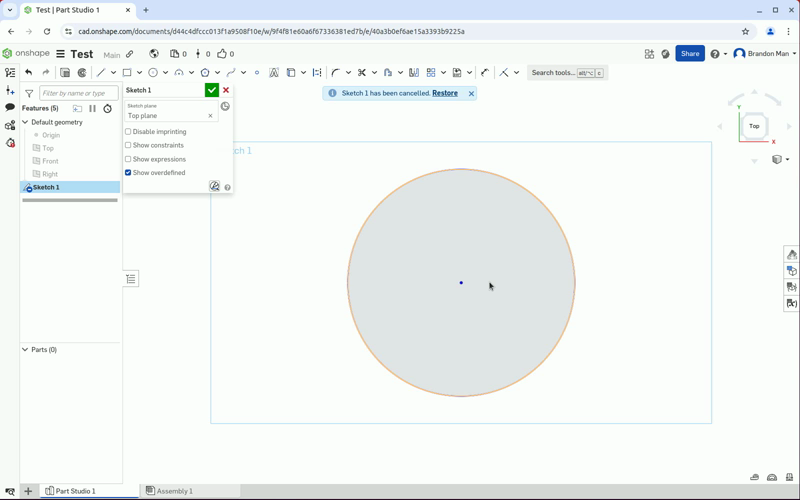
click(489, 281)
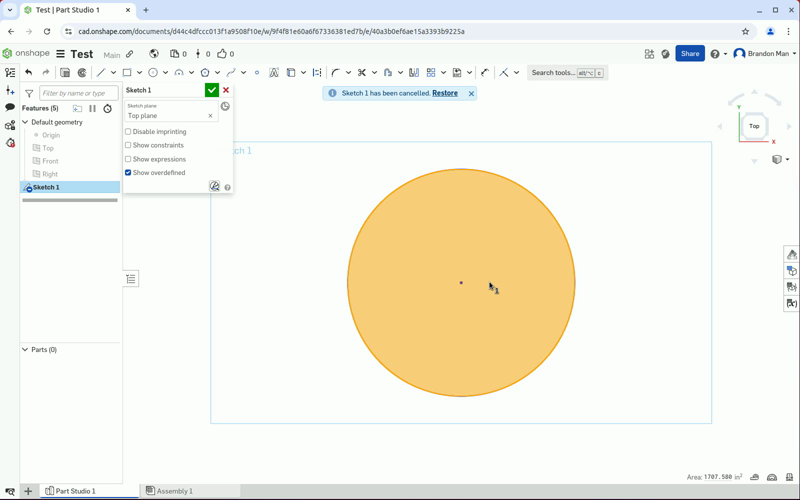
mouse_move(73, 352)
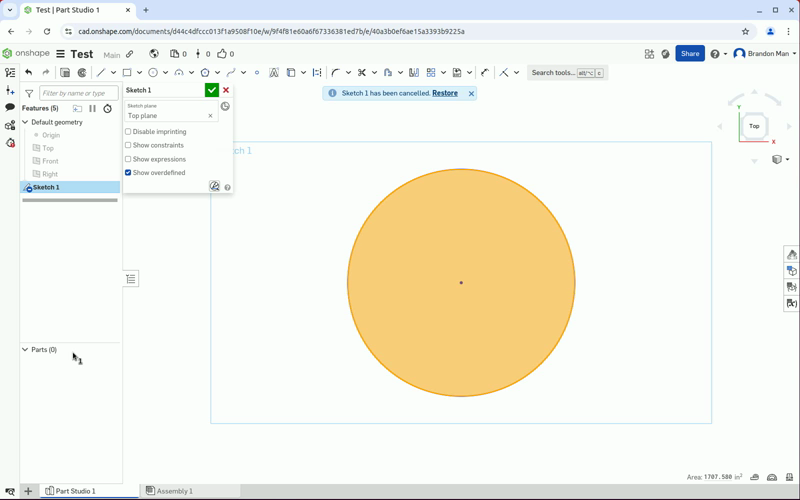
key(shift+y)
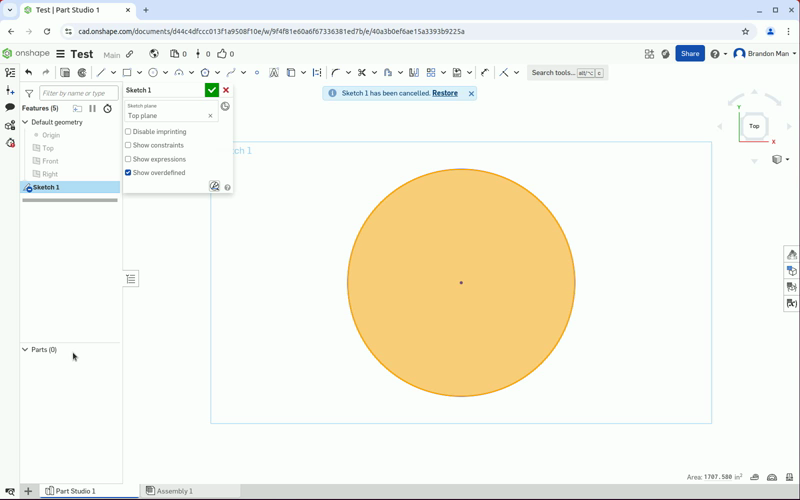
key(shift+e)
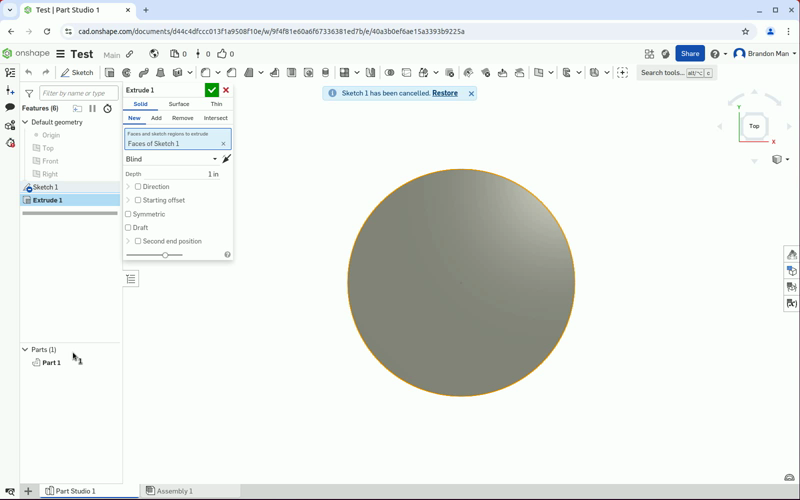
mouse_move(143, 106)
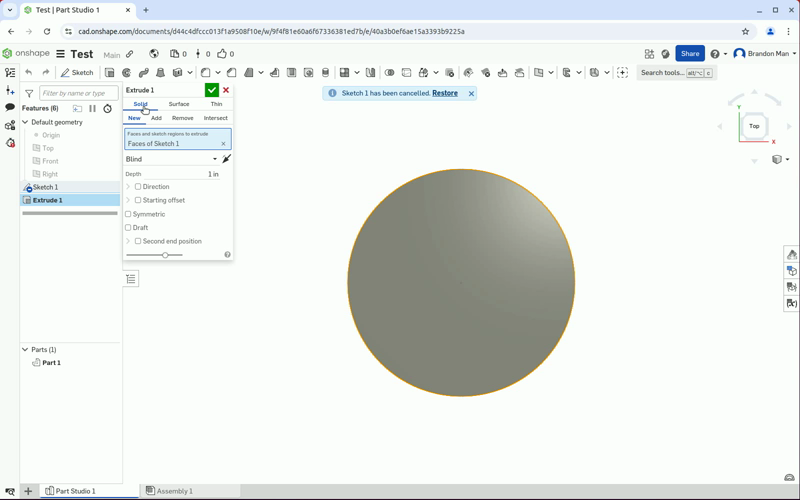
click(143, 106)
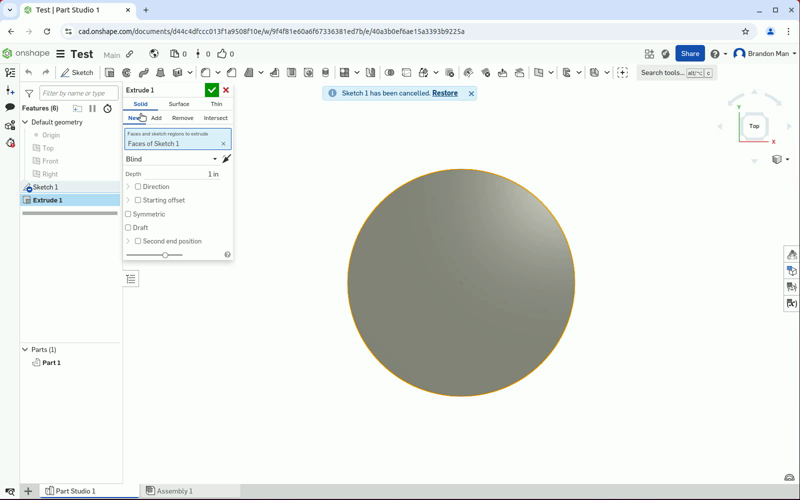
mouse_move(137, 120)
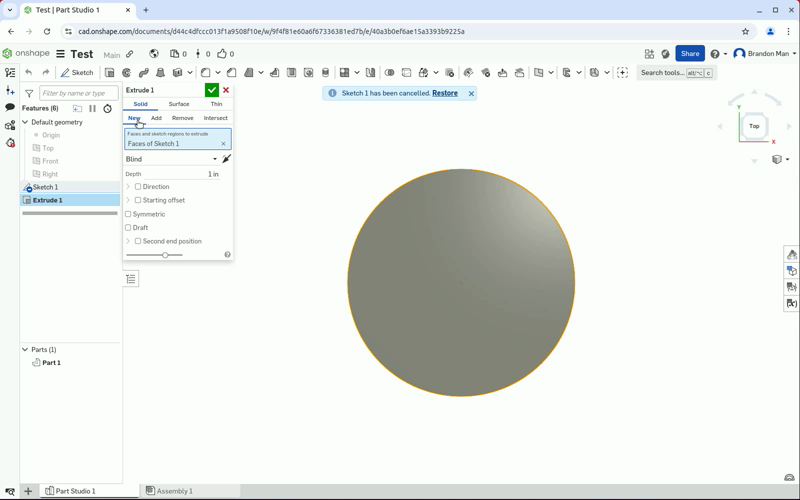
click(137, 120)
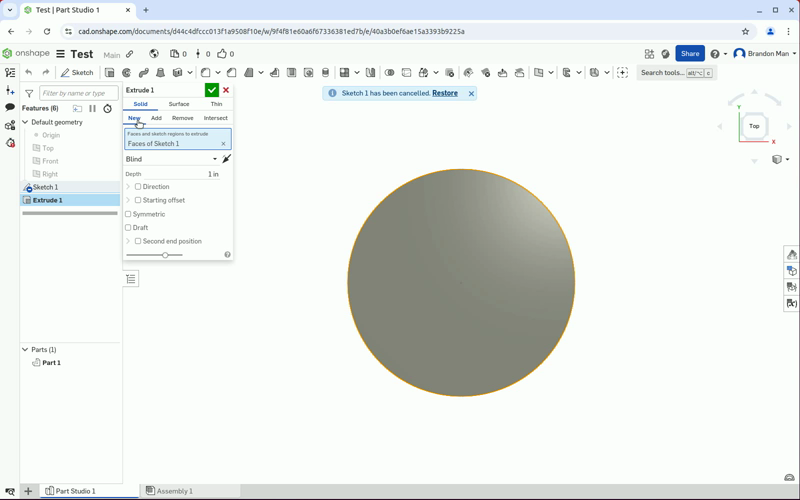
key(tab, 4)
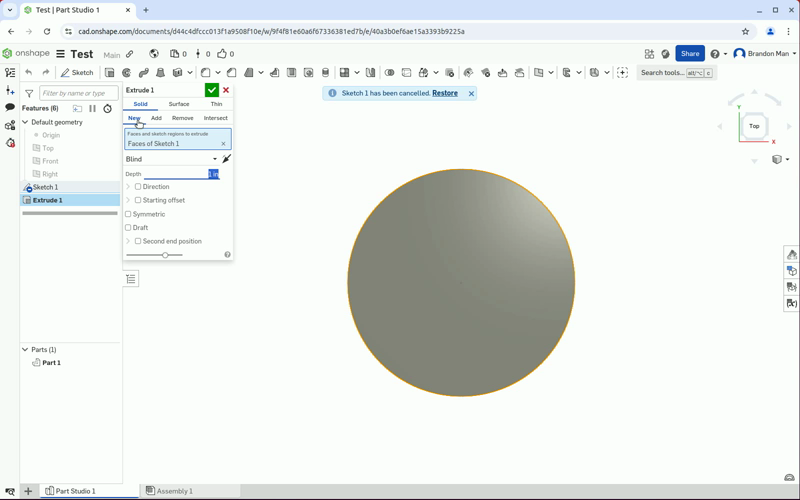
text(6.018)
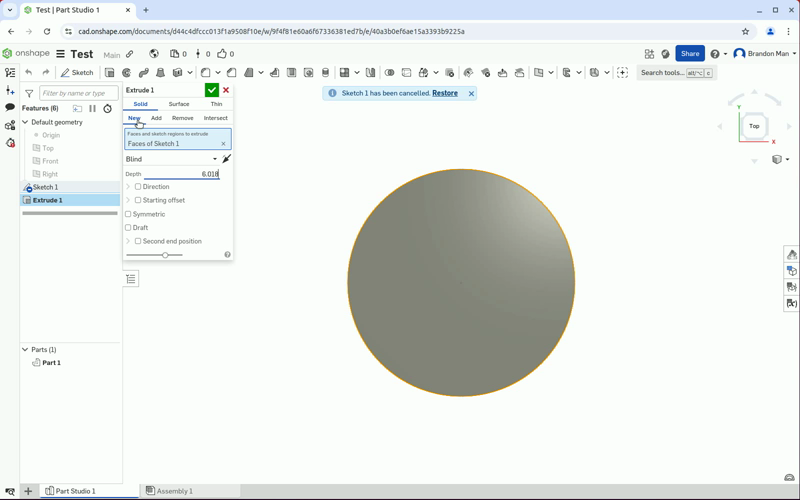
key(enter)
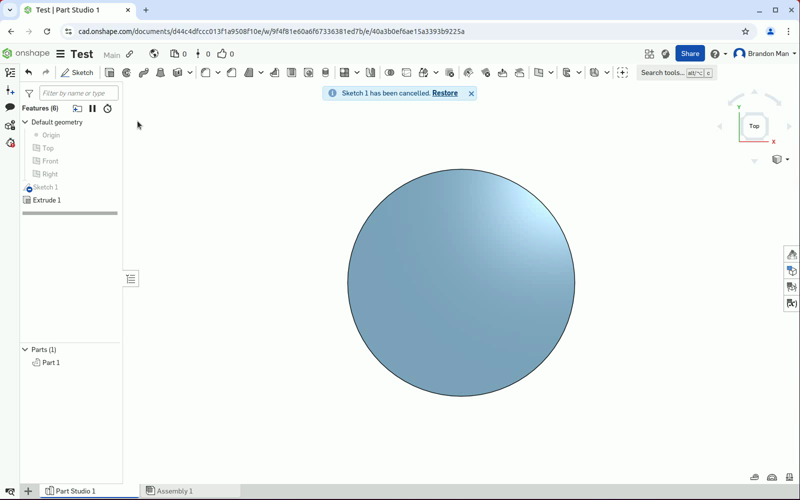
key(shift+h)
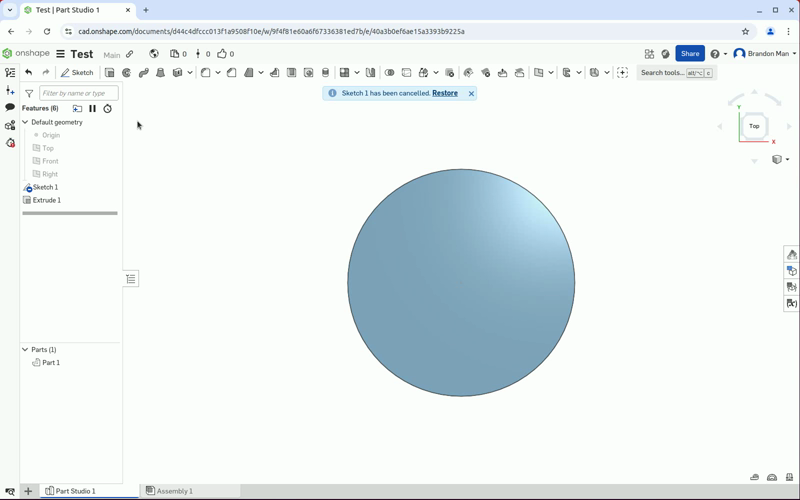
key(shift+h)
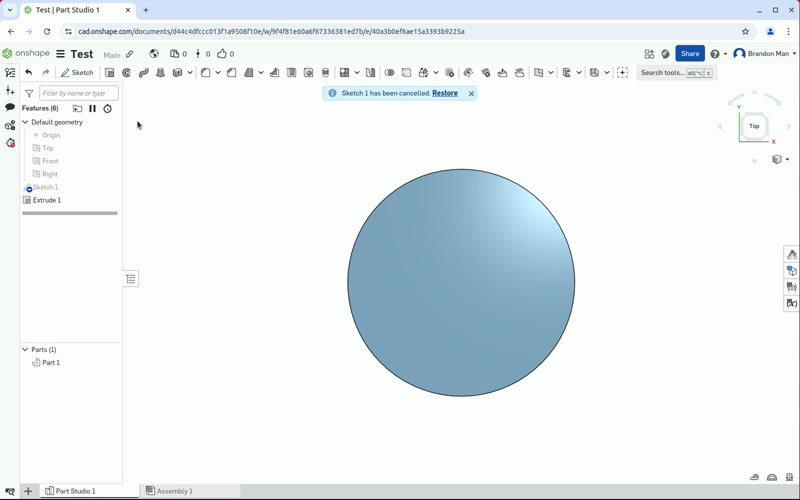
mouse_move(73, 189)
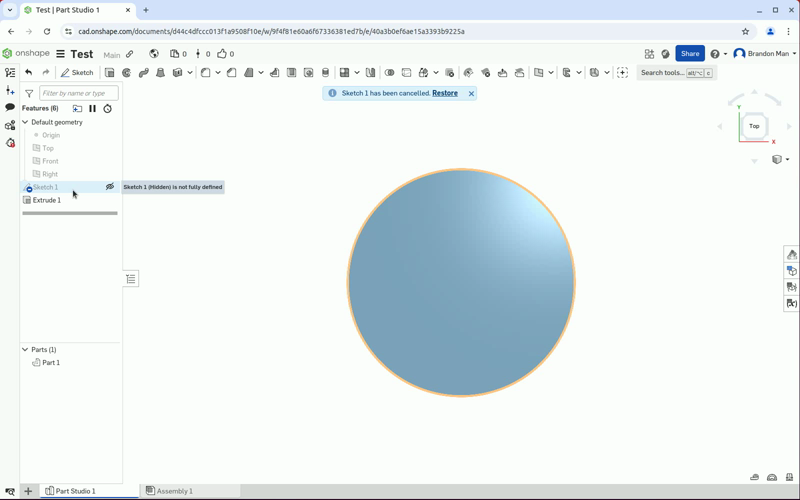
click(73, 189)
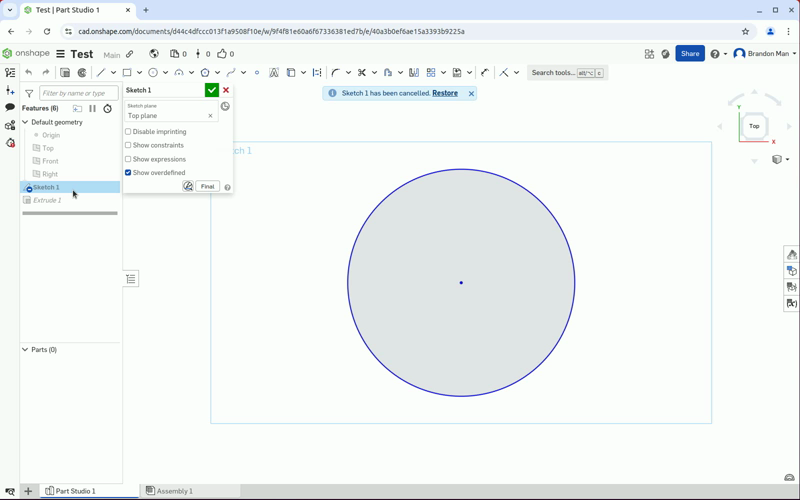
mouse_move(229, 92)
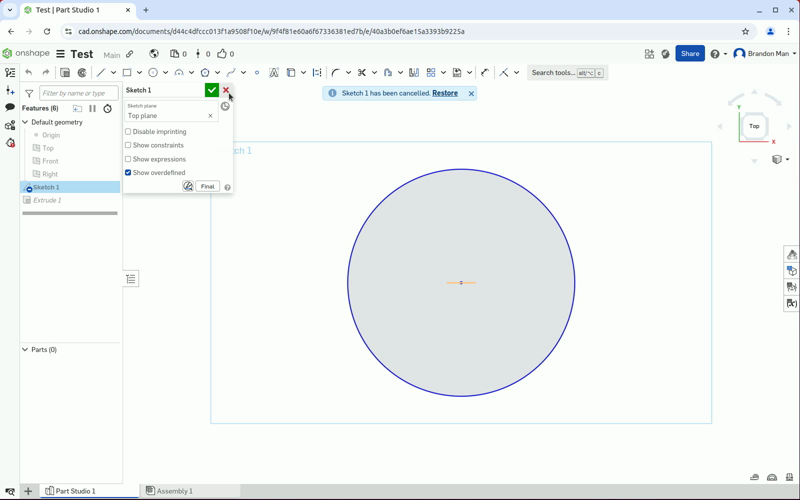
click(229, 92)
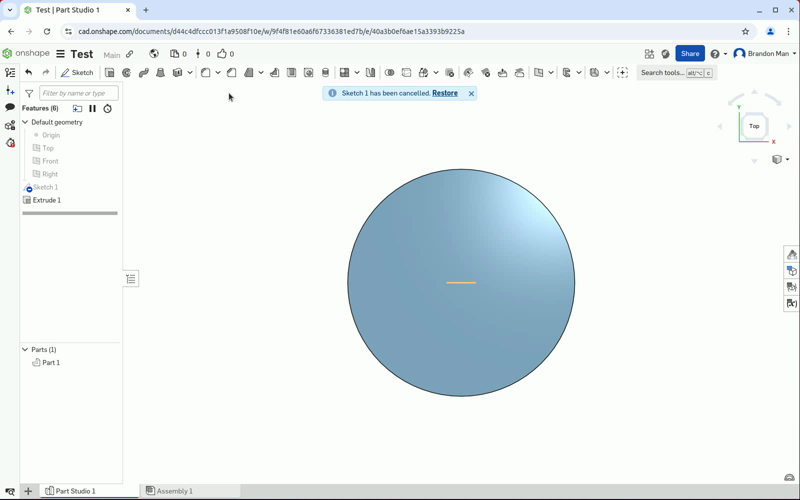
mouse_move(541, 75)
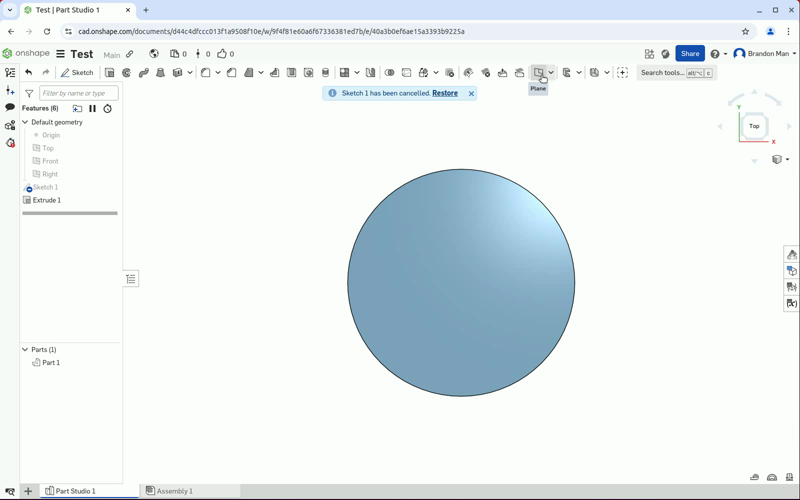
click(541, 75)
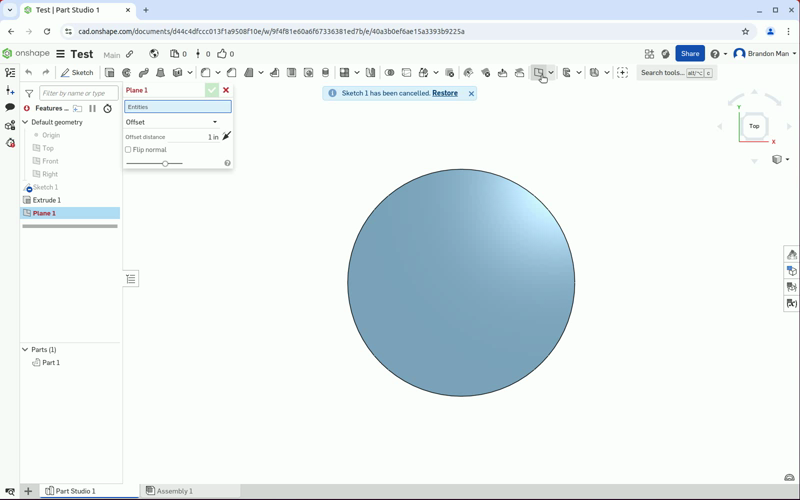
mouse_move(73, 150)
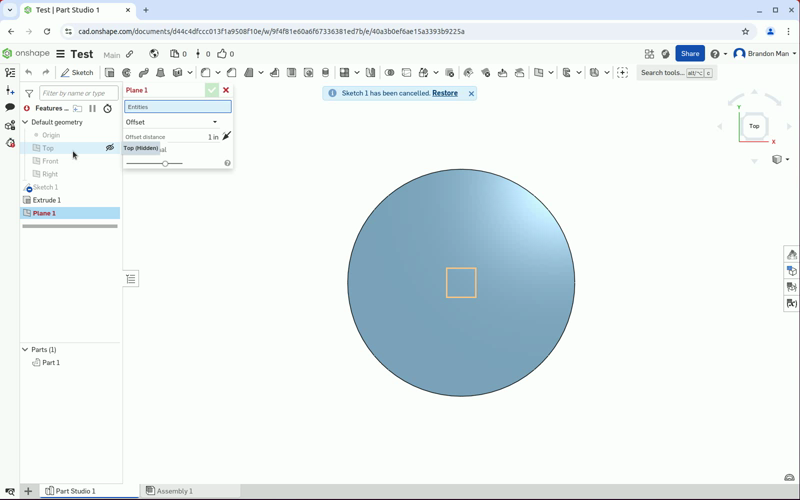
click(73, 150)
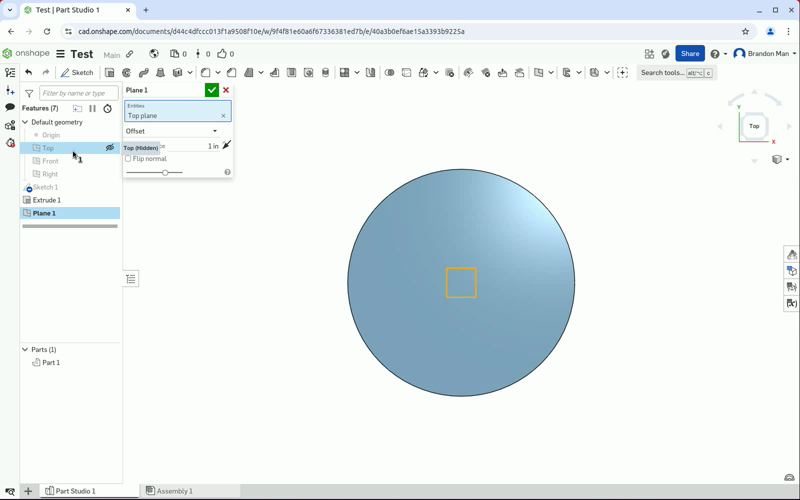
key(tab, 2)
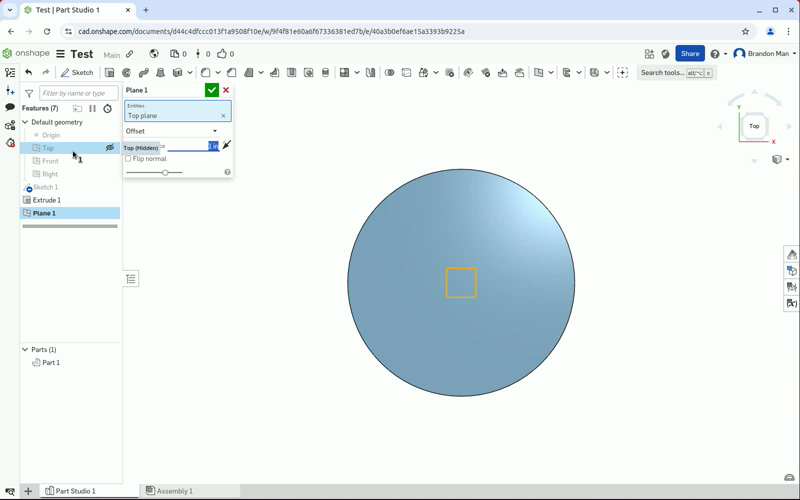
text(6.008)
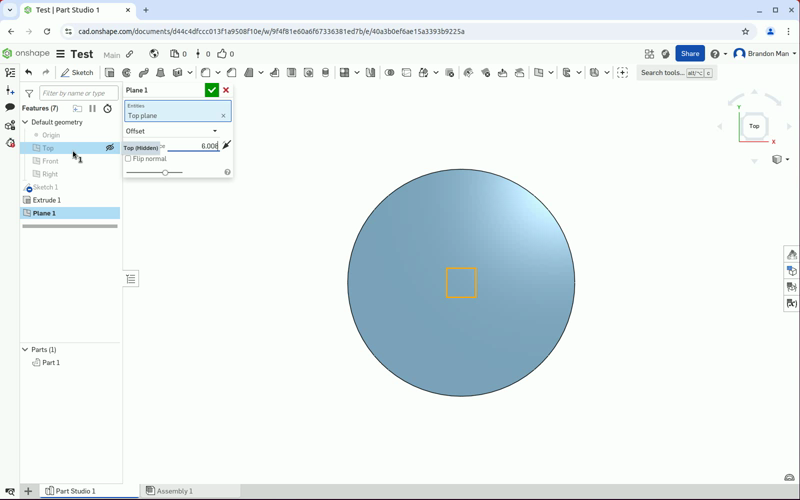
key(enter, 2)
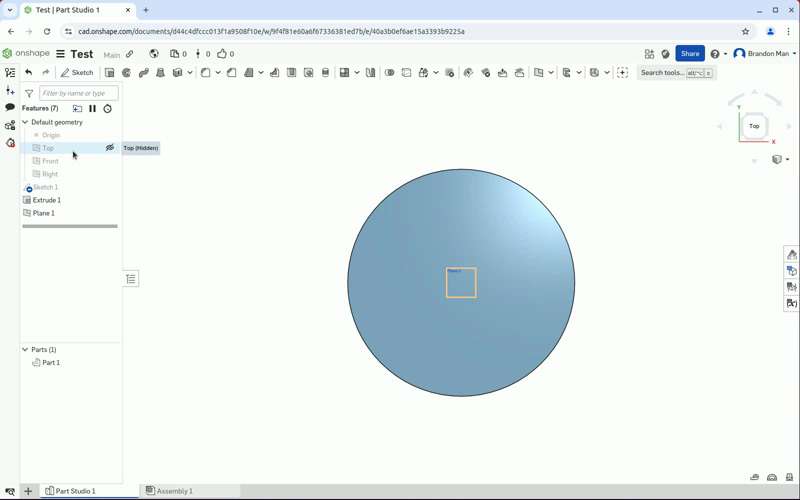
key(shift+s)
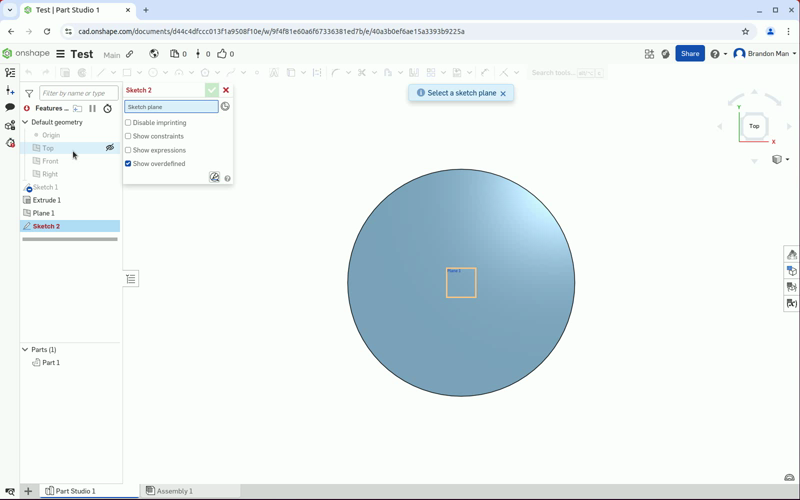
mouse_move(73, 215)
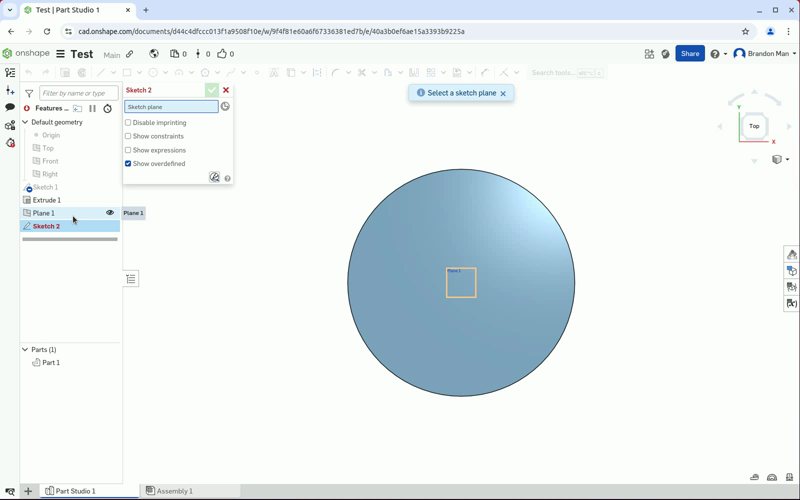
click(73, 215)
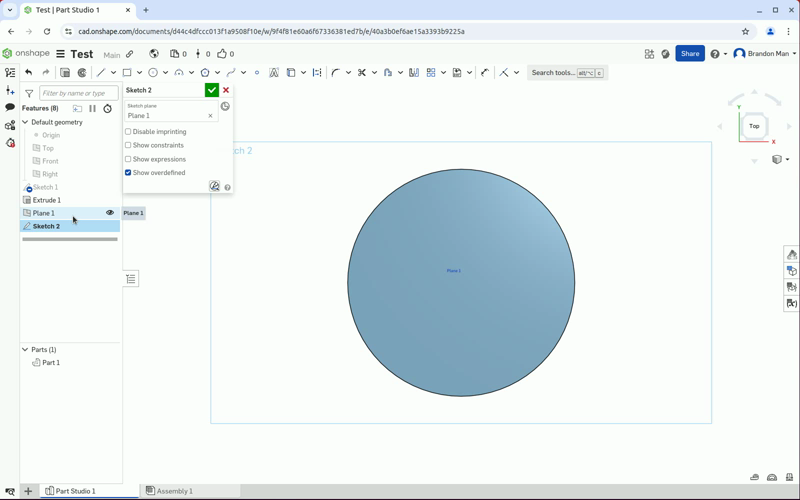
mouse_move(73, 352)
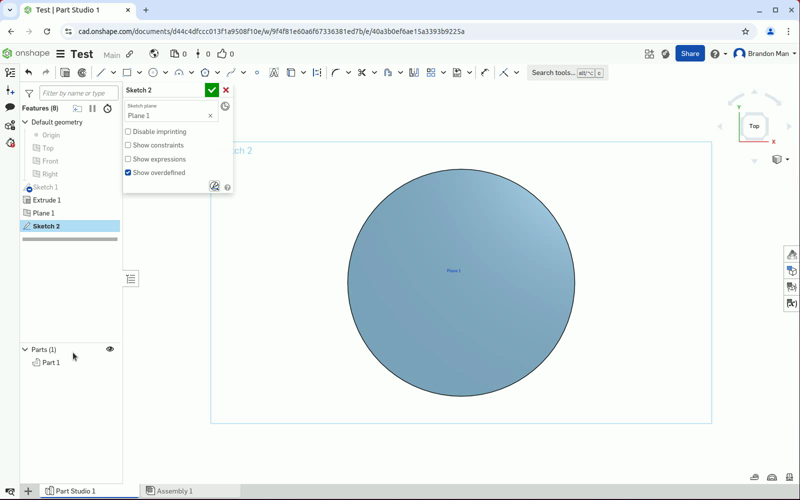
key(y)
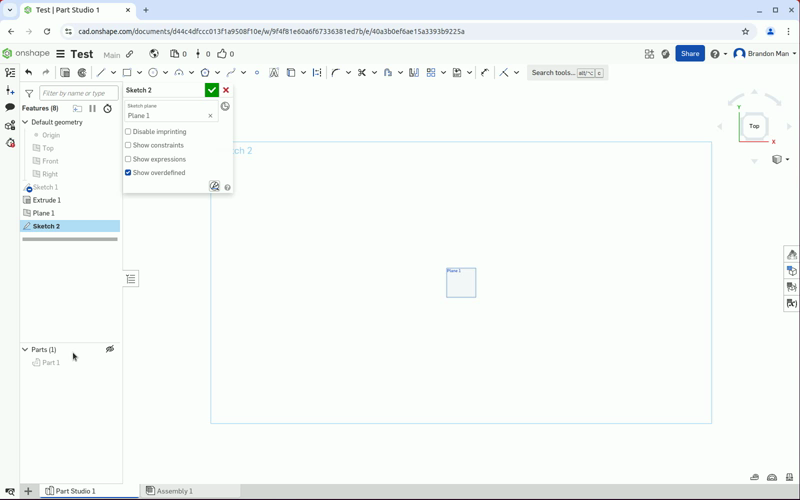
key(l)
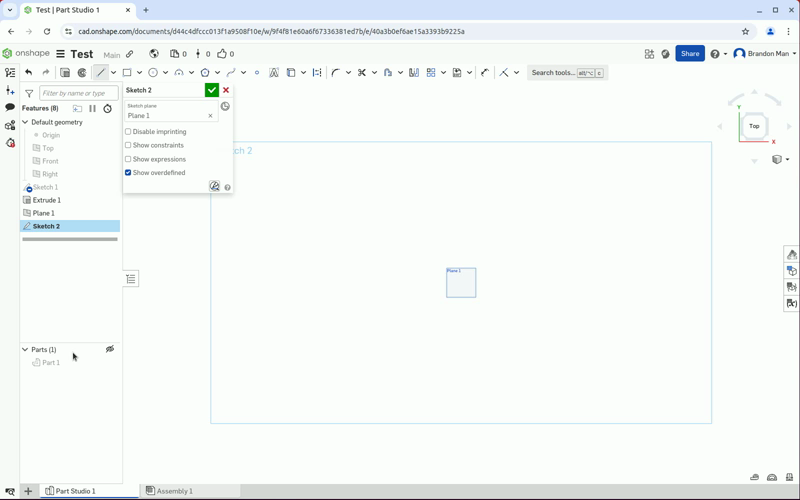
key_down(shift)
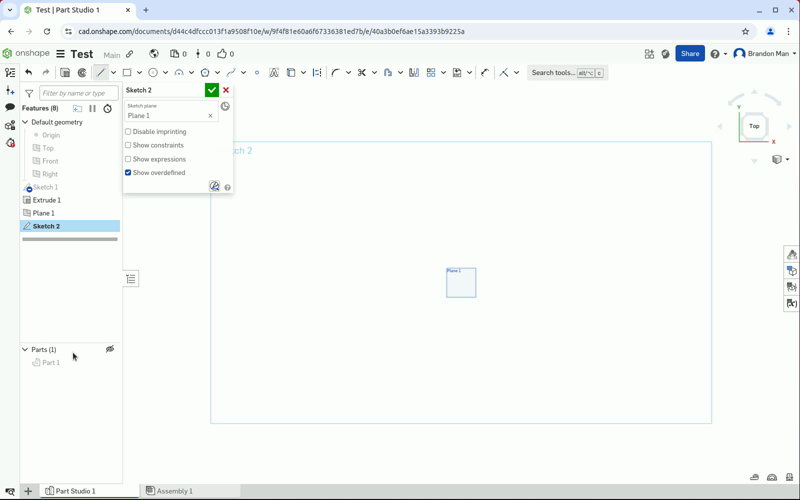
mouse_move(386, 209)
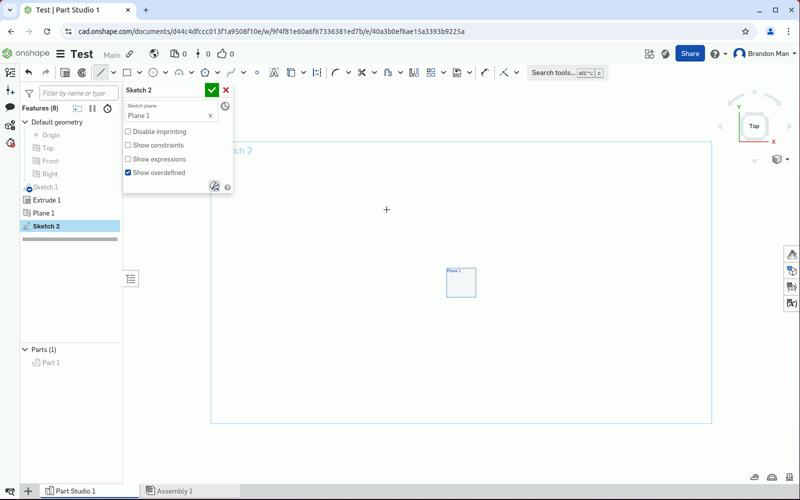
click(386, 209)
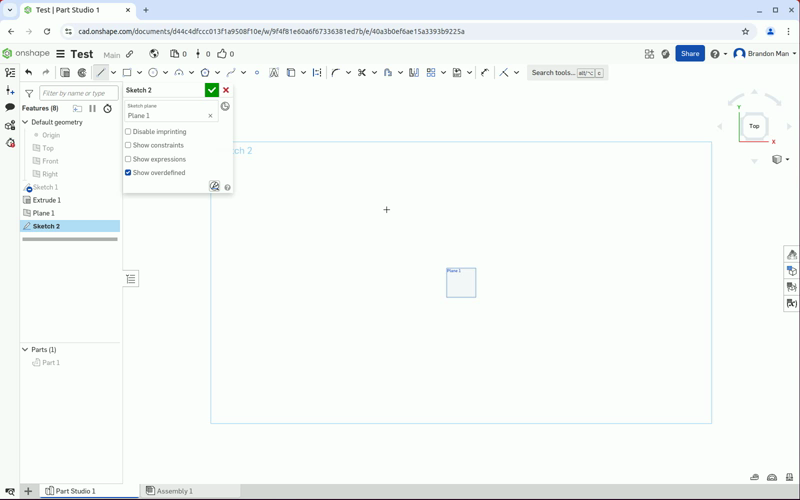
key_up(shift)
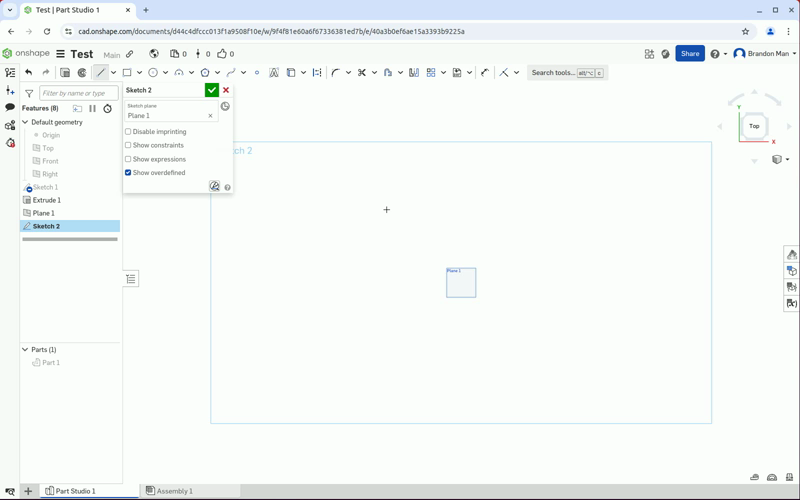
key_down(shift)
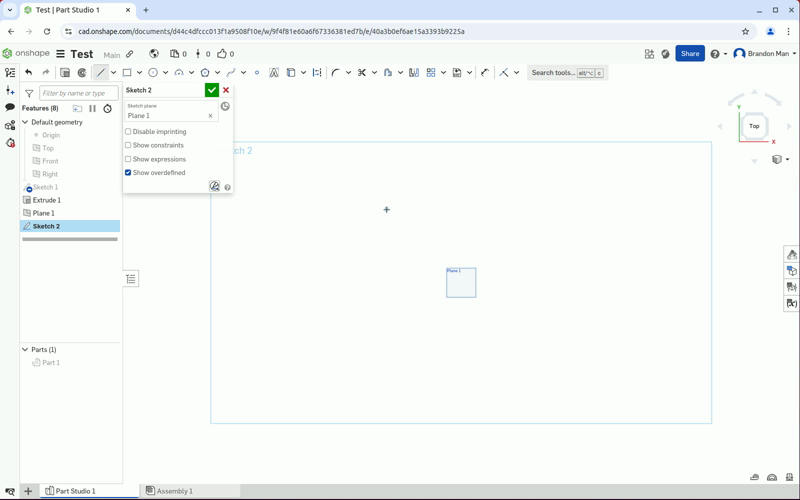
mouse_move(417, 209)
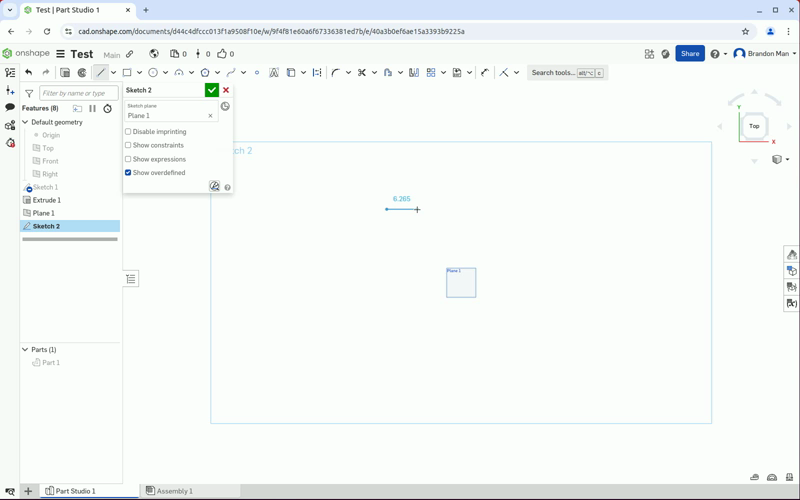
mouse_move(399, 209)
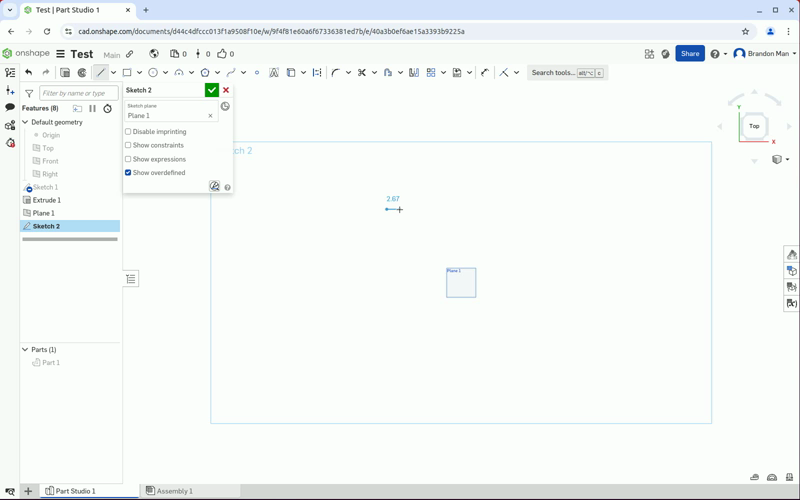
click(399, 209)
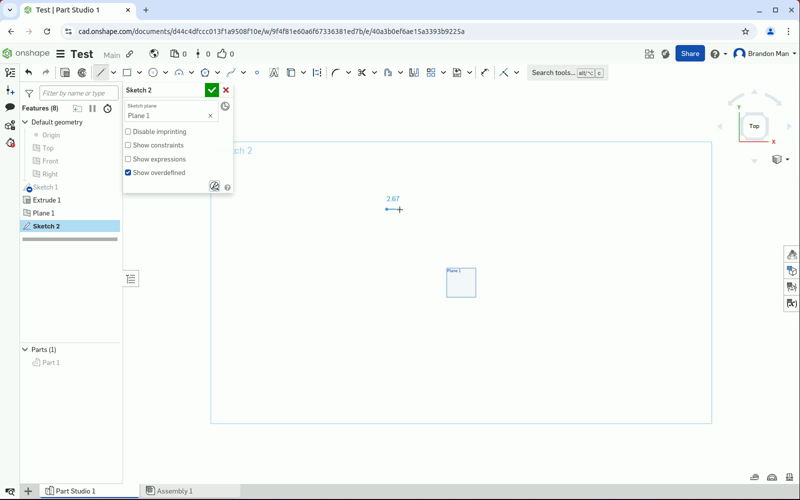
key_up(shift)
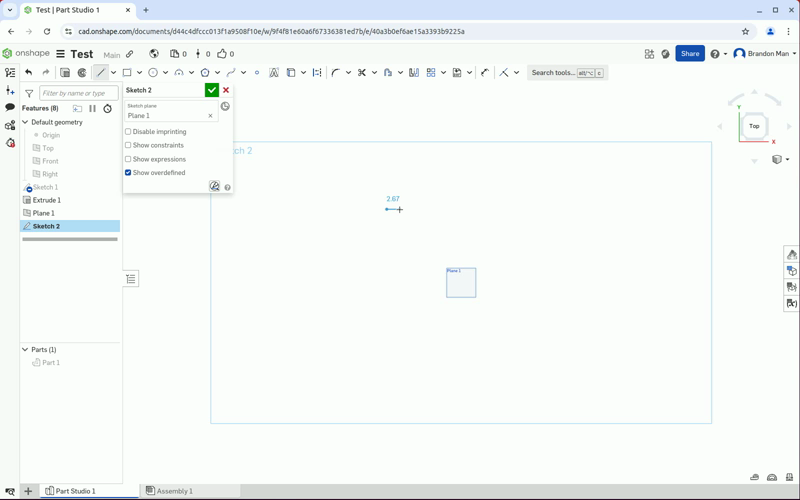
key_down(shift)
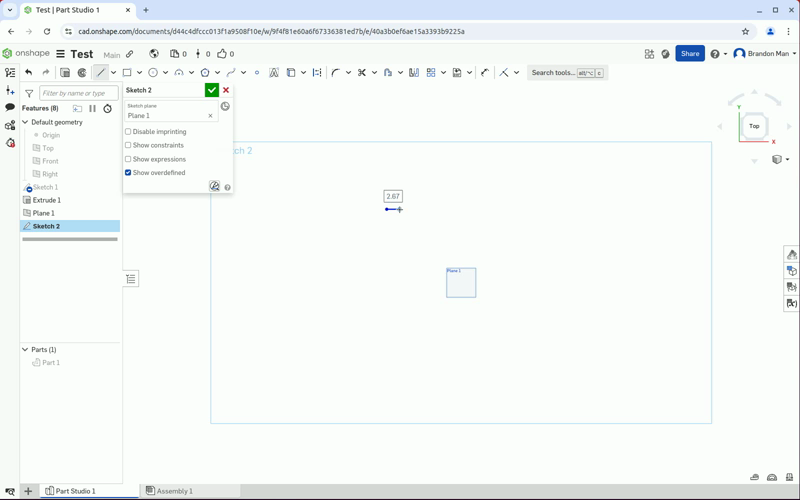
mouse_move(429, 209)
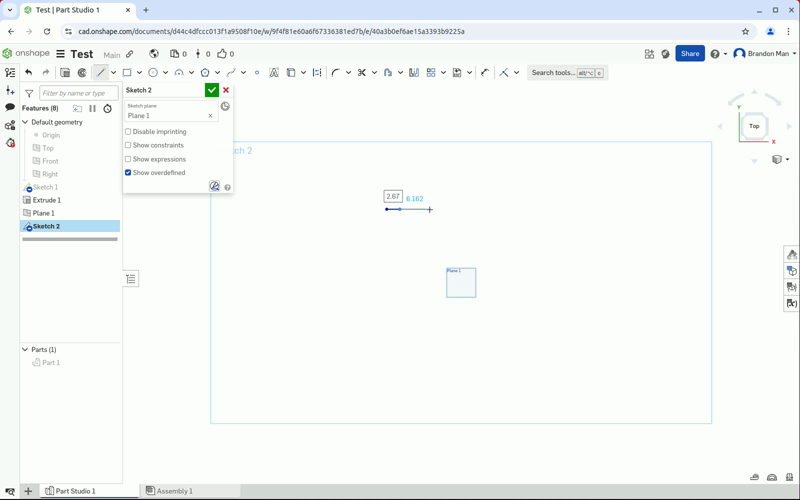
mouse_move(399, 248)
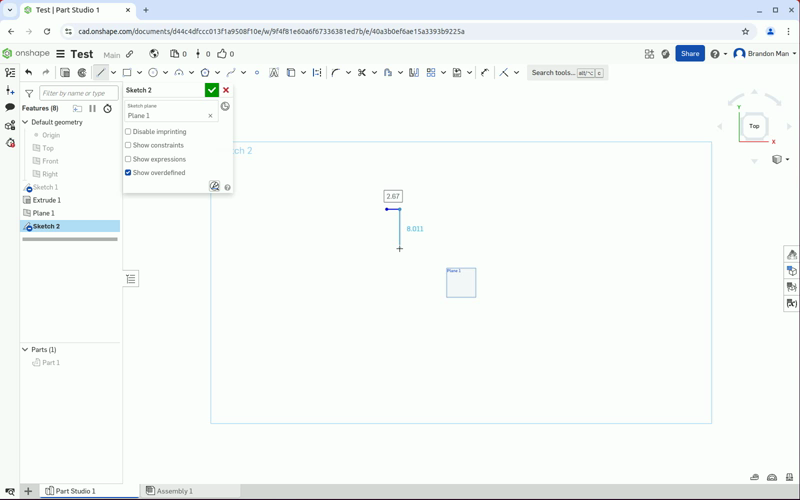
click(399, 248)
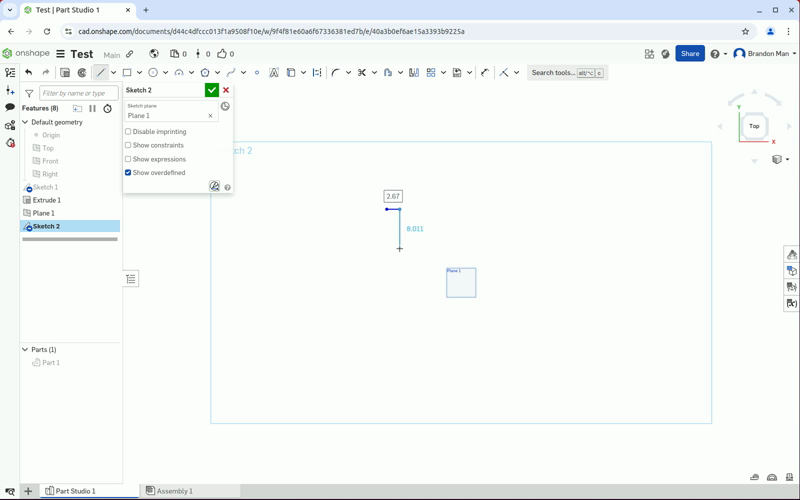
key_up(shift)
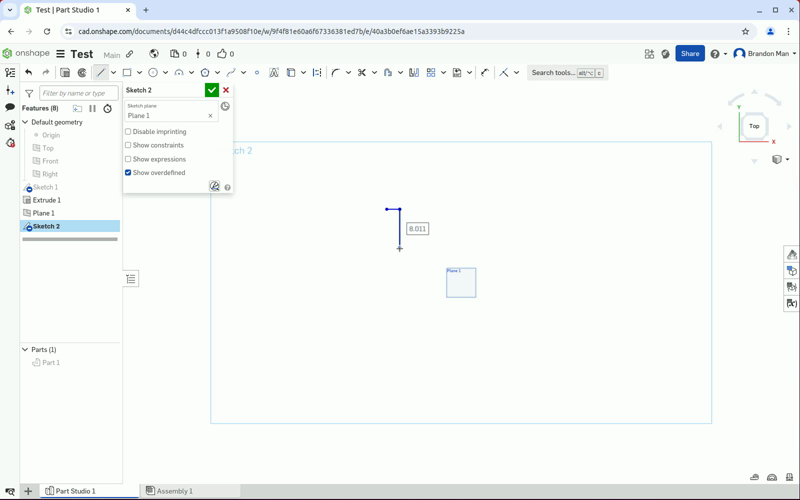
key_down(shift)
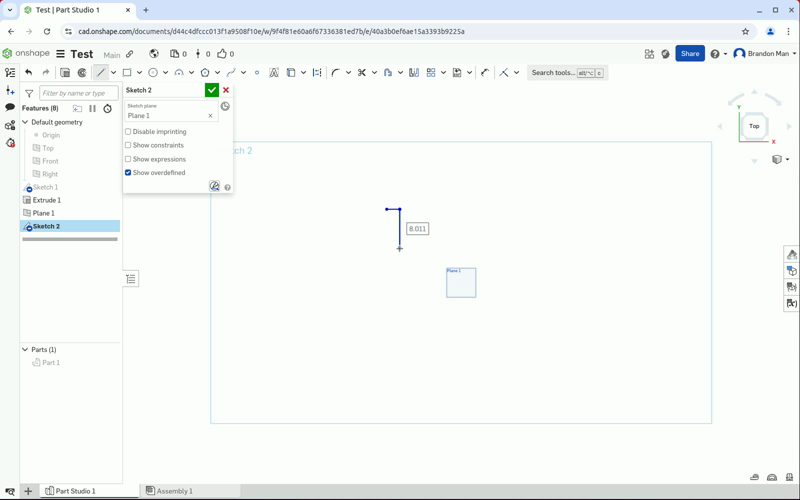
mouse_move(429, 248)
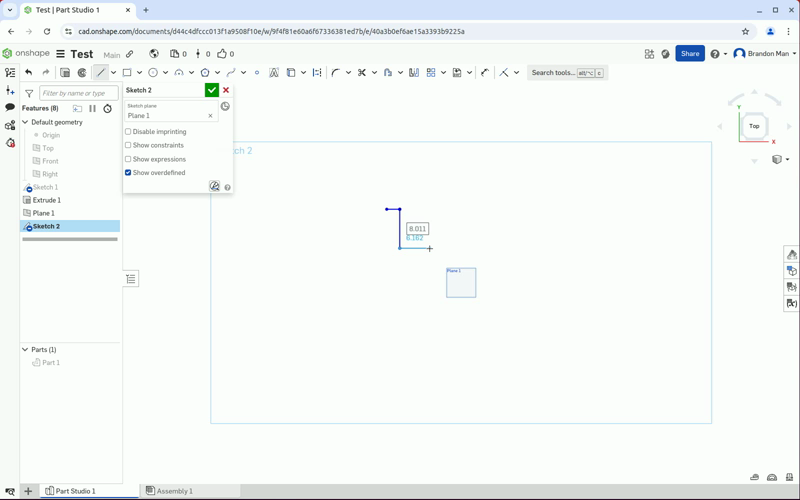
mouse_move(410, 248)
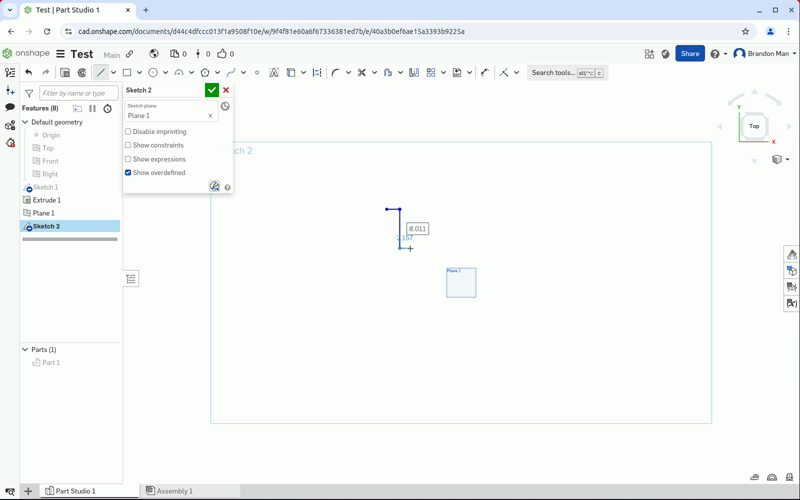
click(410, 248)
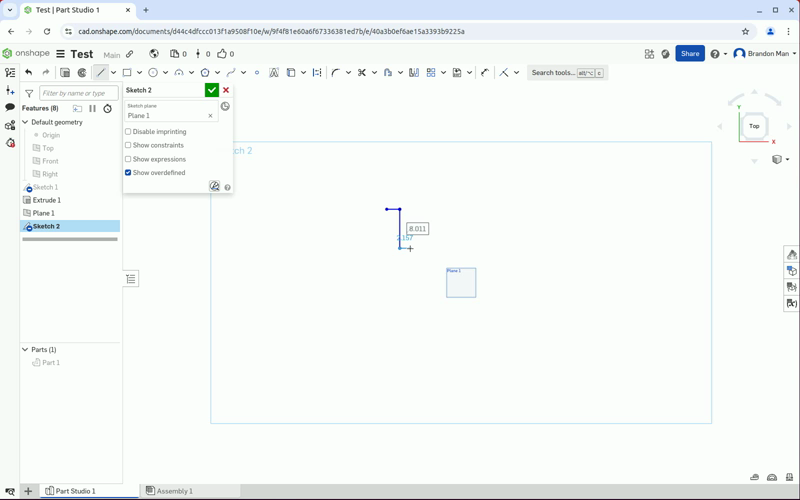
key_up(shift)
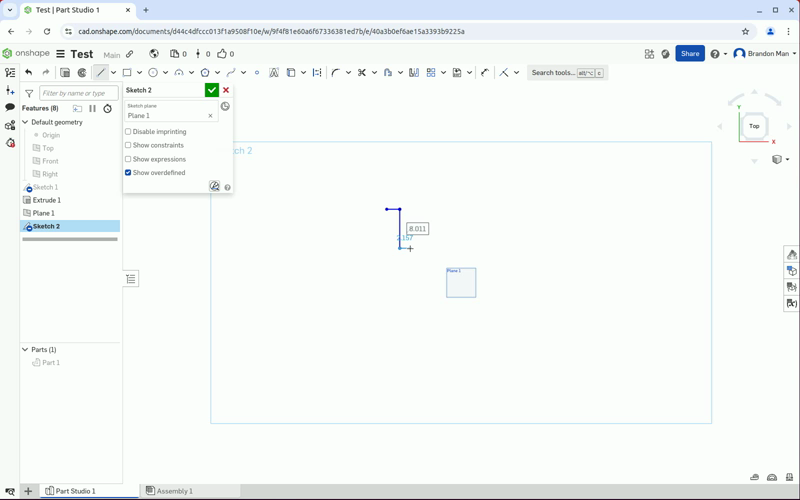
key_down(shift)
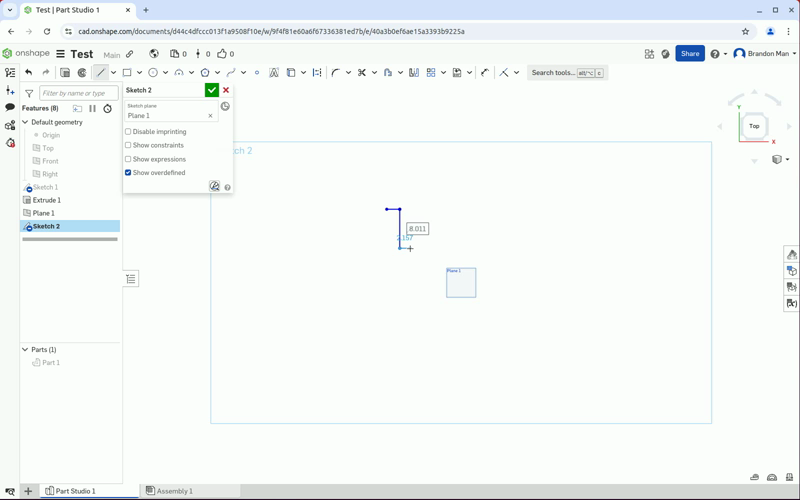
mouse_move(440, 248)
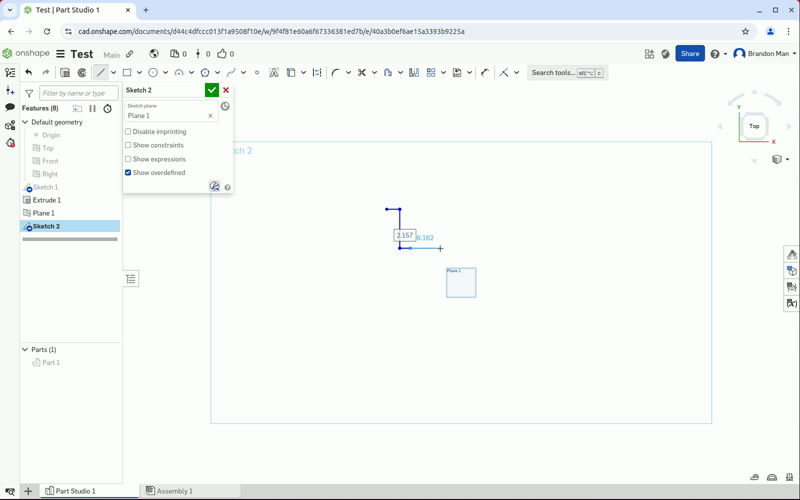
mouse_move(410, 209)
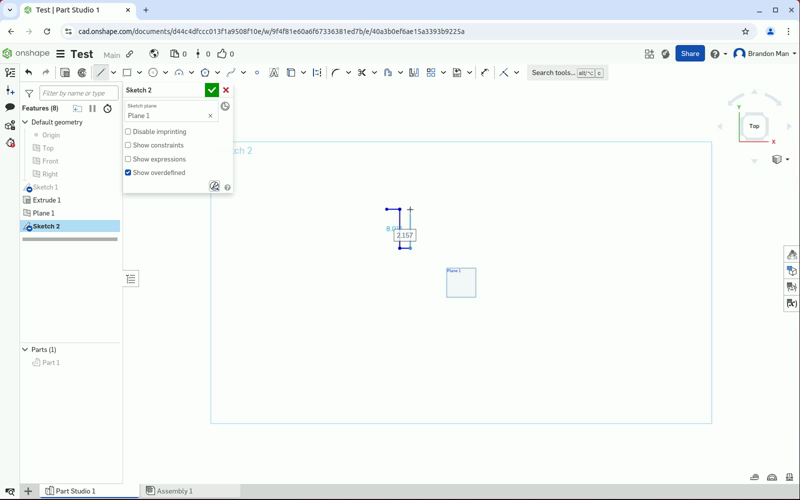
click(410, 209)
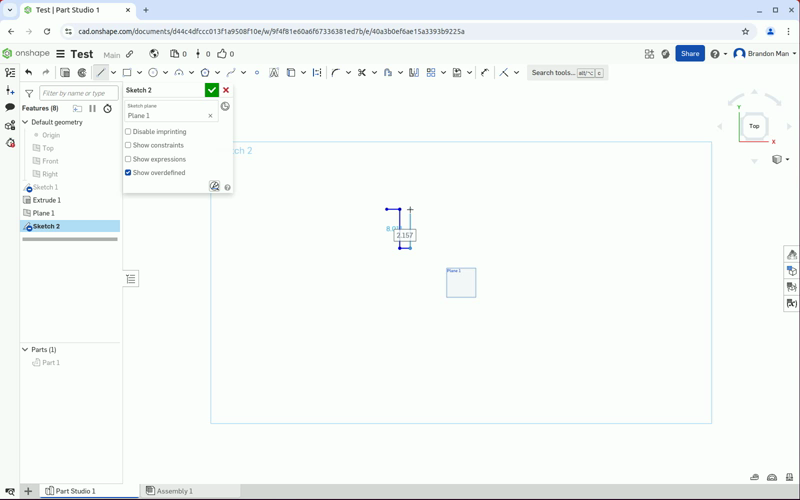
key_up(shift)
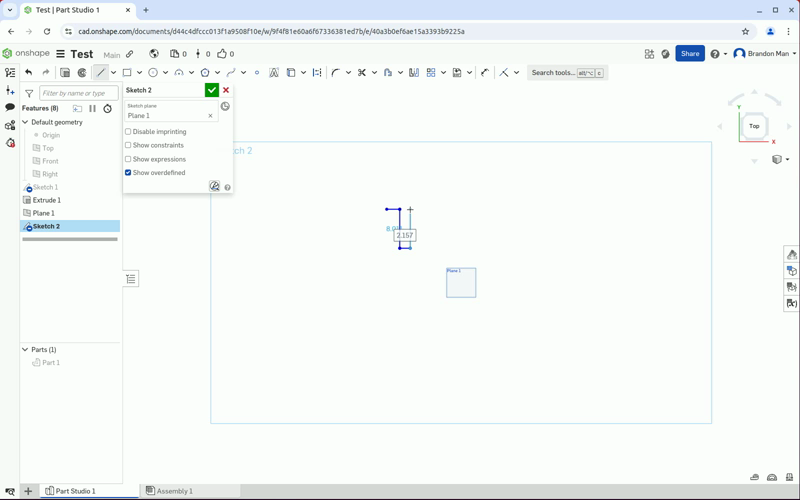
key_down(shift)
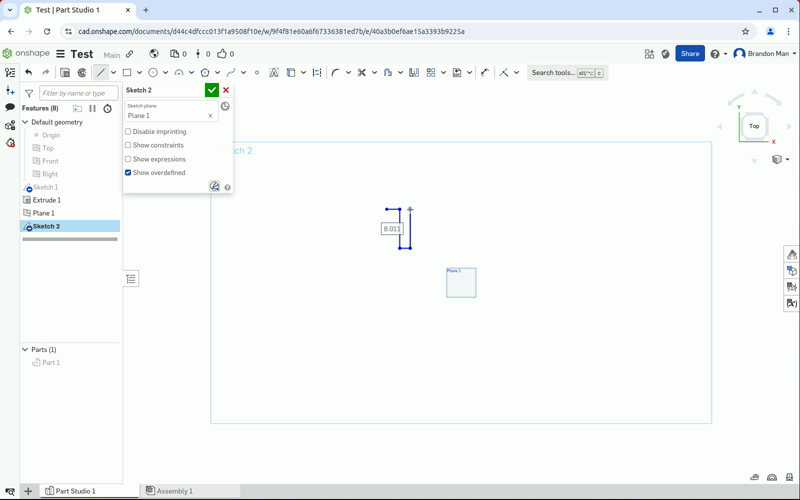
mouse_move(440, 209)
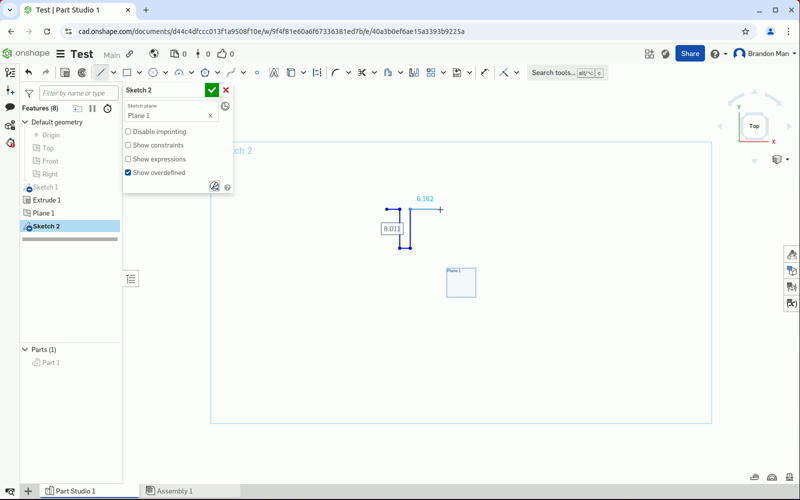
mouse_move(422, 209)
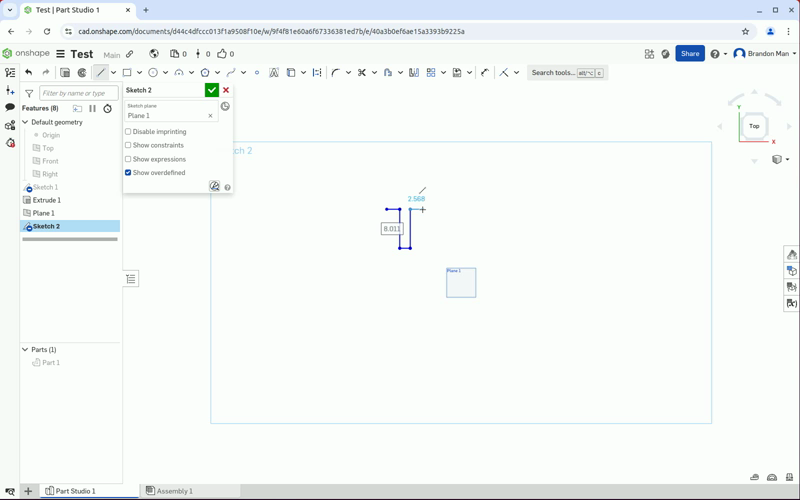
click(422, 209)
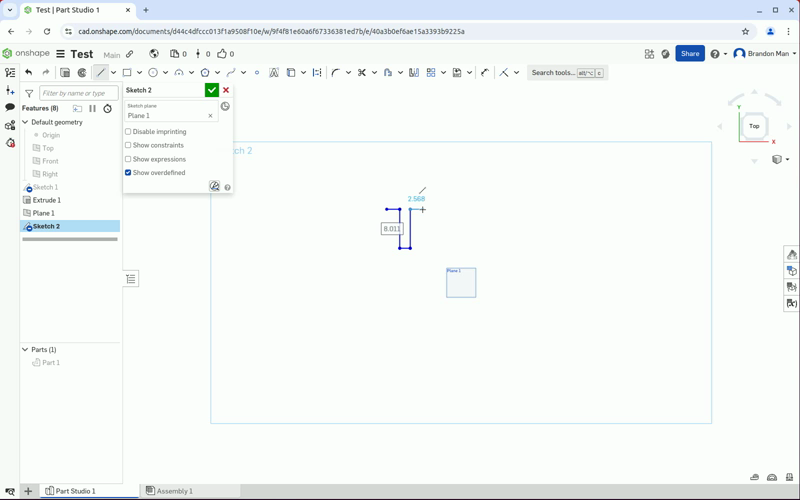
key_up(shift)
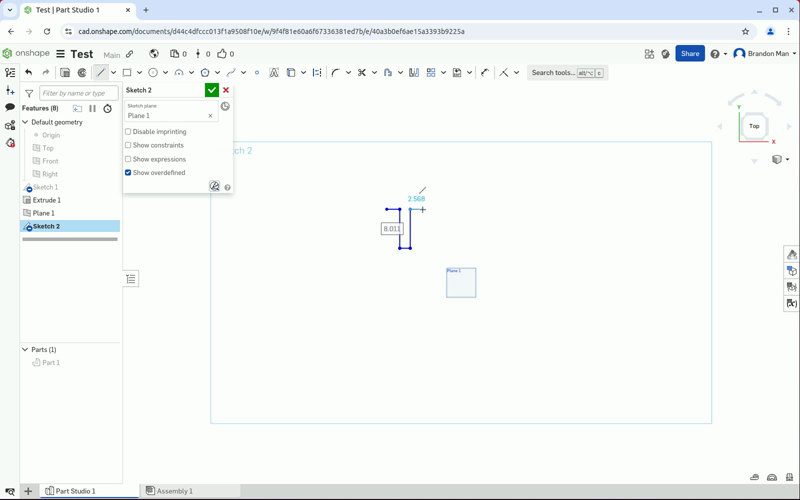
key_down(shift)
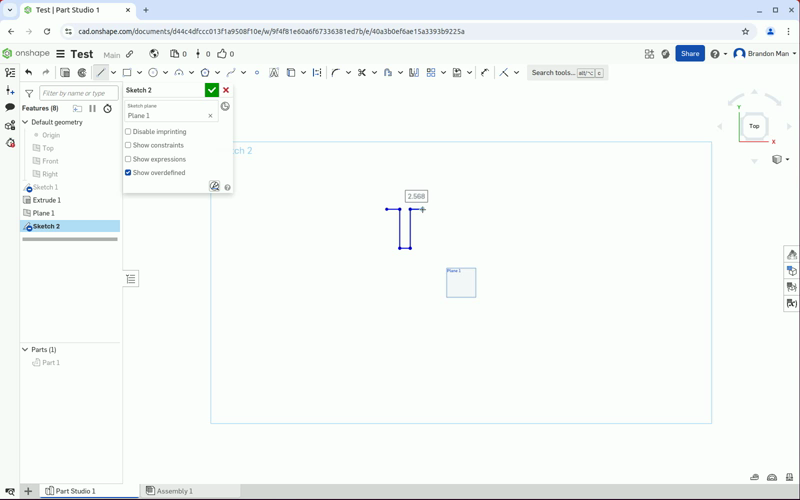
mouse_move(453, 209)
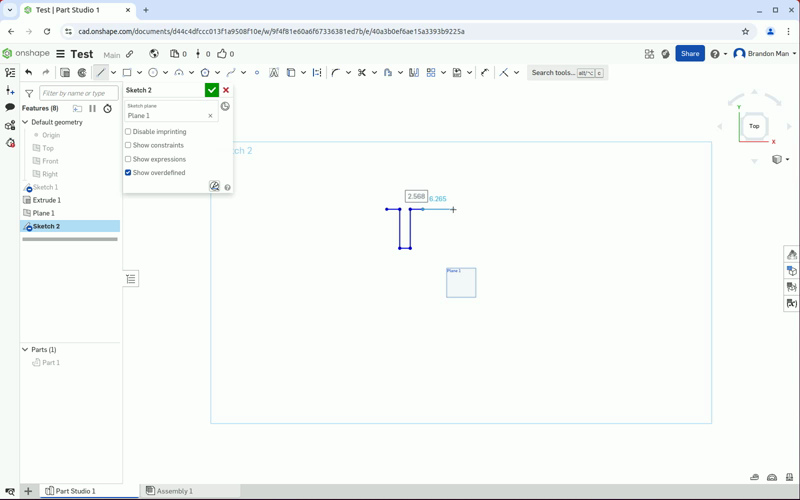
mouse_move(422, 200)
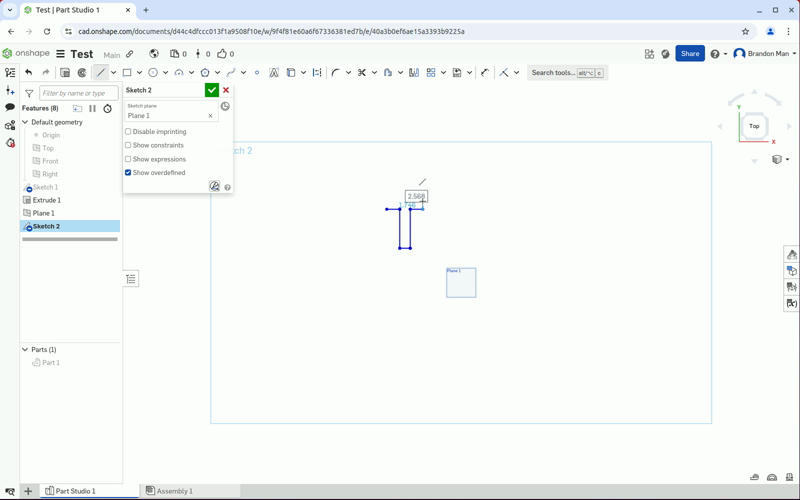
click(422, 200)
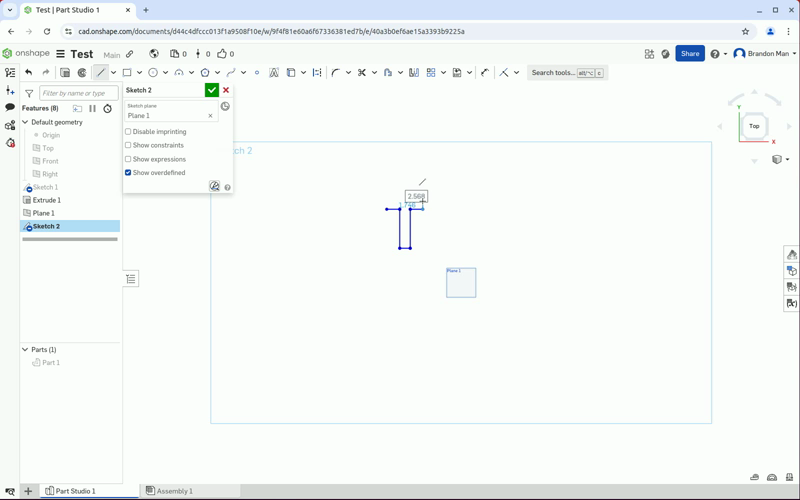
key_up(shift)
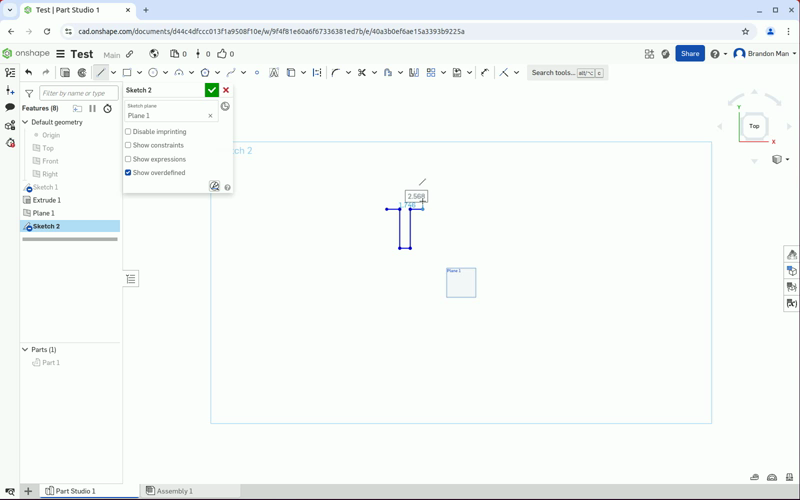
key_down(shift)
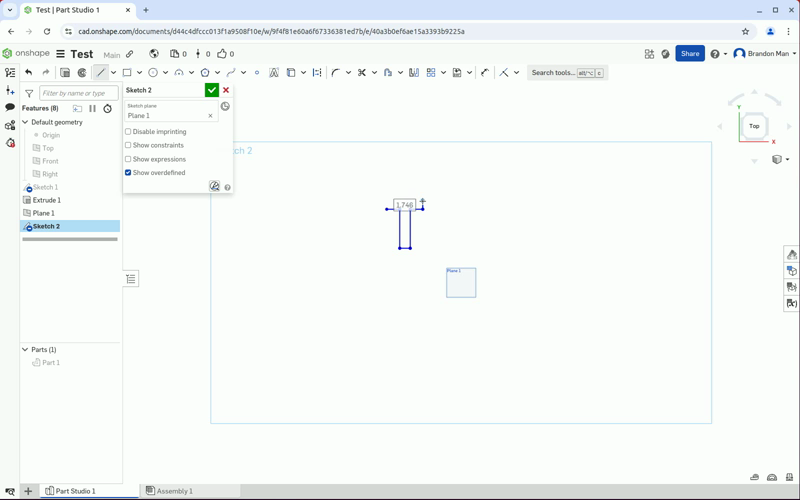
mouse_move(453, 200)
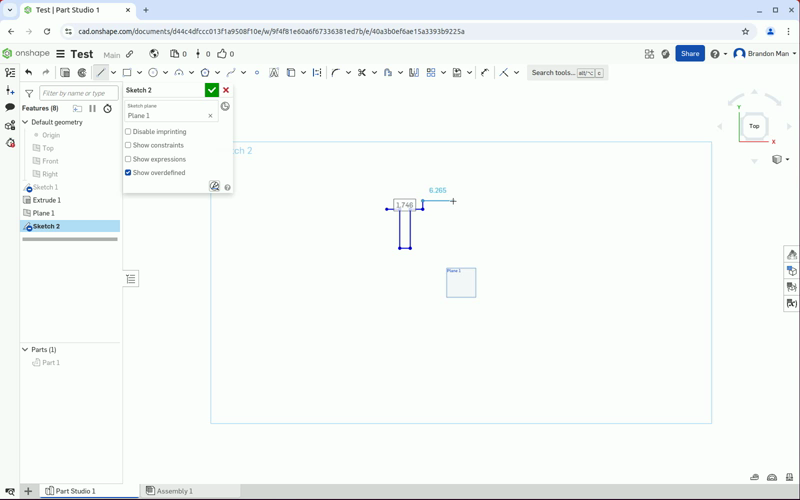
mouse_move(386, 200)
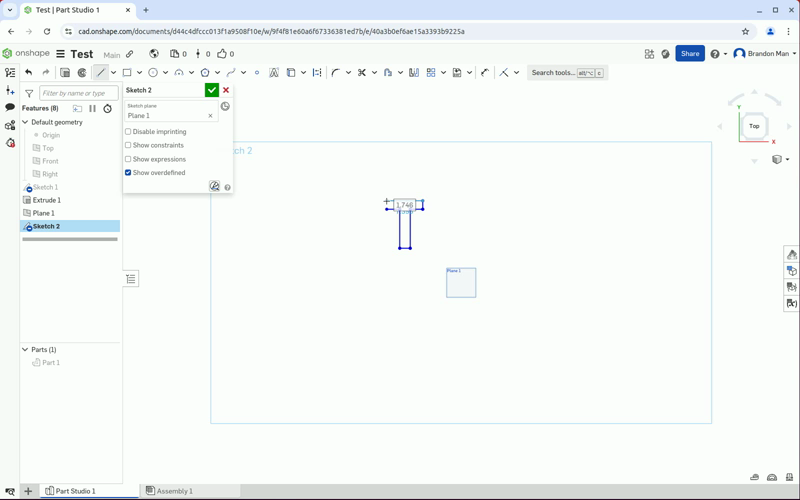
click(386, 200)
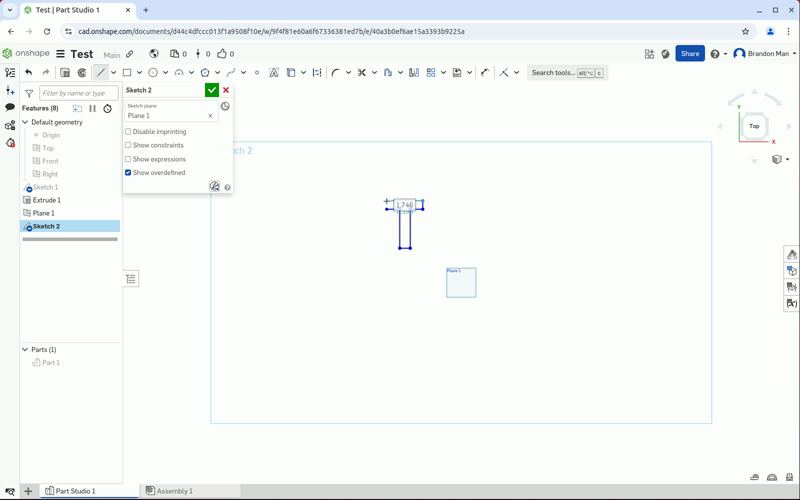
key_up(shift)
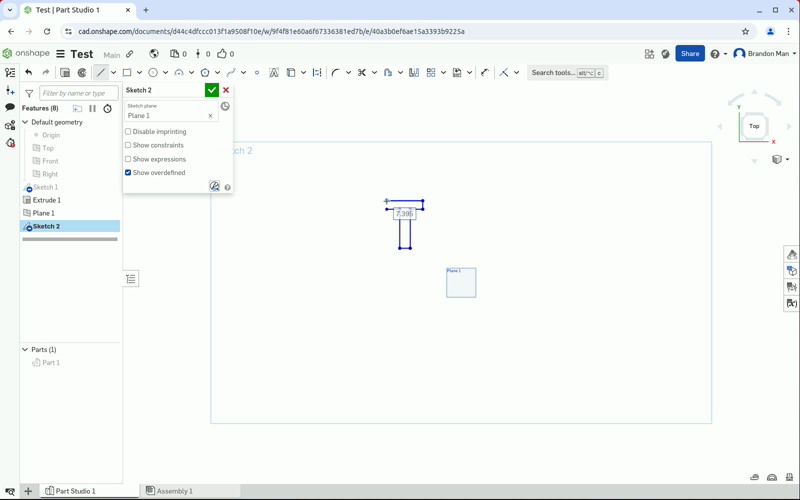
mouse_move(417, 200)
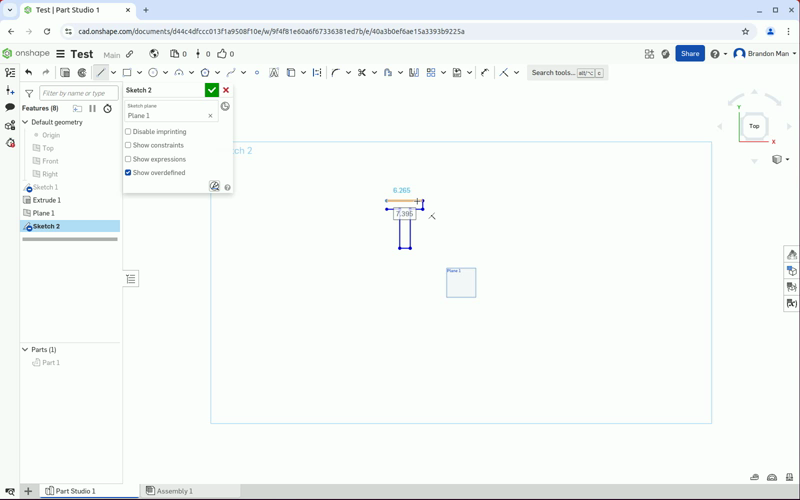
key_down(shift)
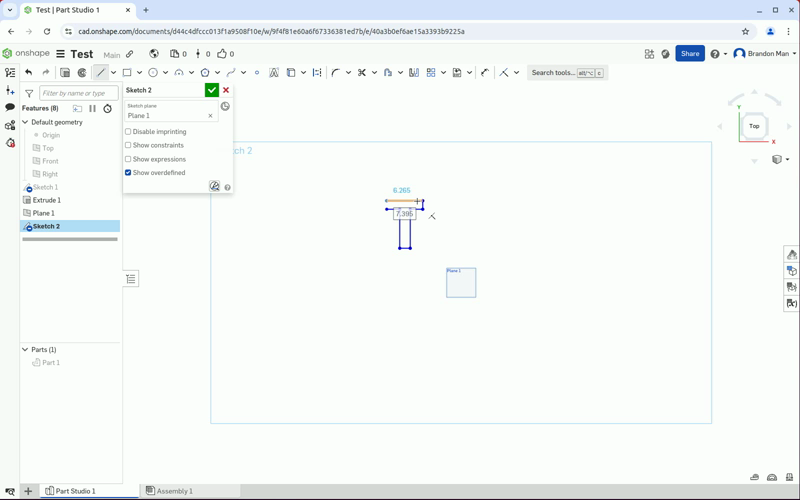
mouse_move(386, 209)
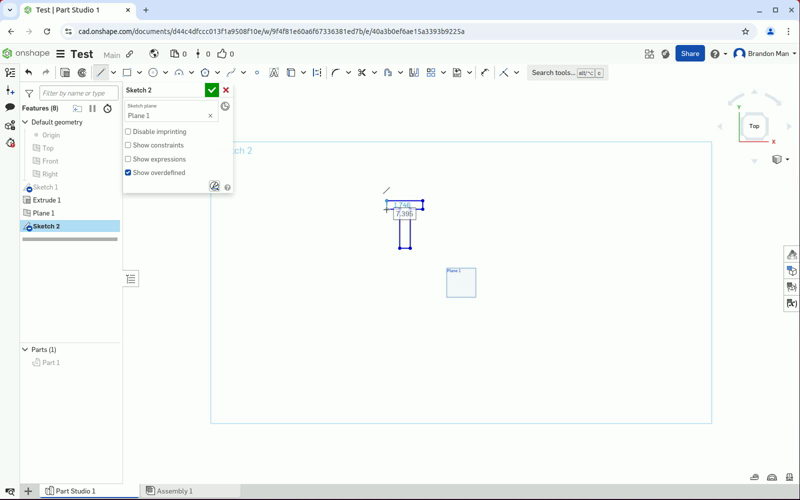
key_up(shift)
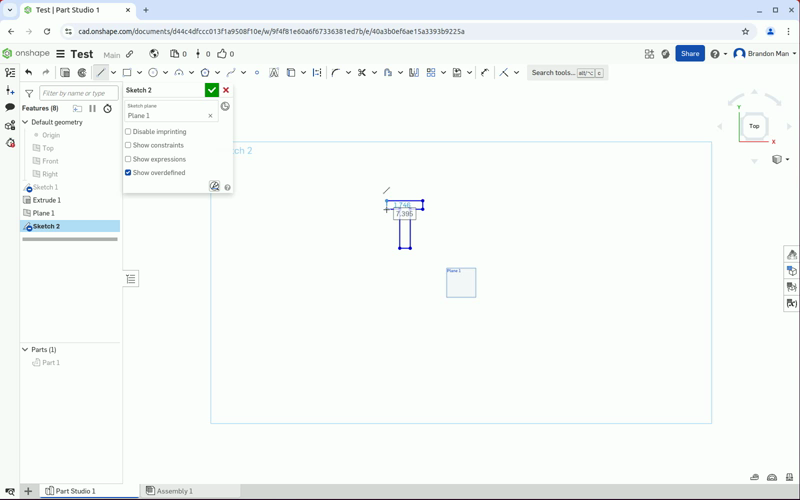
click(386, 209)
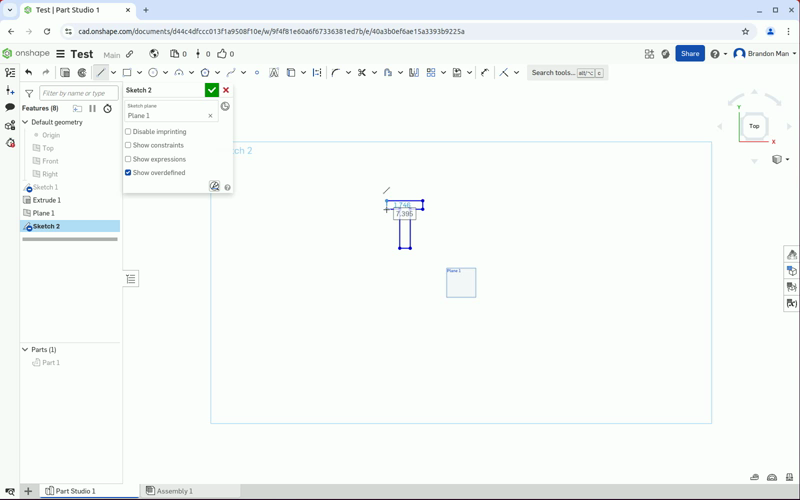
key(esc)
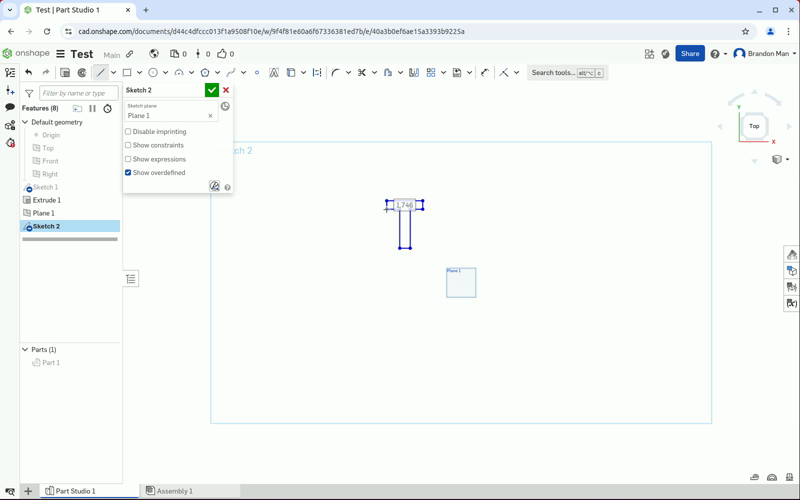
mouse_move(389, 206)
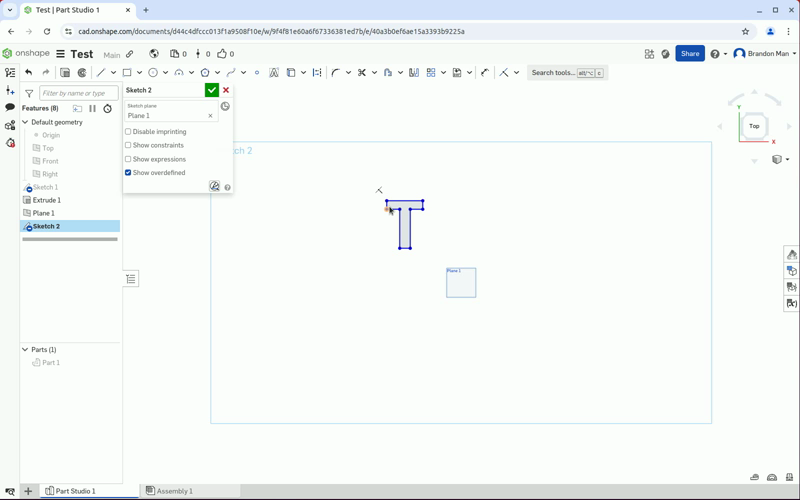
scroll(6)
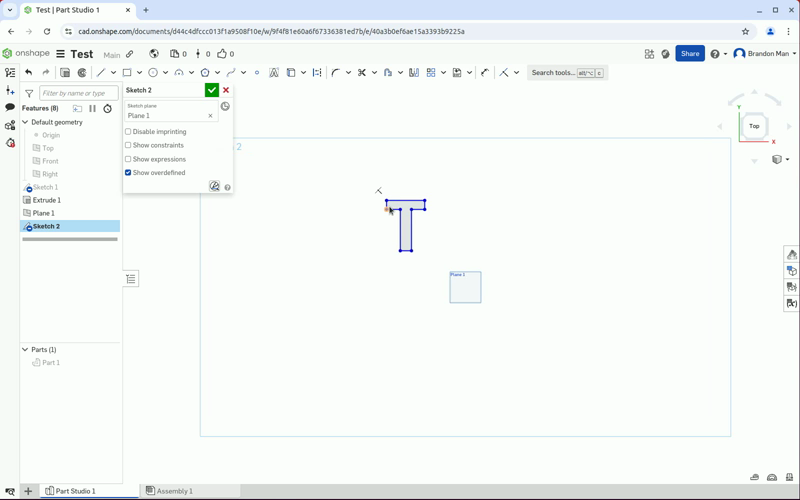
scroll(6)
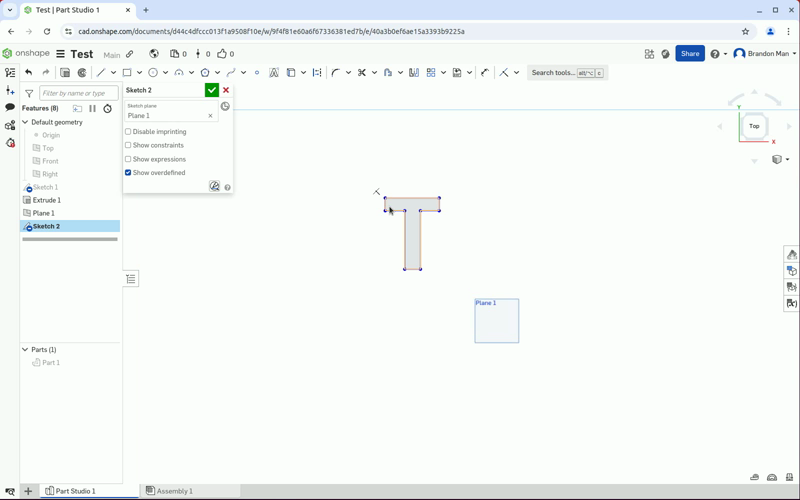
scroll(6)
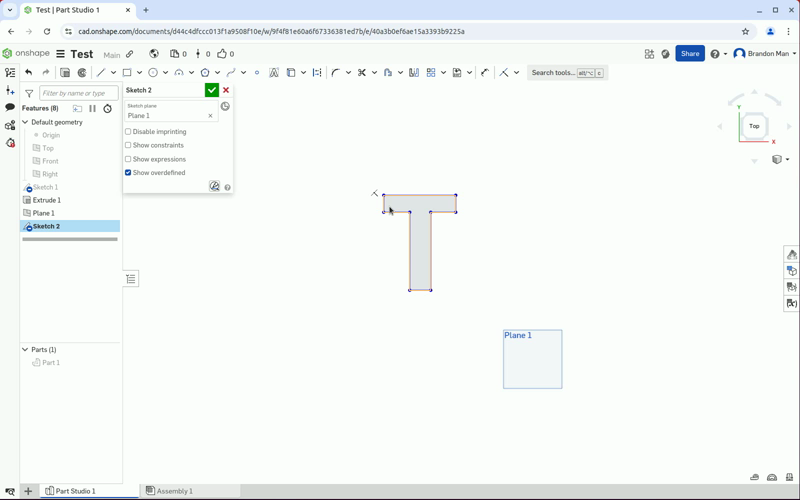
scroll(6)
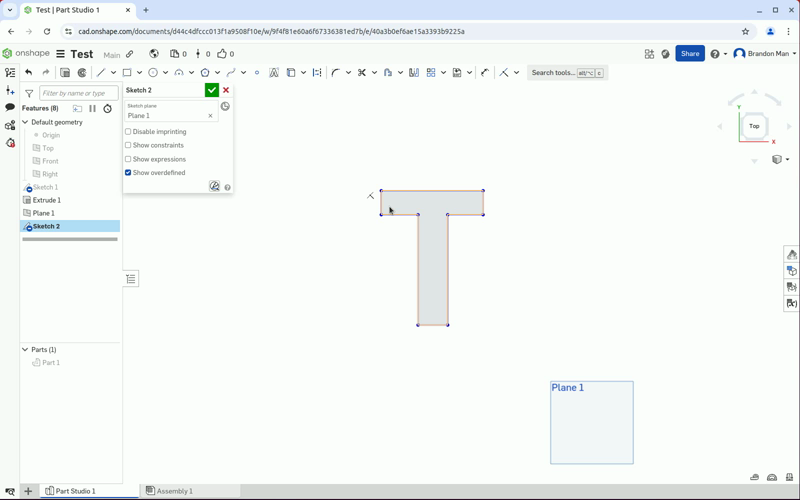
scroll(6)
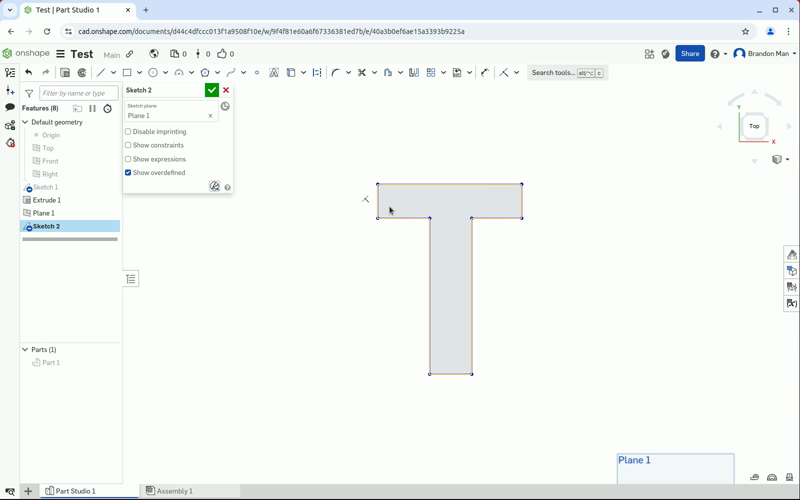
scroll(6)
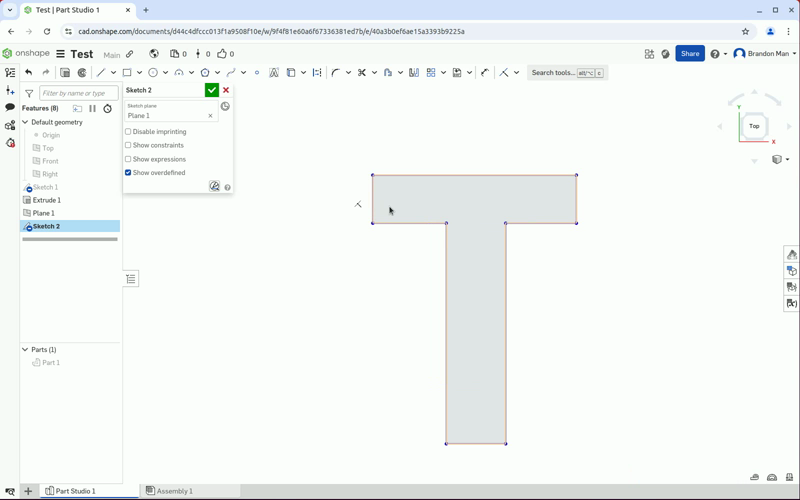
scroll(6)
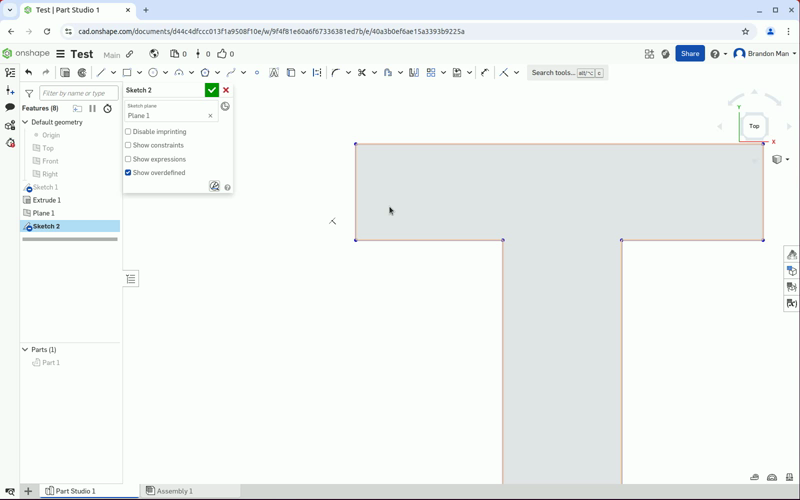
click(389, 206)
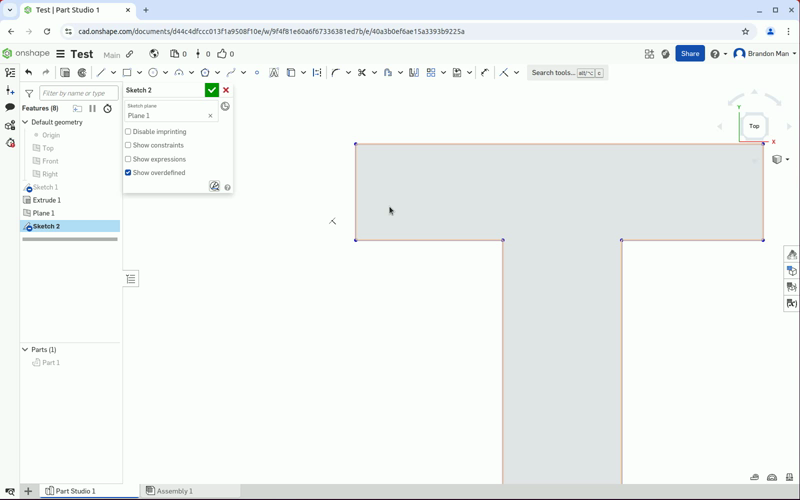
scroll(-6)
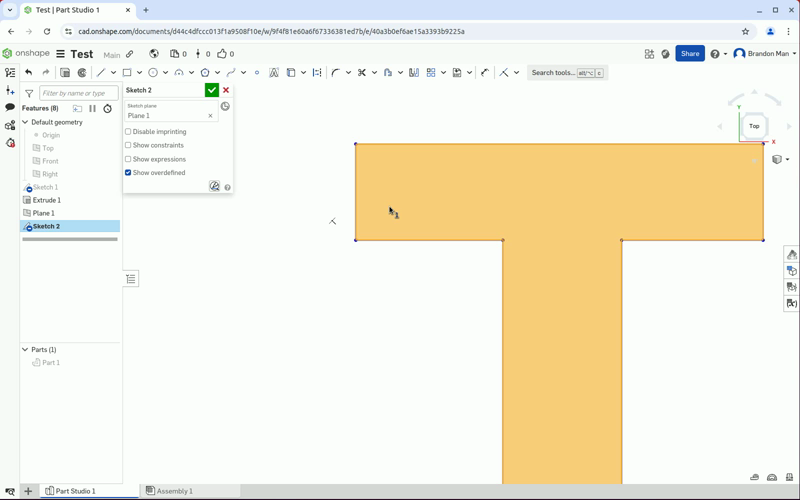
scroll(-6)
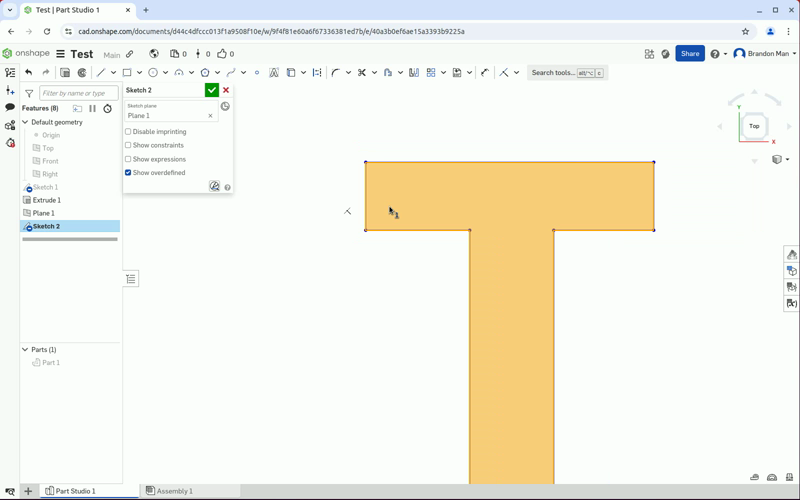
scroll(-6)
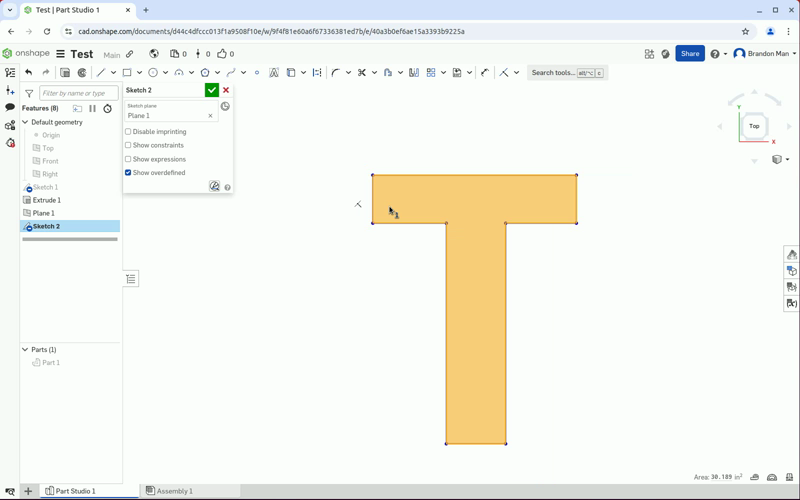
scroll(-6)
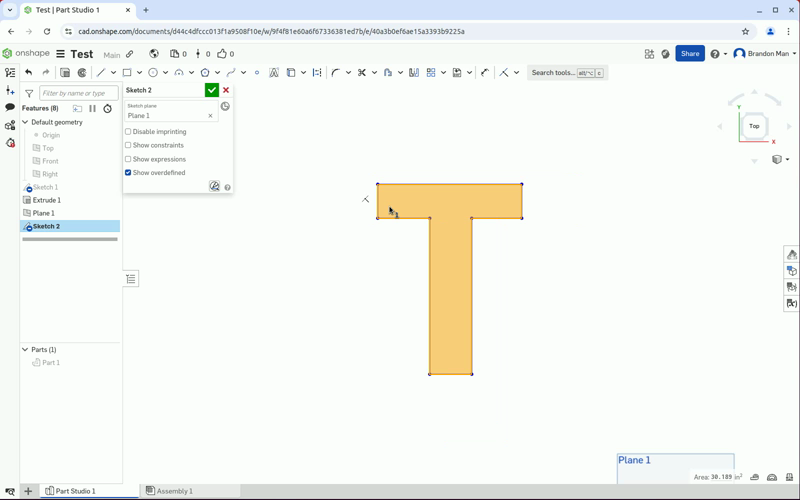
scroll(-6)
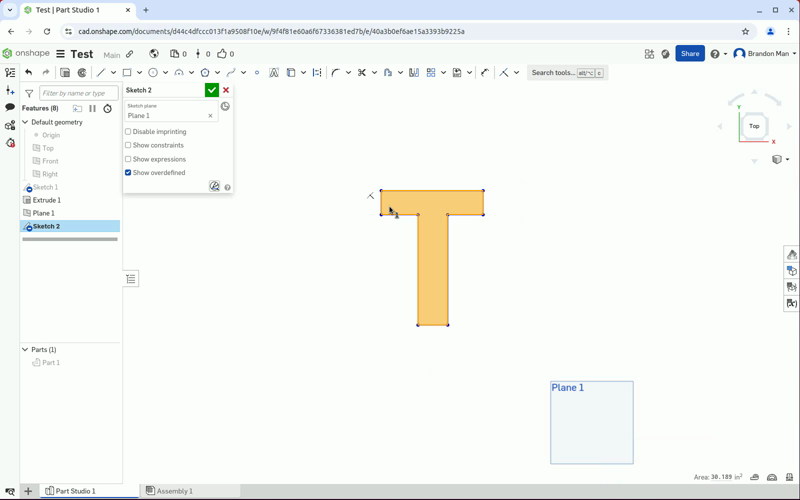
scroll(-6)
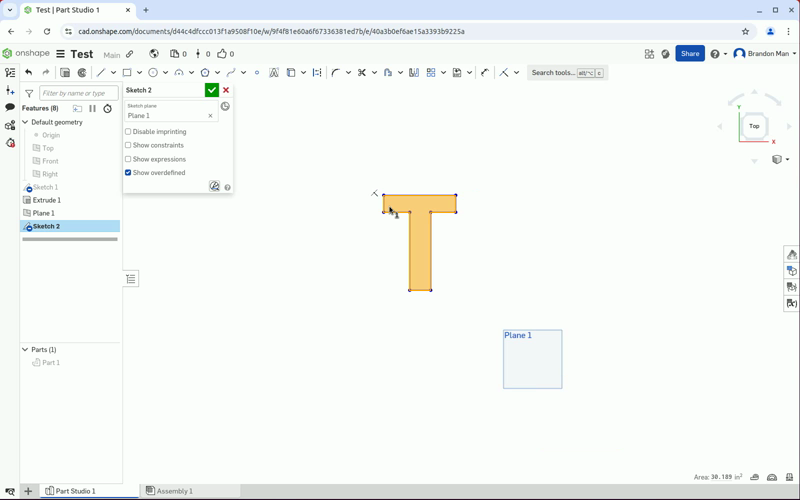
scroll(-6)
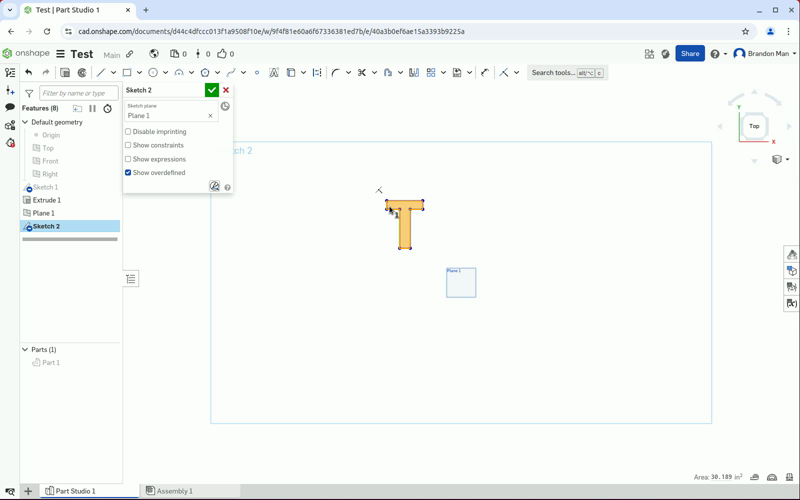
mouse_move(73, 352)
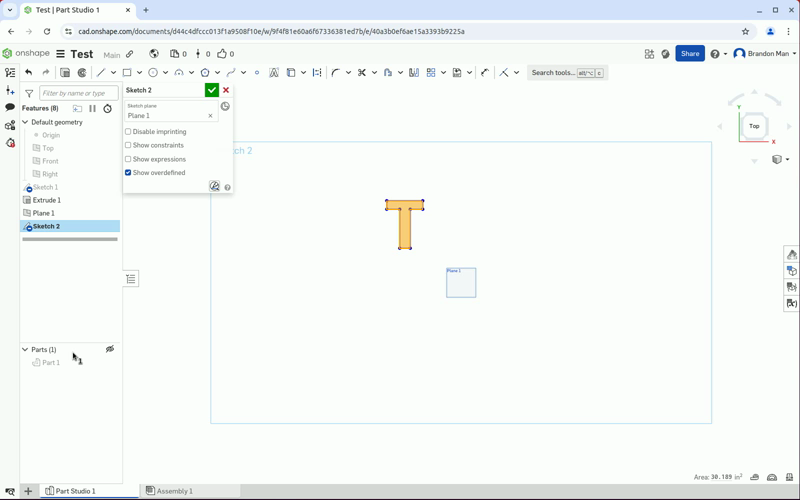
key(shift+y)
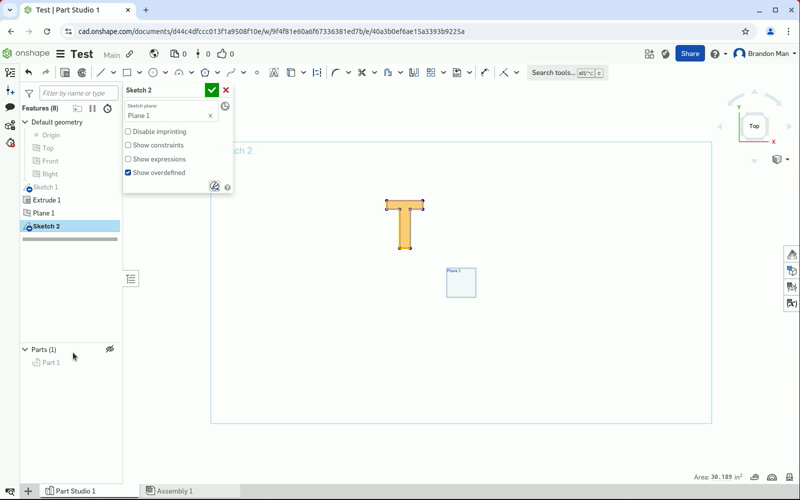
key(shift+e)
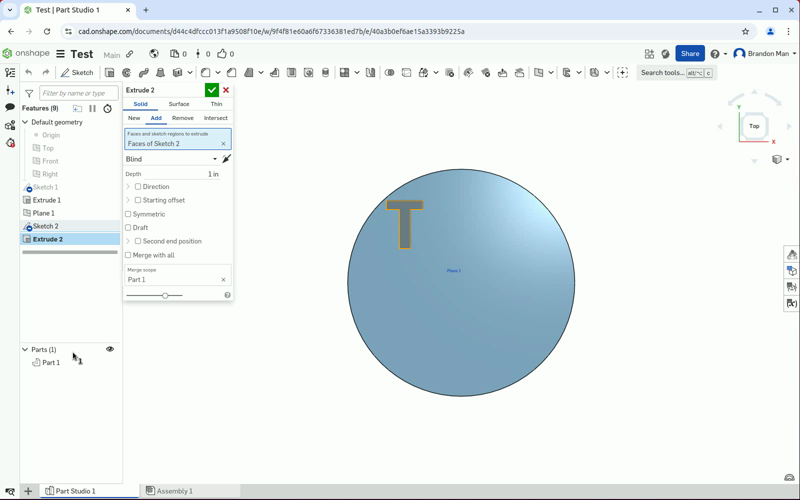
mouse_move(143, 106)
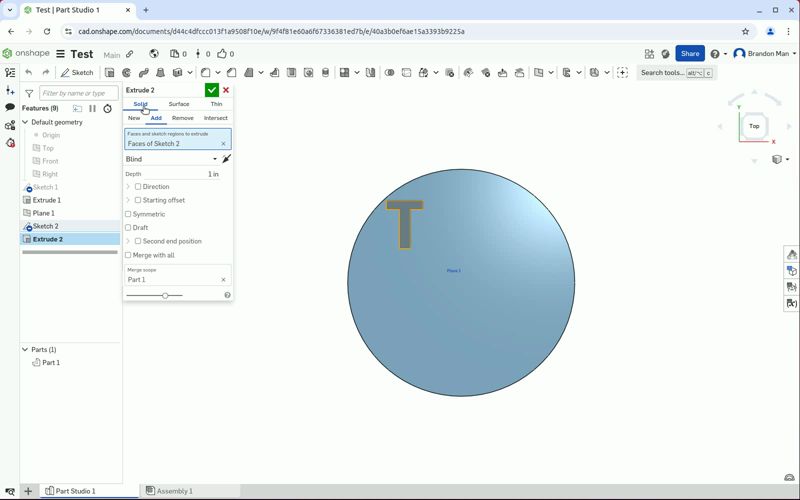
click(143, 106)
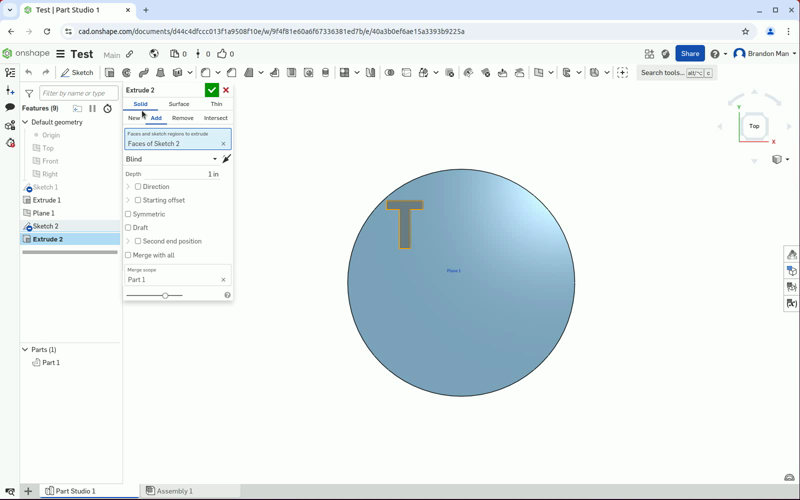
mouse_move(137, 120)
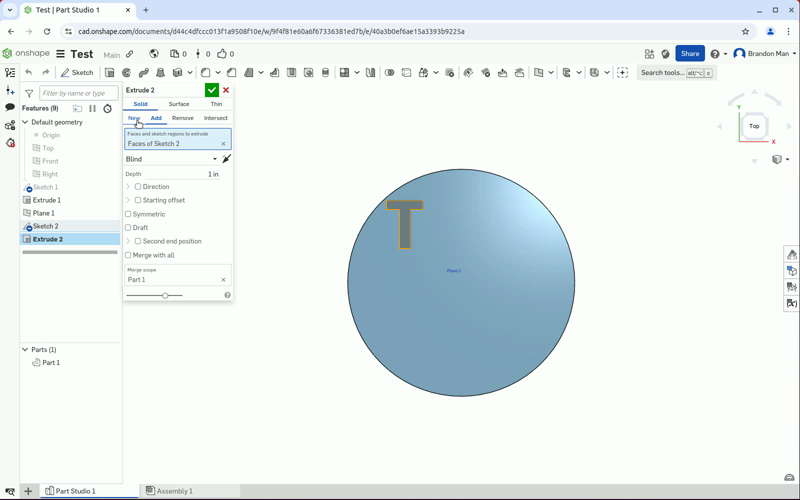
click(137, 120)
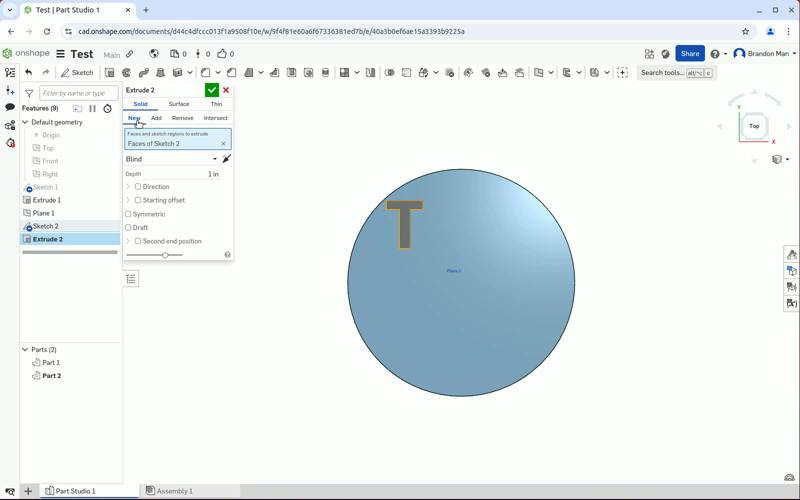
key(tab, 4)
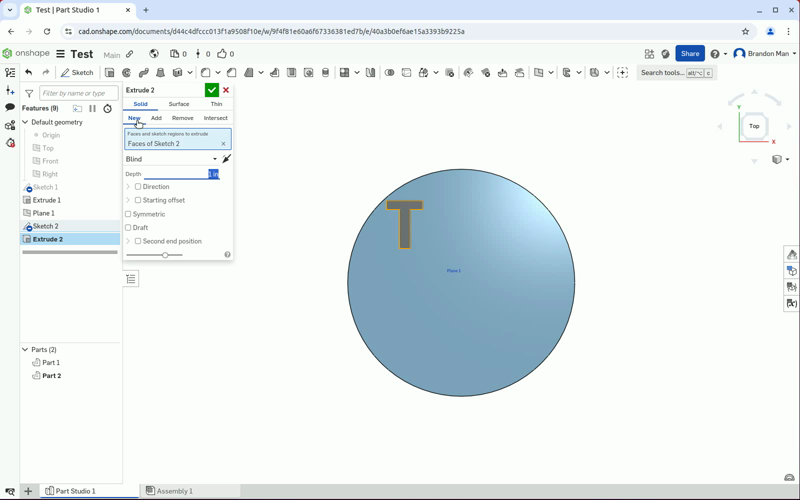
text(2.407)
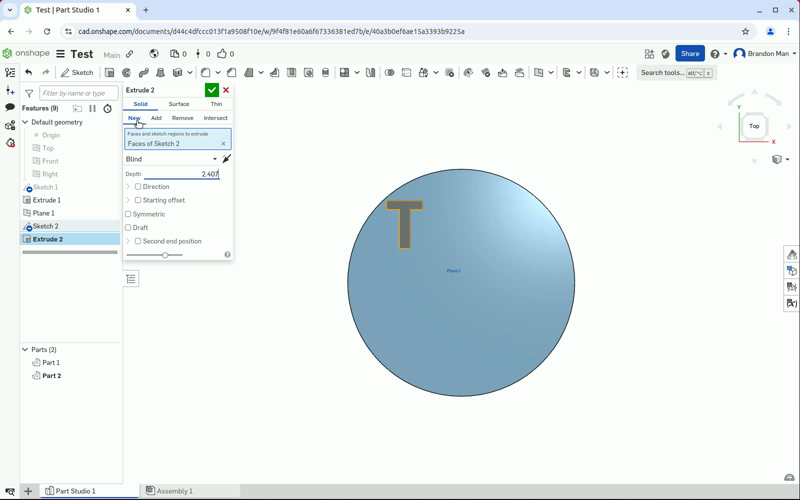
key(enter)
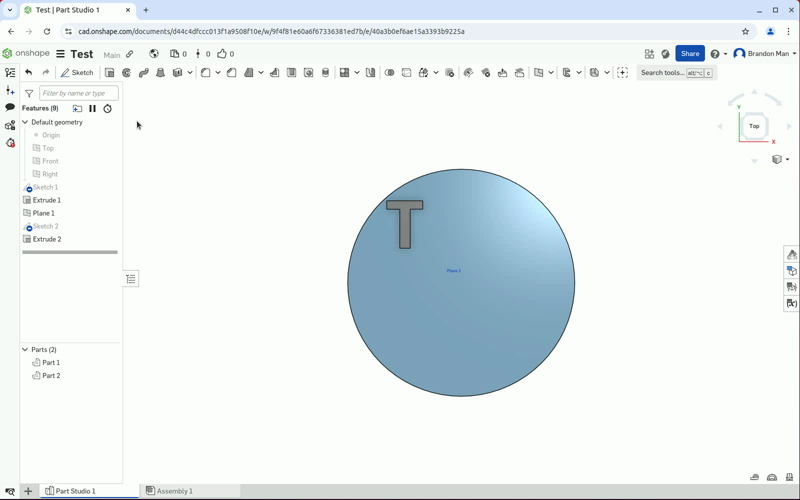
key(shift+h)
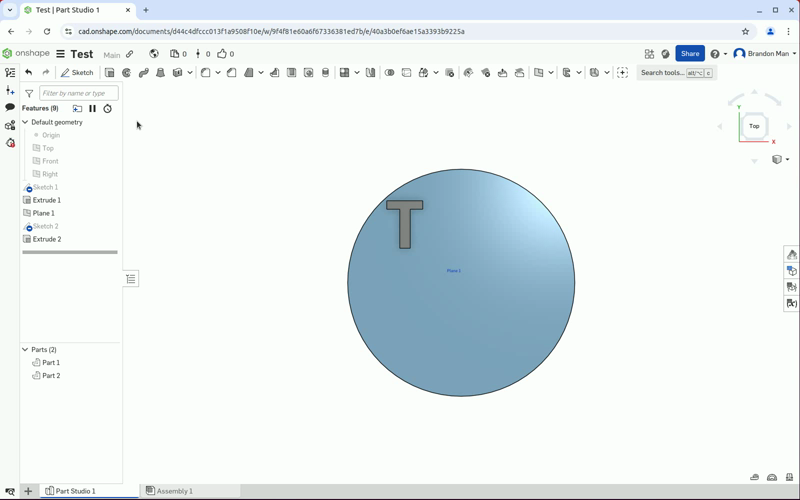
key(shift+h)
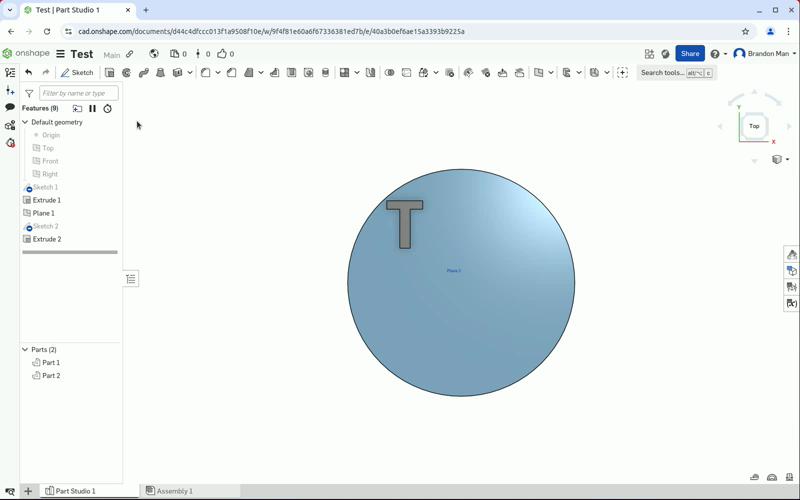
mouse_move(73, 189)
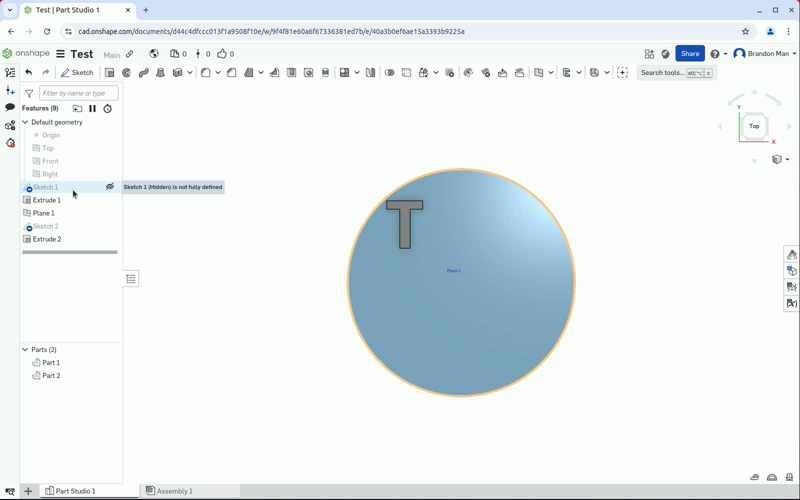
click(73, 189)
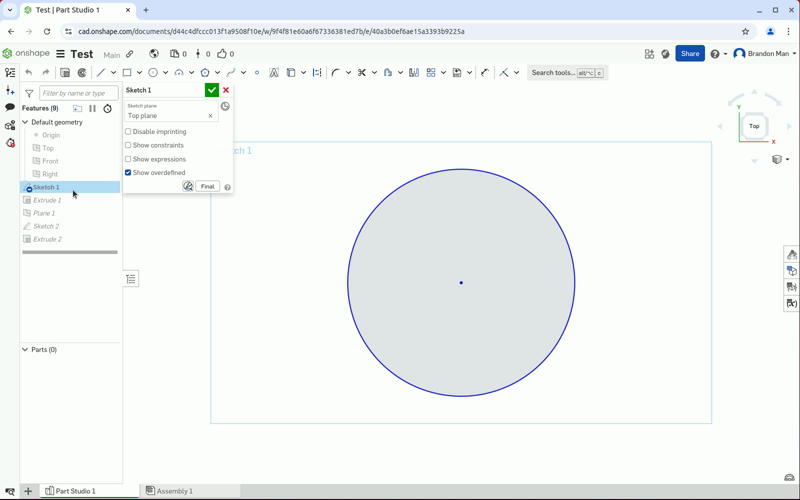
mouse_move(229, 92)
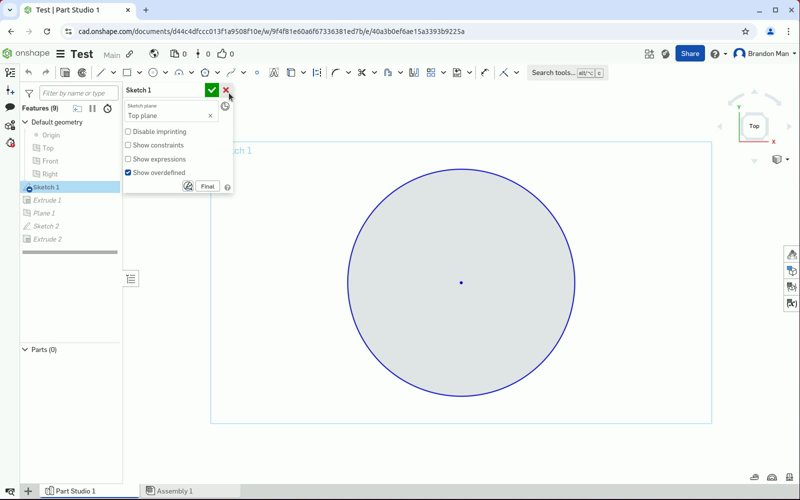
click(229, 92)
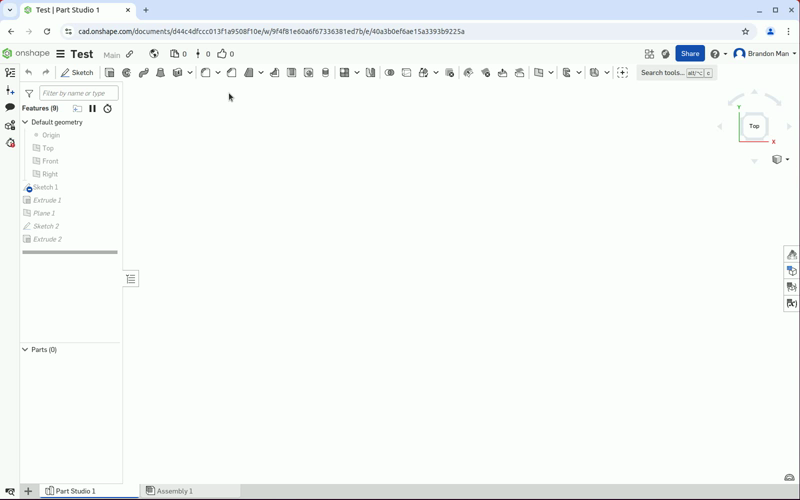
key(shift+s)
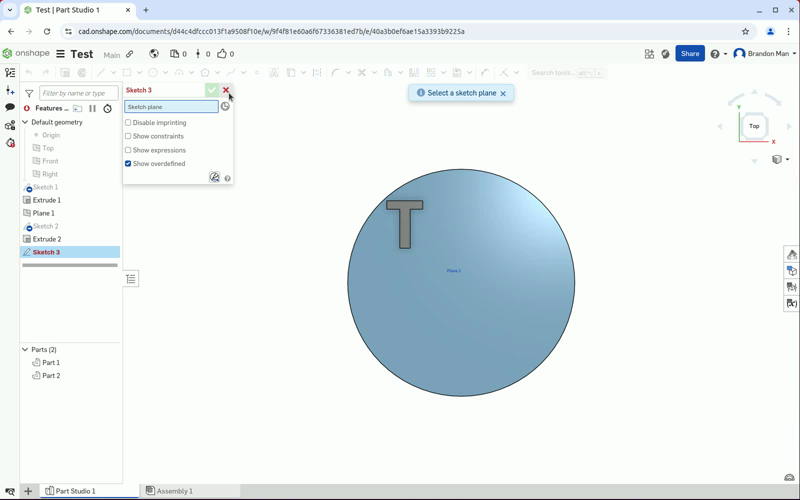
mouse_move(73, 215)
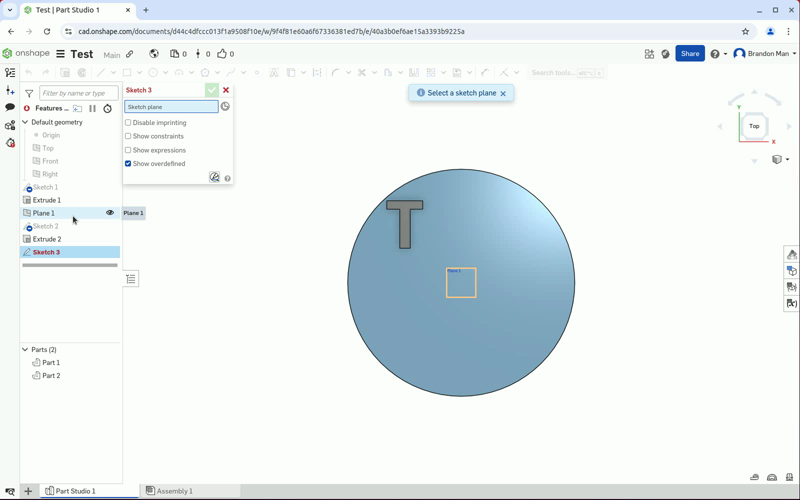
click(73, 215)
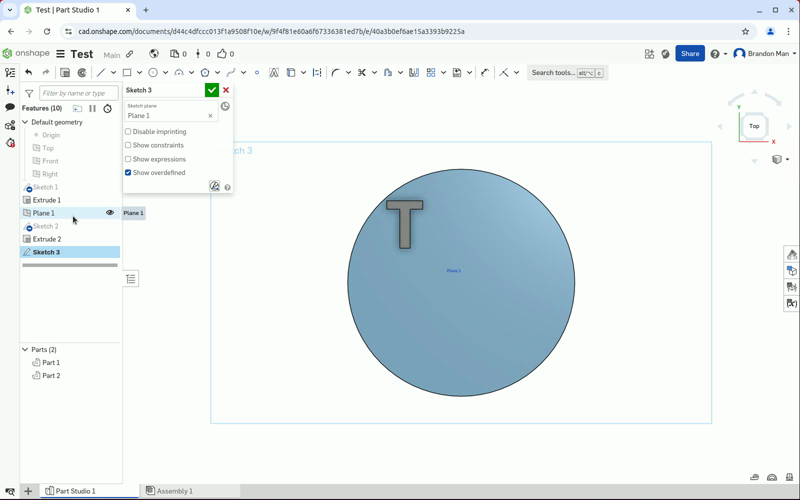
mouse_move(73, 352)
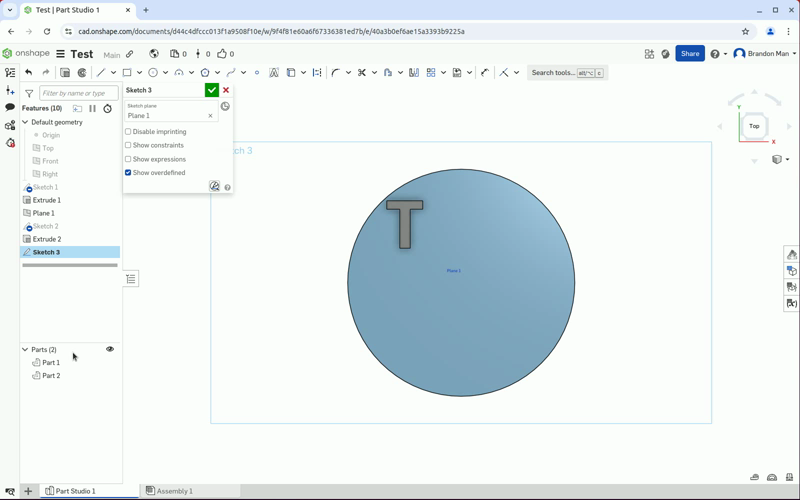
key(y)
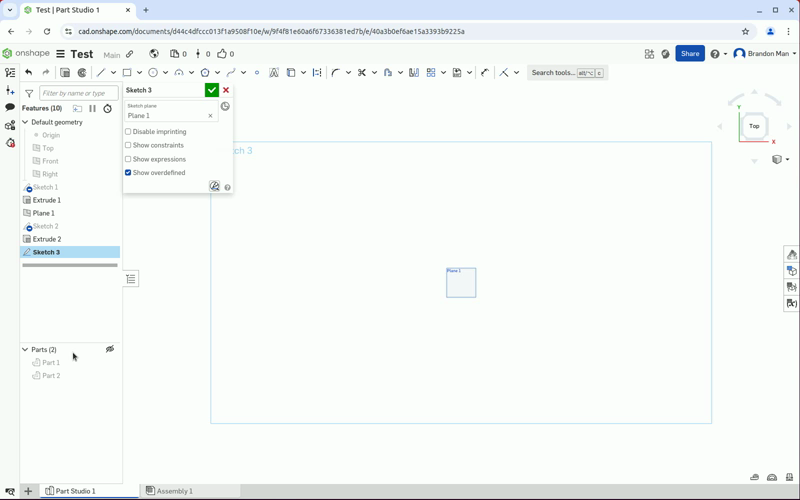
key(l)
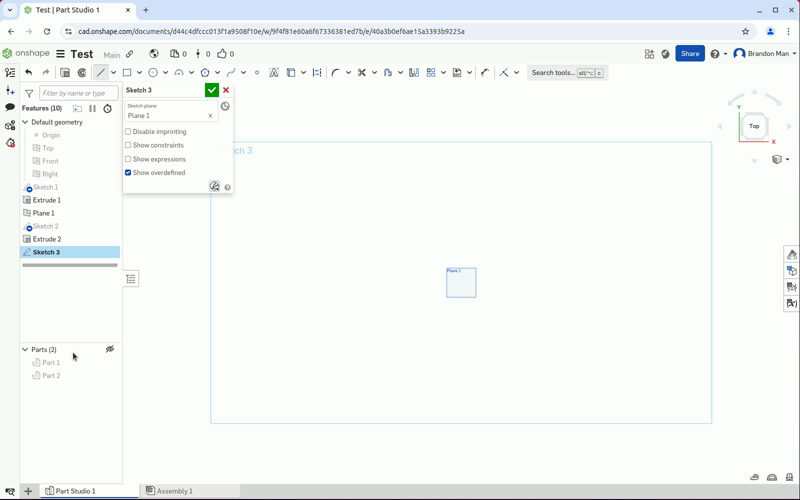
key_down(shift)
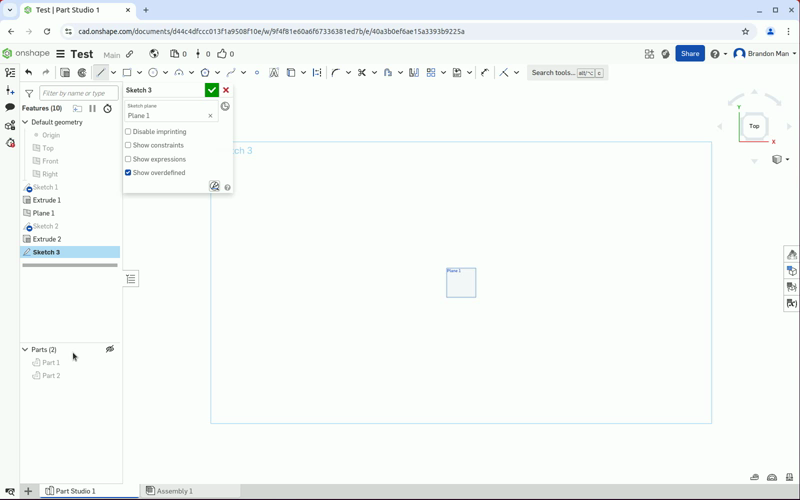
mouse_move(429, 247)
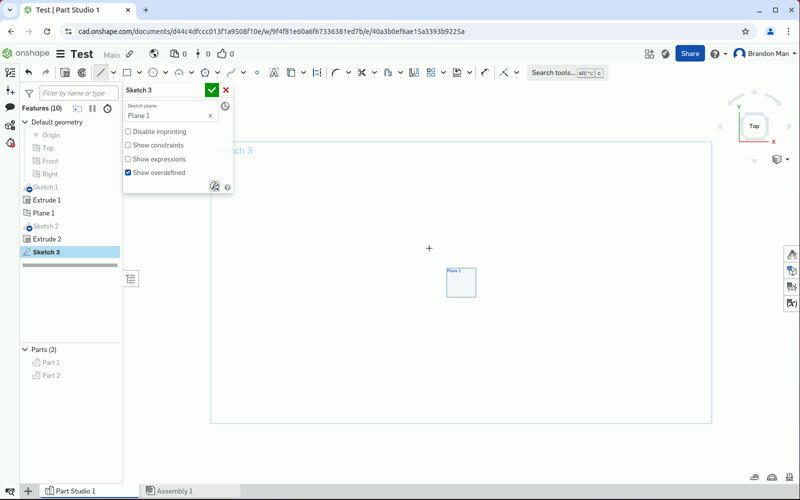
click(429, 247)
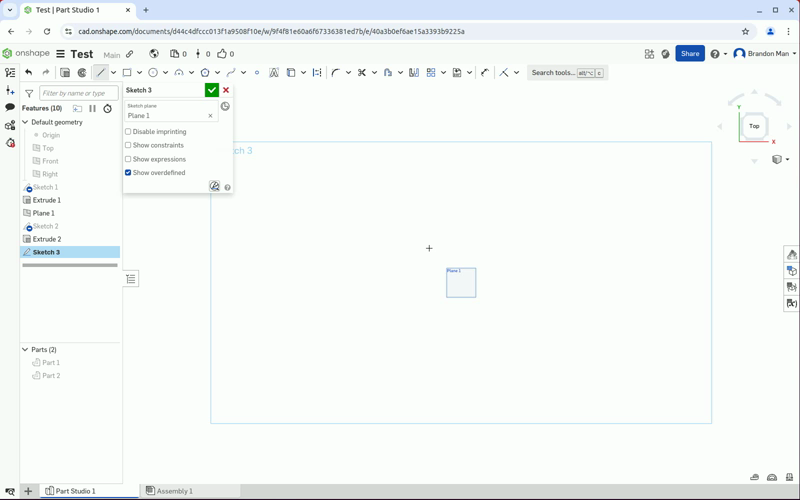
key_up(shift)
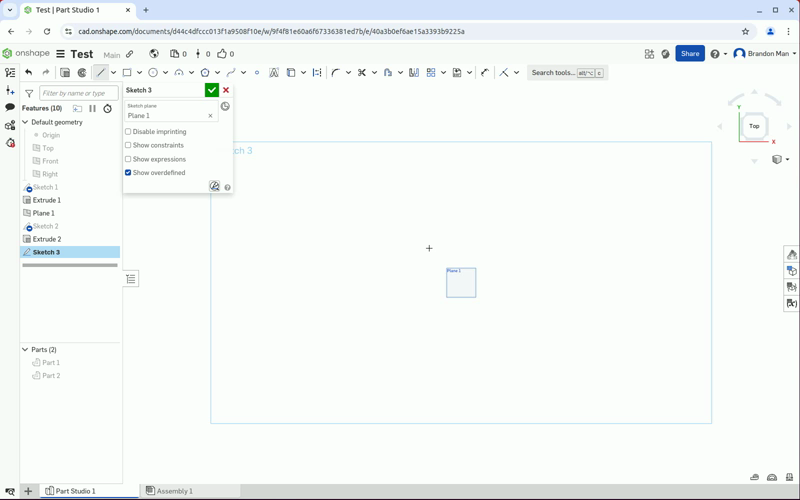
key_down(shift)
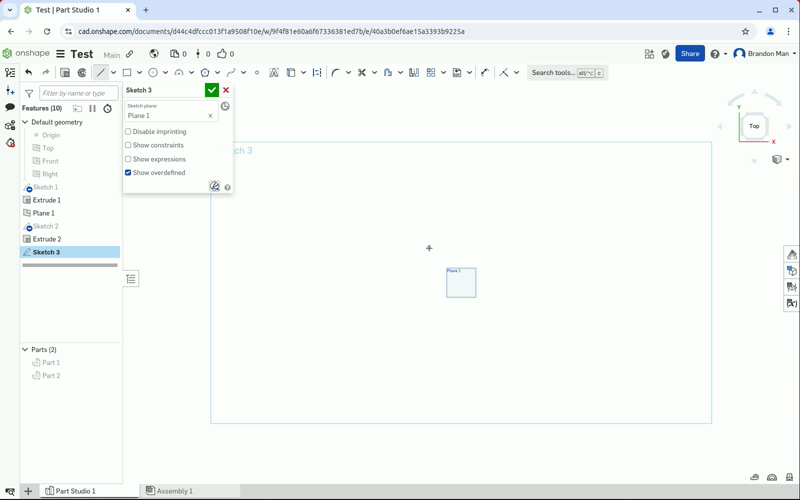
mouse_move(459, 247)
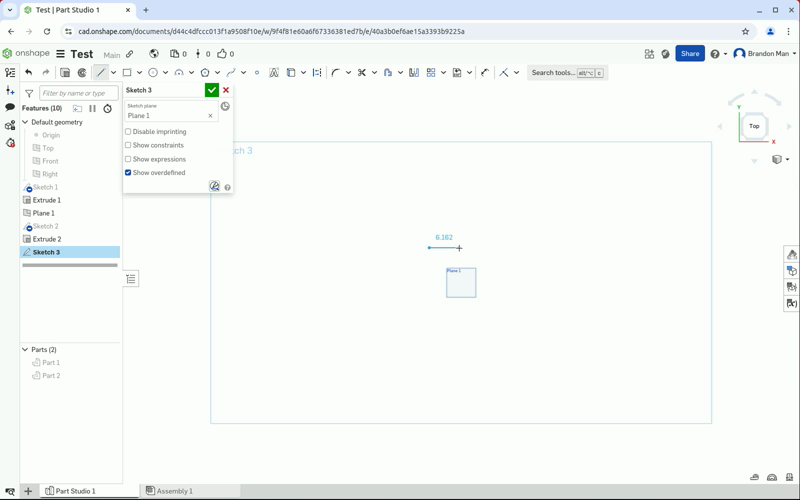
mouse_move(456, 247)
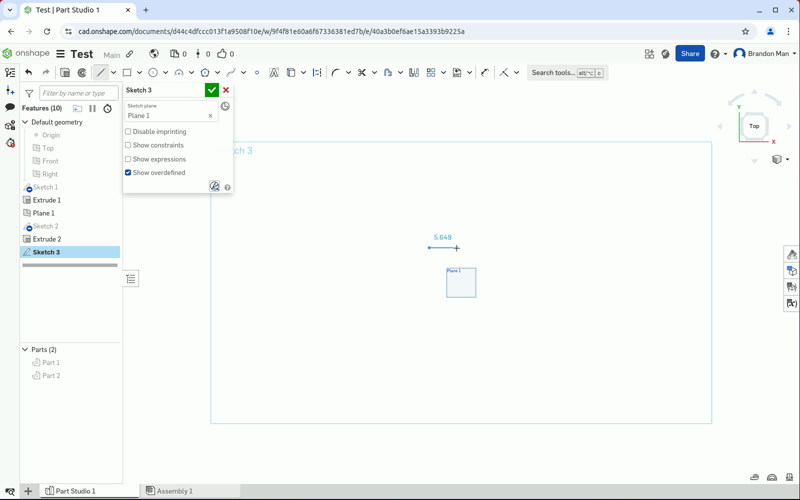
click(456, 247)
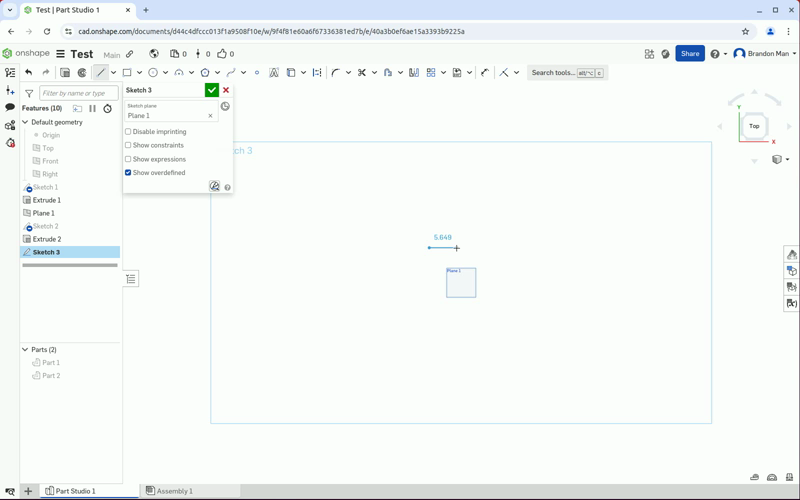
key_up(shift)
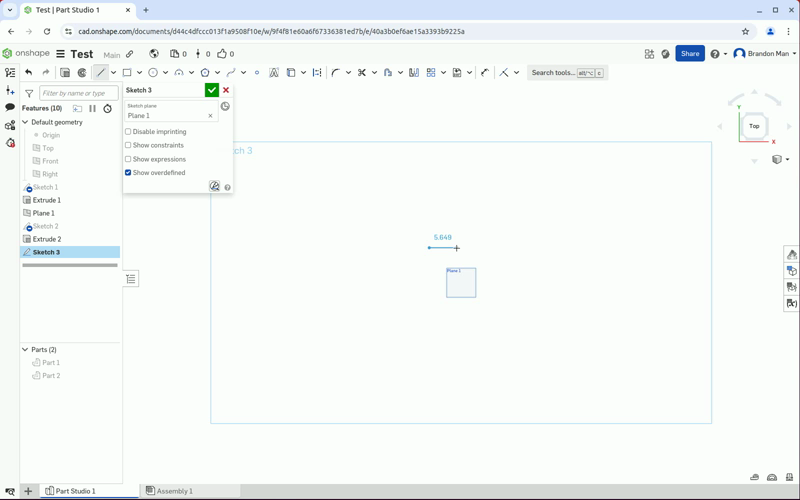
key_down(shift)
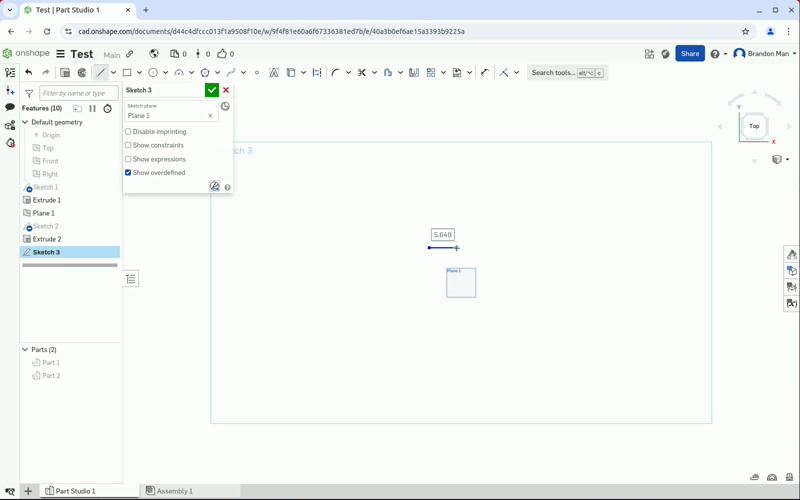
mouse_move(486, 247)
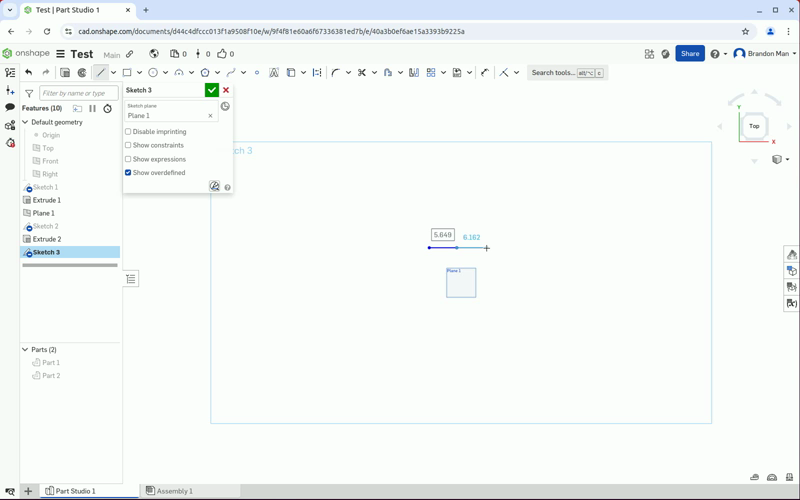
mouse_move(456, 239)
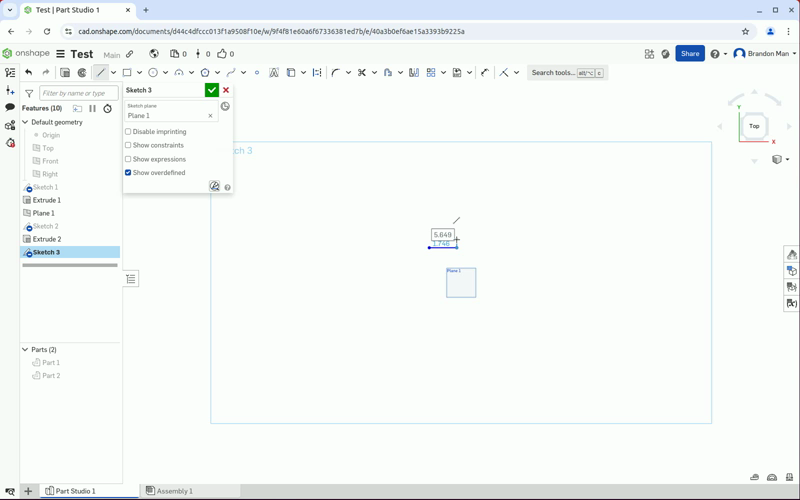
click(456, 239)
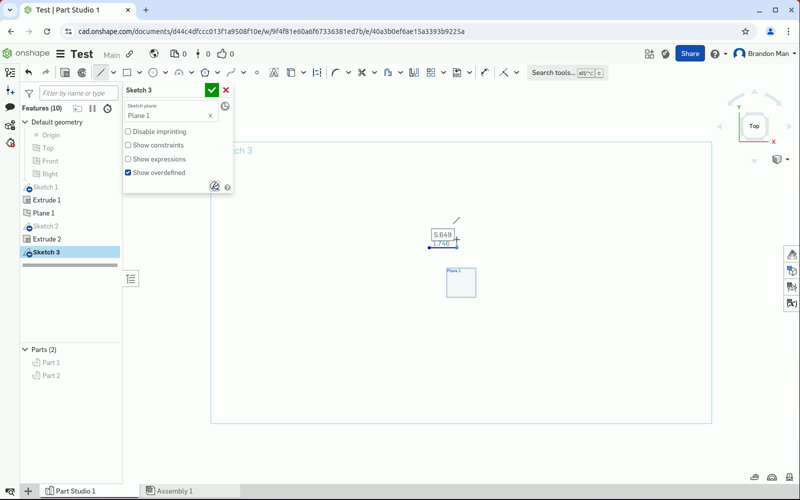
key_up(shift)
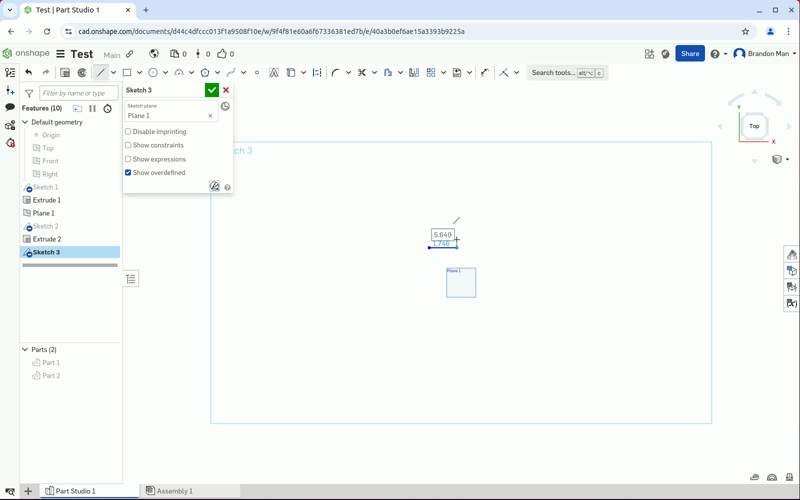
key_down(shift)
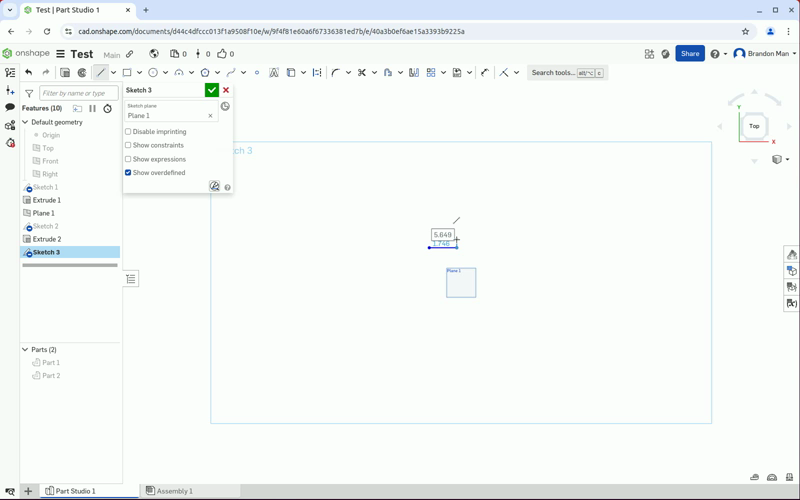
mouse_move(486, 239)
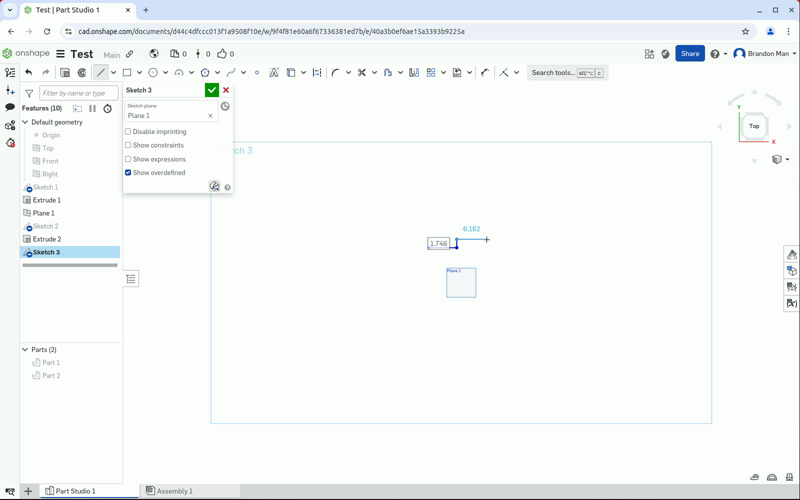
mouse_move(439, 239)
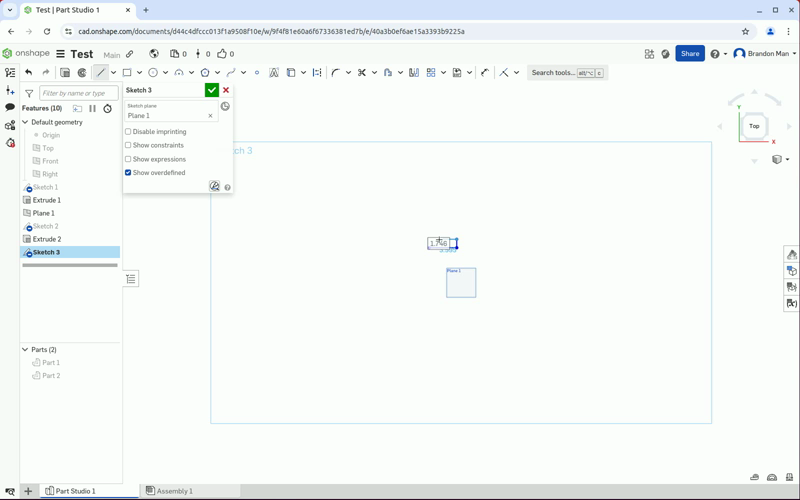
click(439, 239)
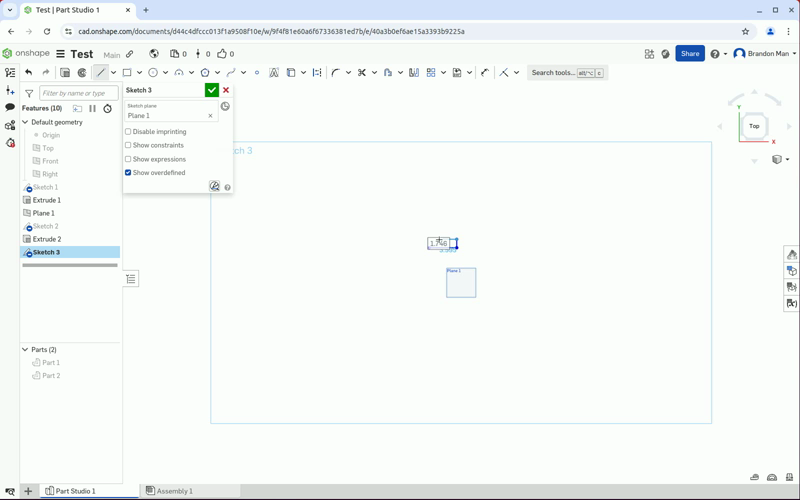
key_up(shift)
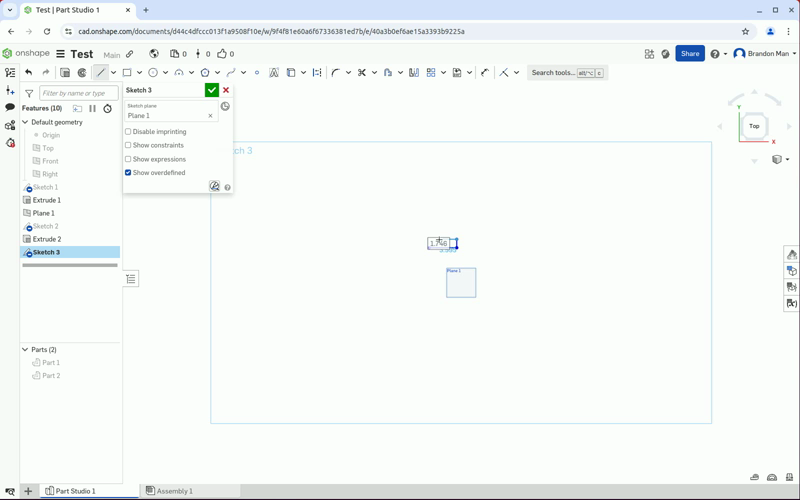
key_down(shift)
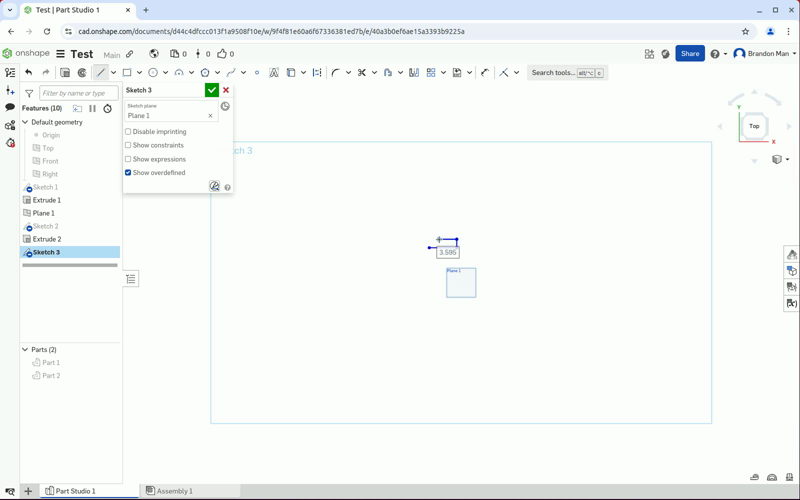
mouse_move(469, 239)
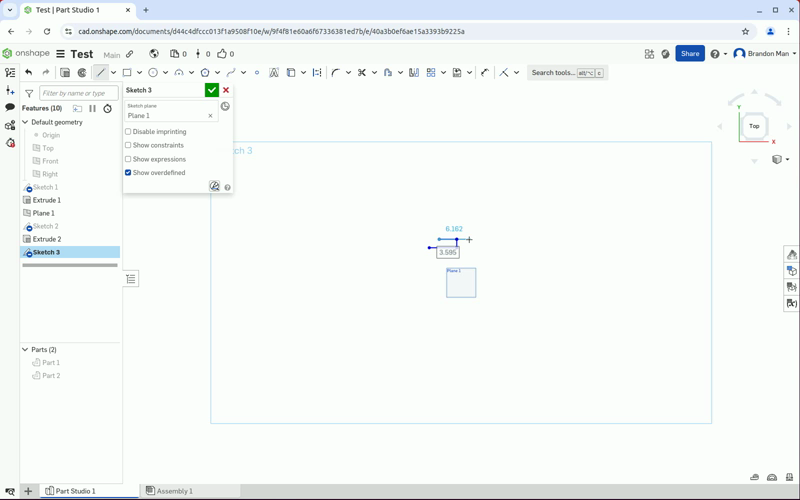
mouse_move(439, 227)
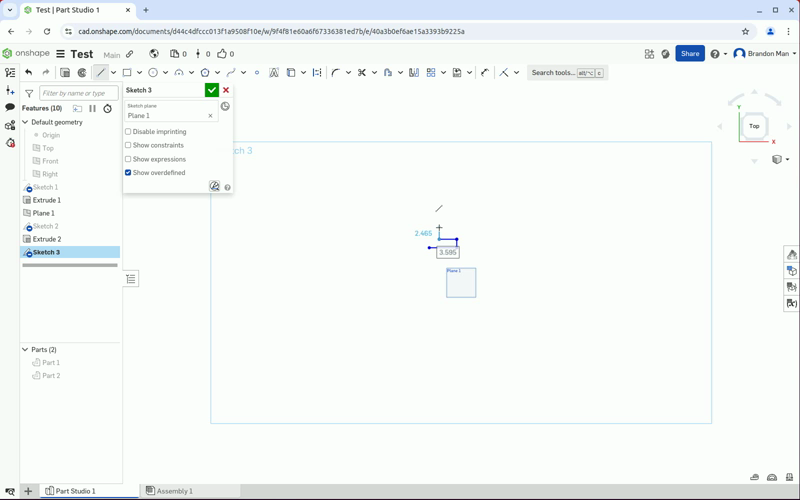
click(439, 227)
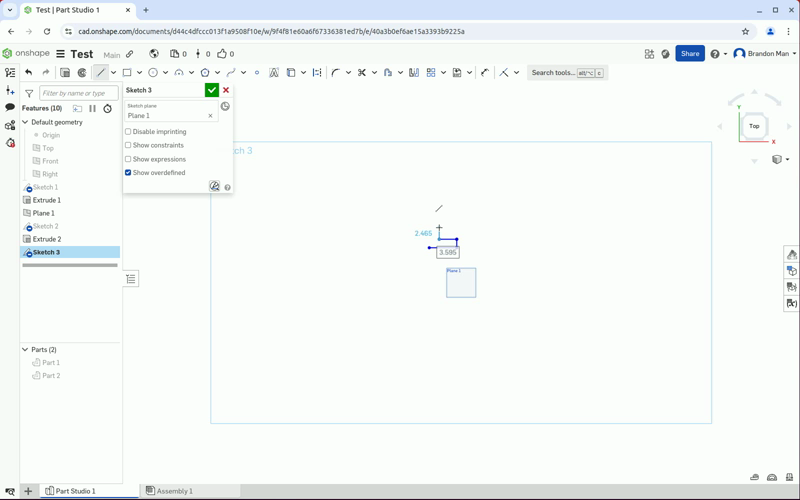
key_up(shift)
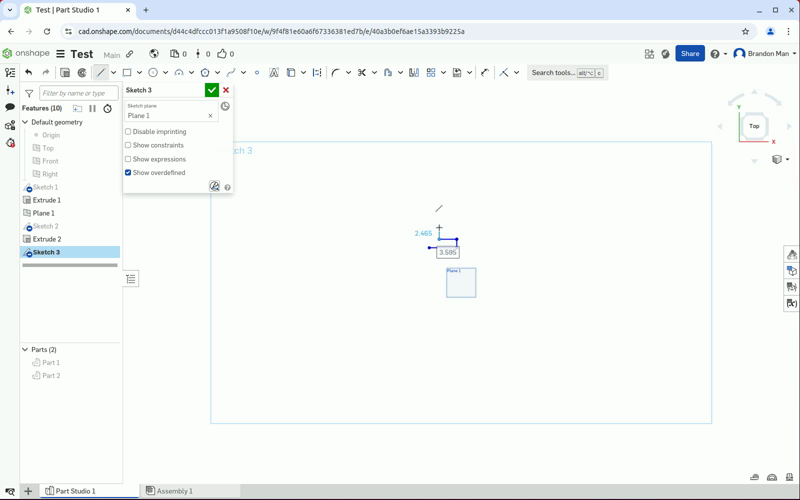
key_down(shift)
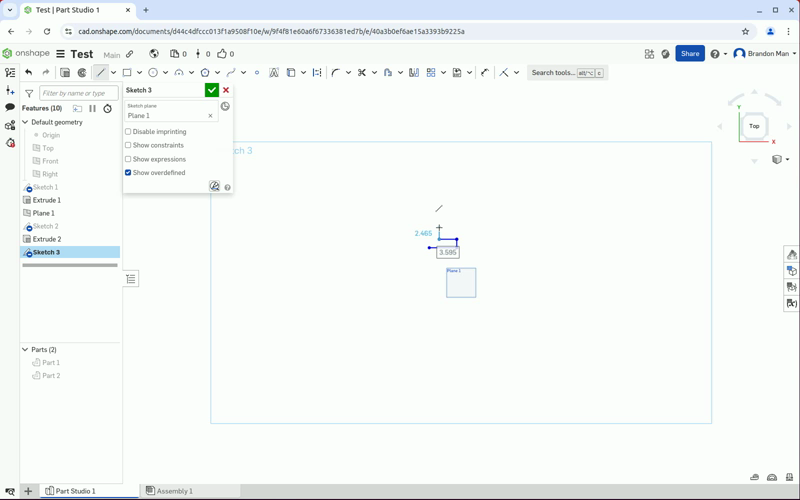
mouse_move(469, 227)
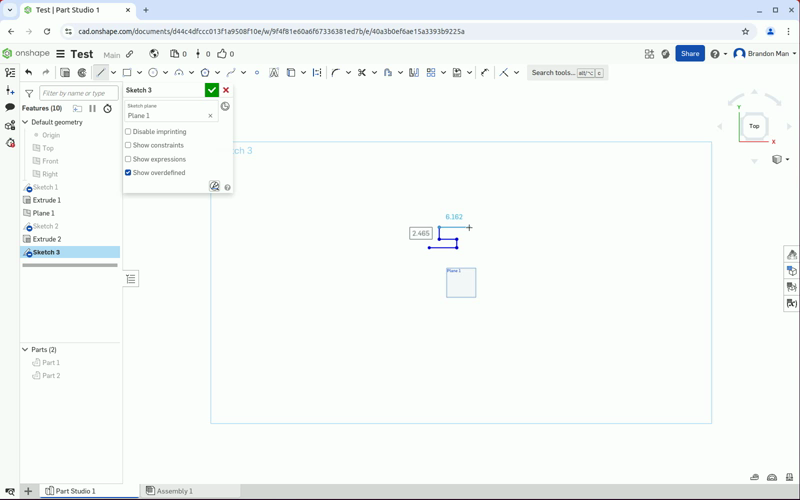
mouse_move(455, 227)
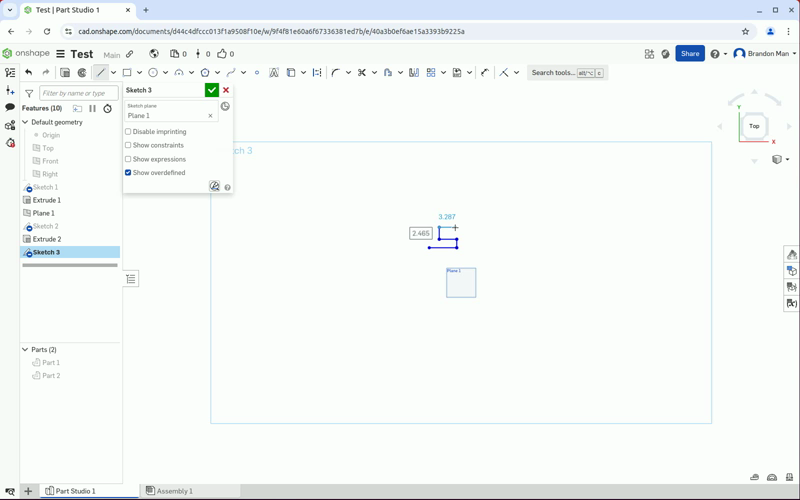
click(455, 227)
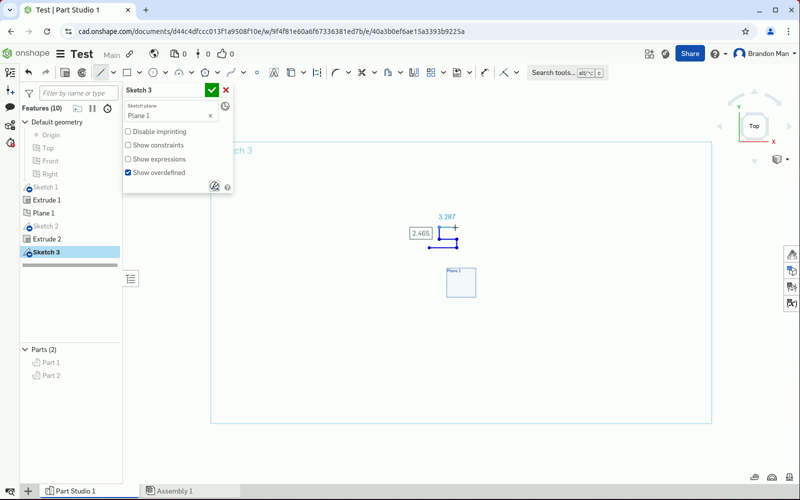
key_up(shift)
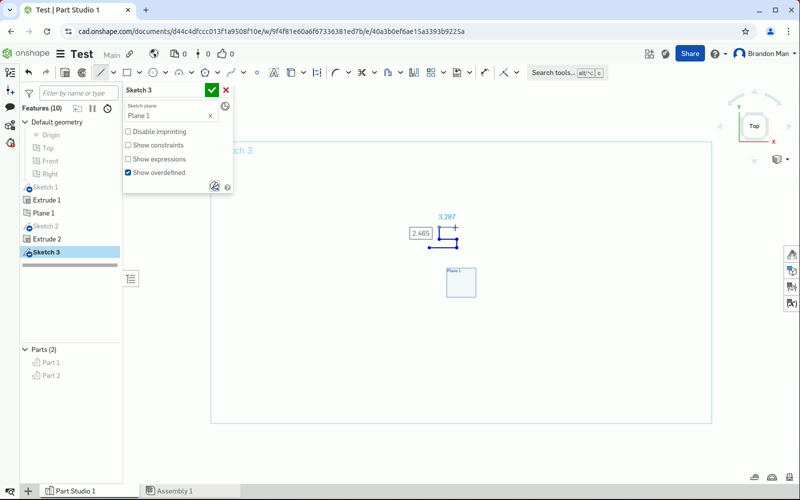
key_down(shift)
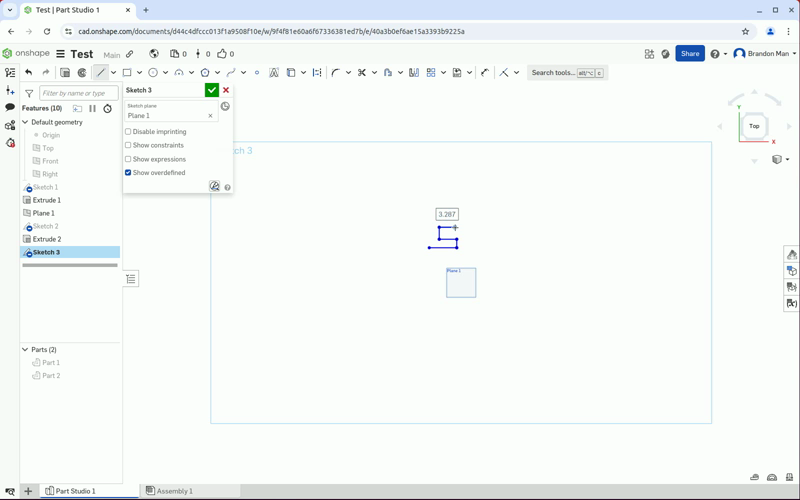
mouse_move(485, 227)
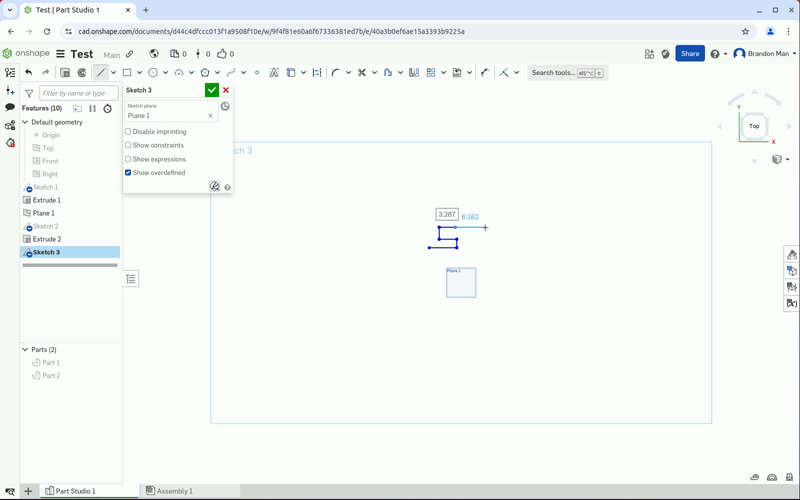
mouse_move(455, 218)
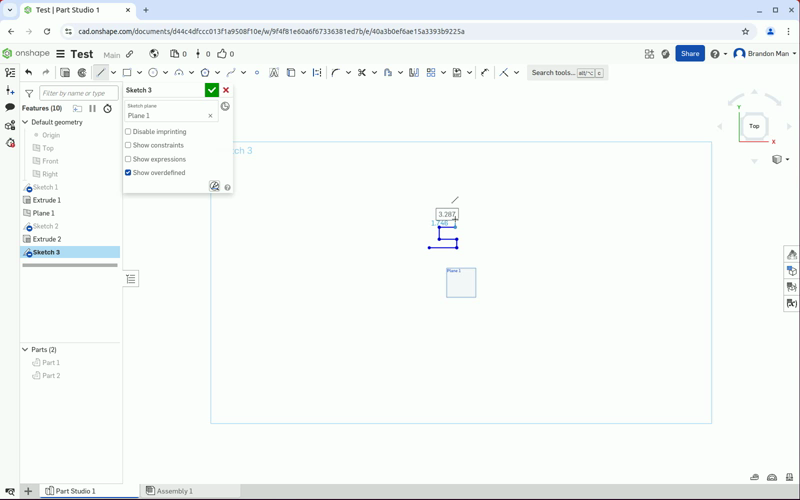
click(455, 218)
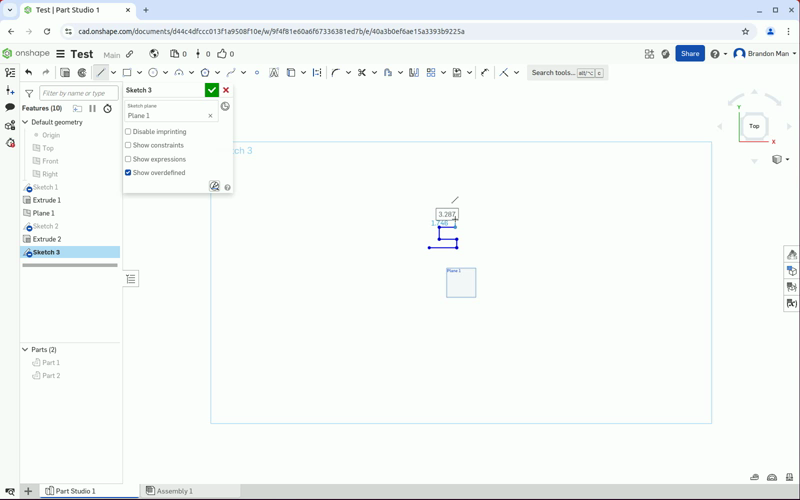
key_up(shift)
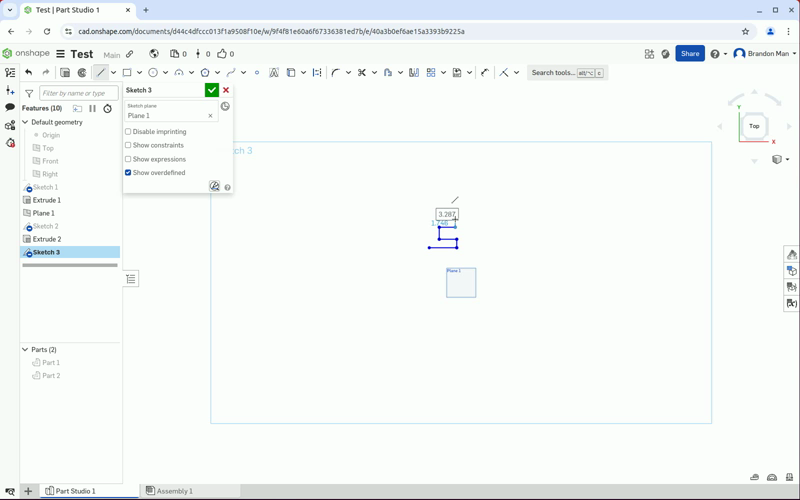
key_down(shift)
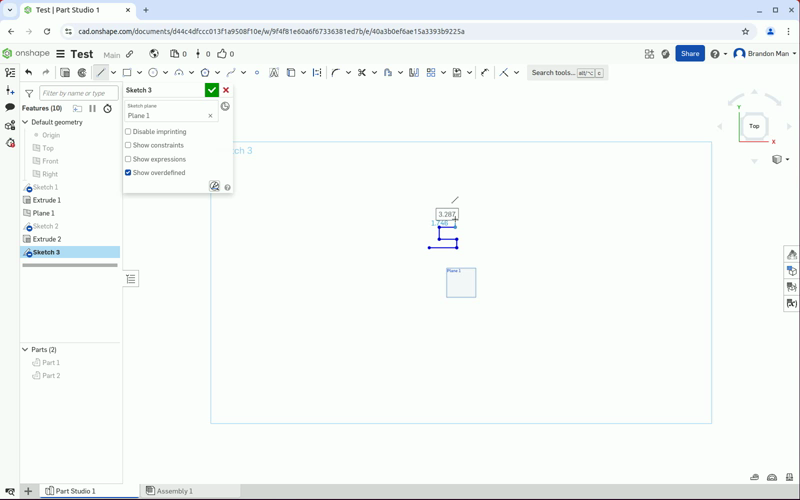
mouse_move(485, 218)
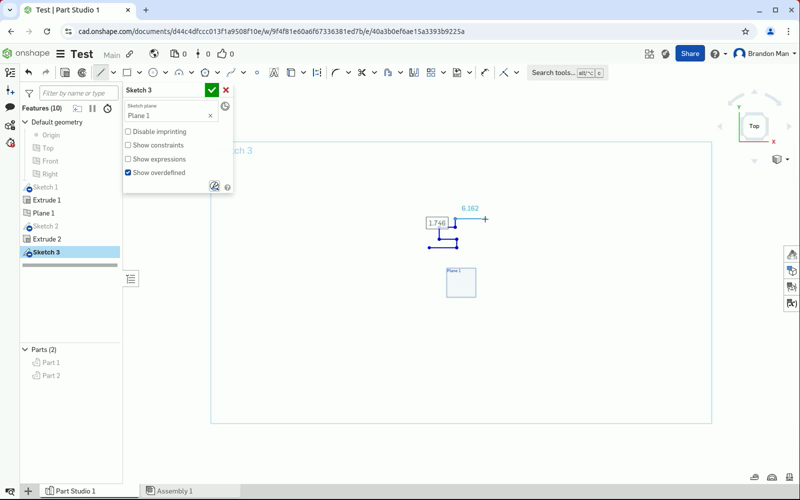
mouse_move(439, 218)
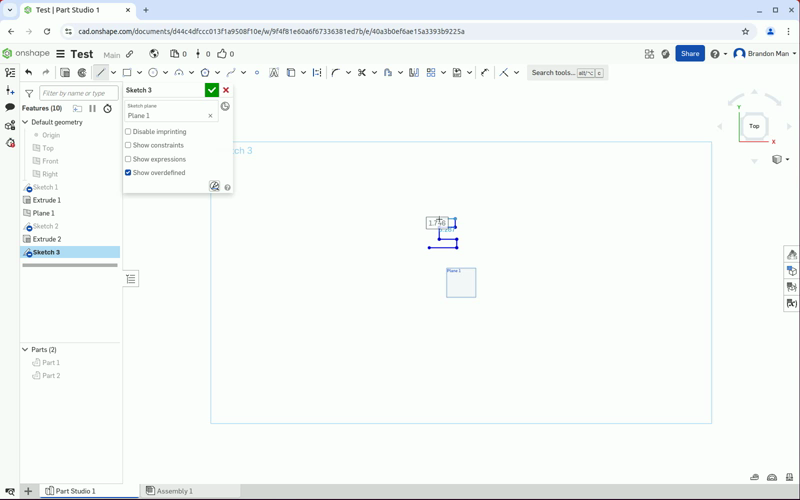
click(439, 218)
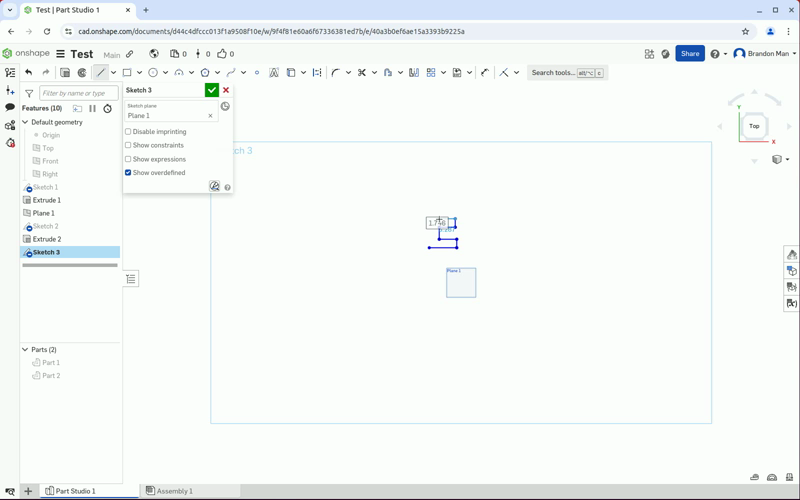
key_up(shift)
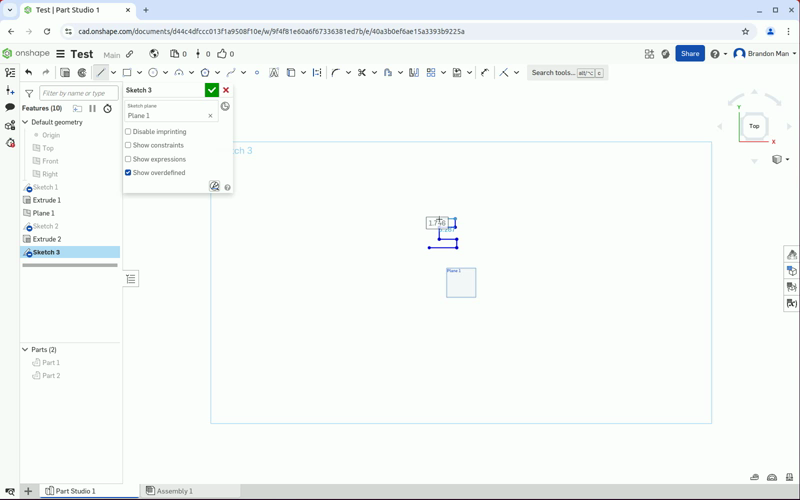
key_down(shift)
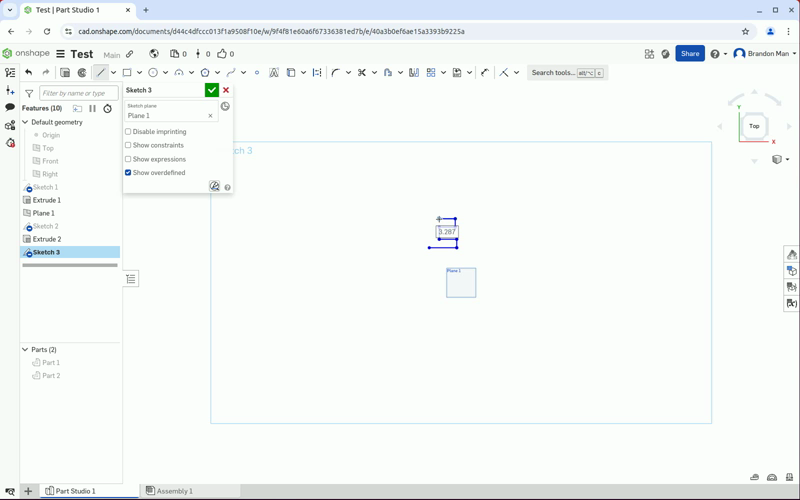
mouse_move(469, 218)
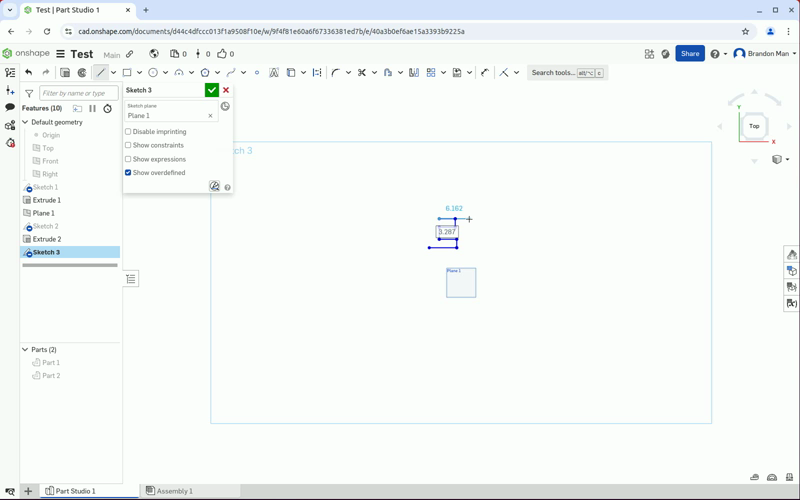
mouse_move(439, 208)
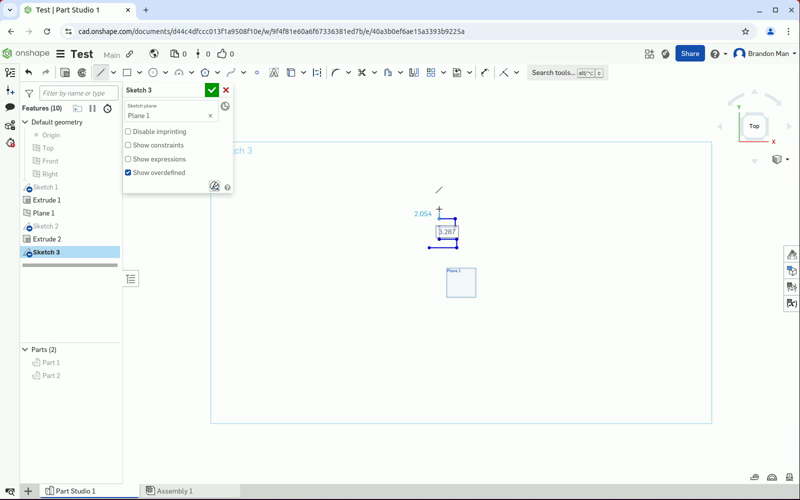
click(439, 208)
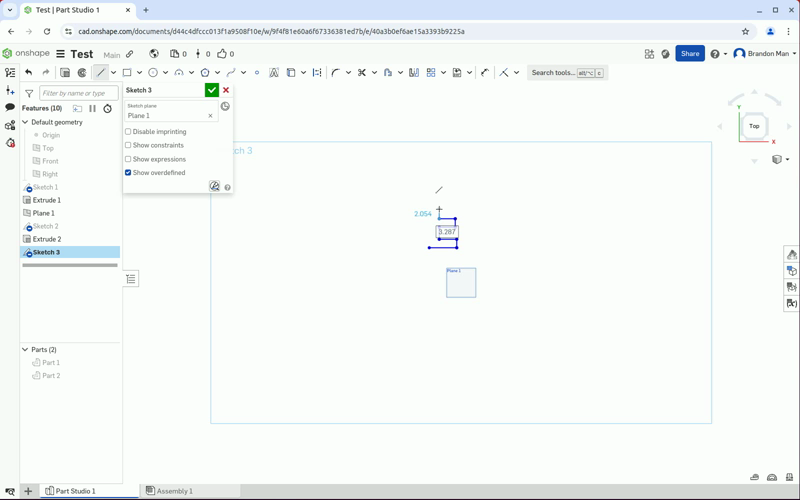
key_up(shift)
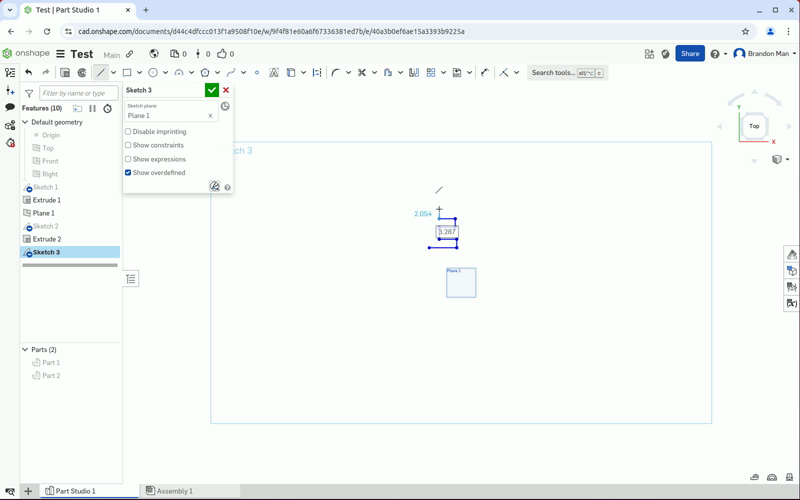
key_down(shift)
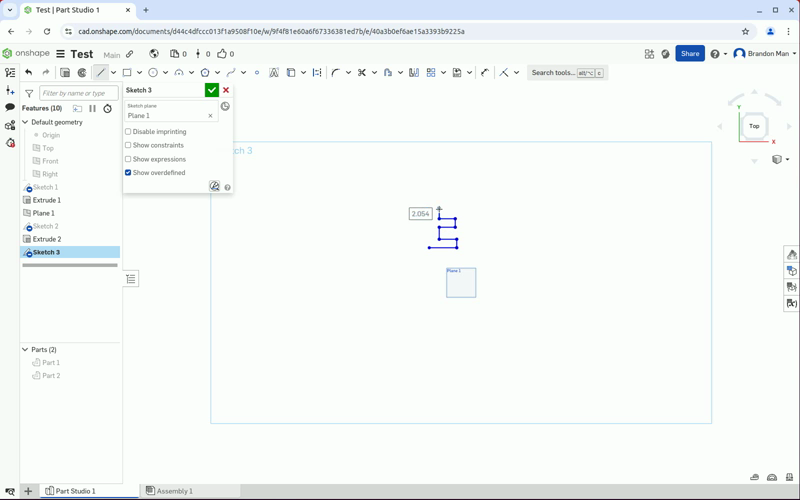
mouse_move(469, 208)
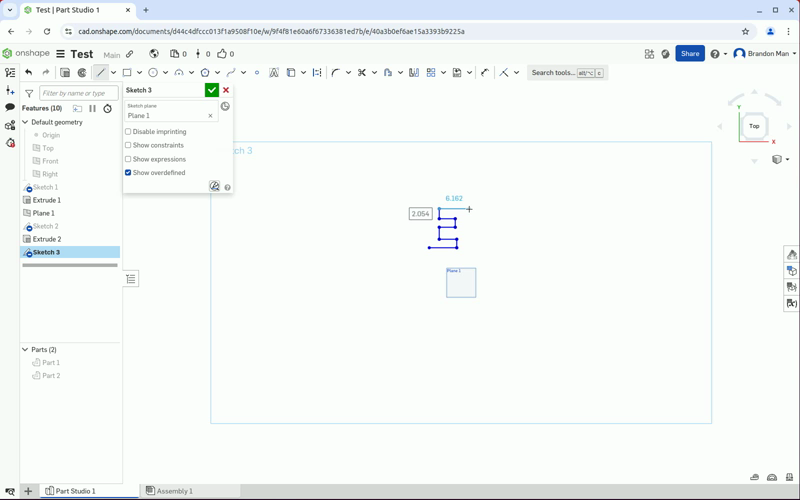
mouse_move(456, 208)
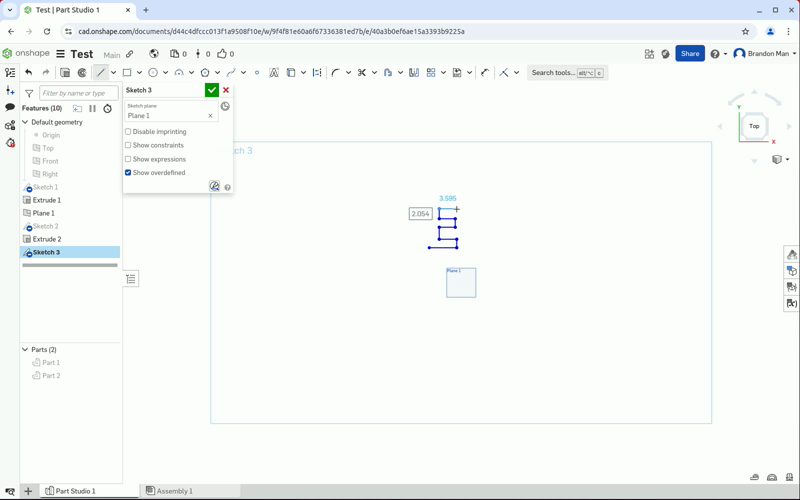
click(456, 208)
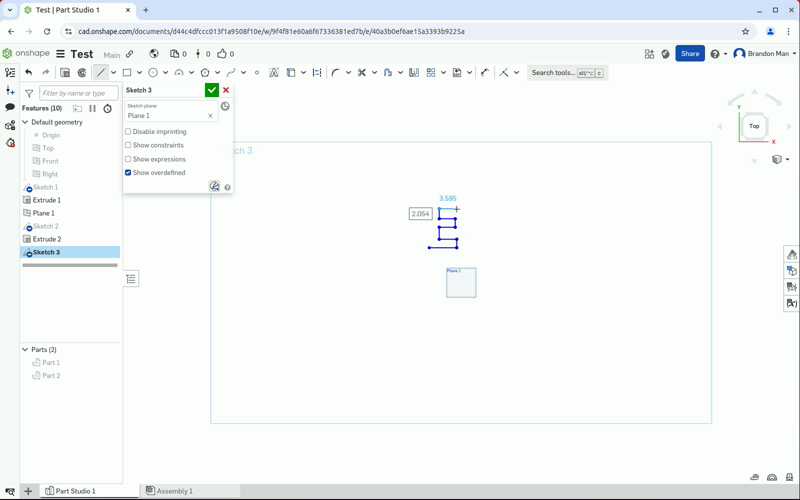
key_up(shift)
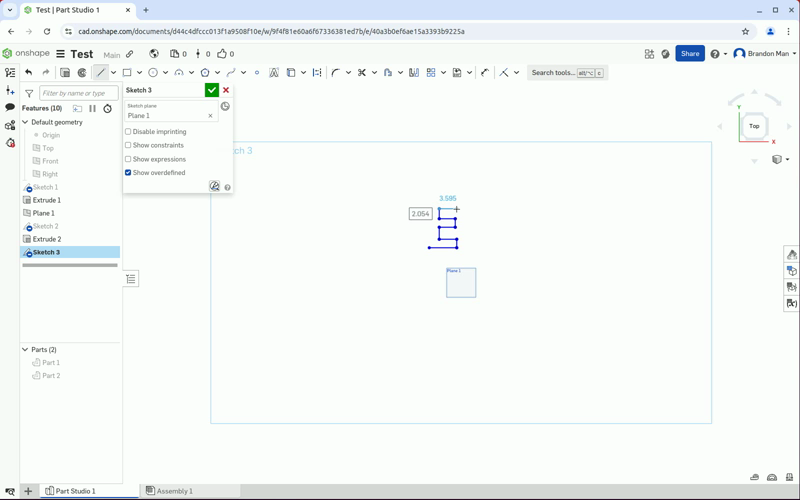
key_down(shift)
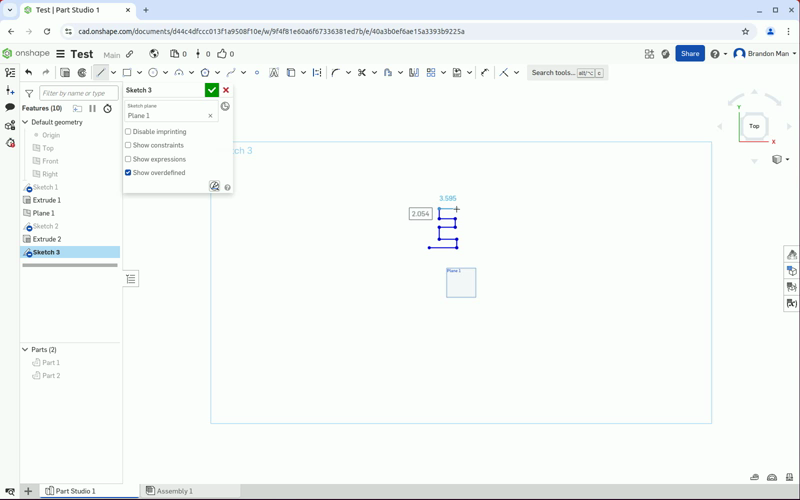
mouse_move(486, 208)
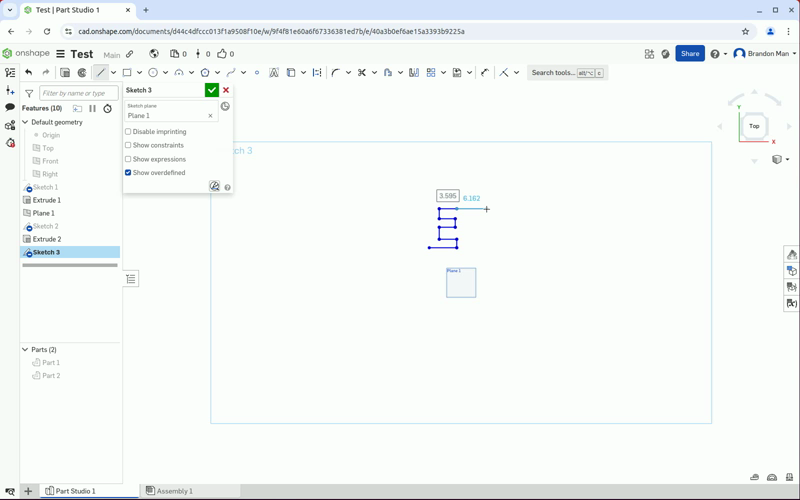
mouse_move(456, 200)
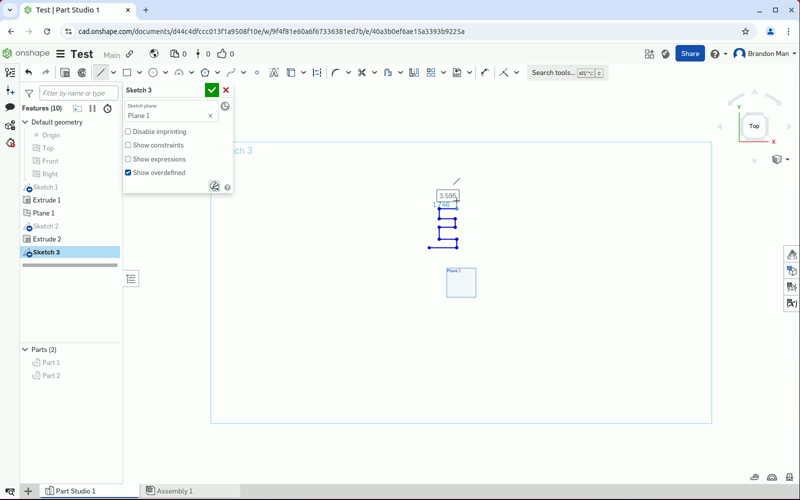
click(456, 200)
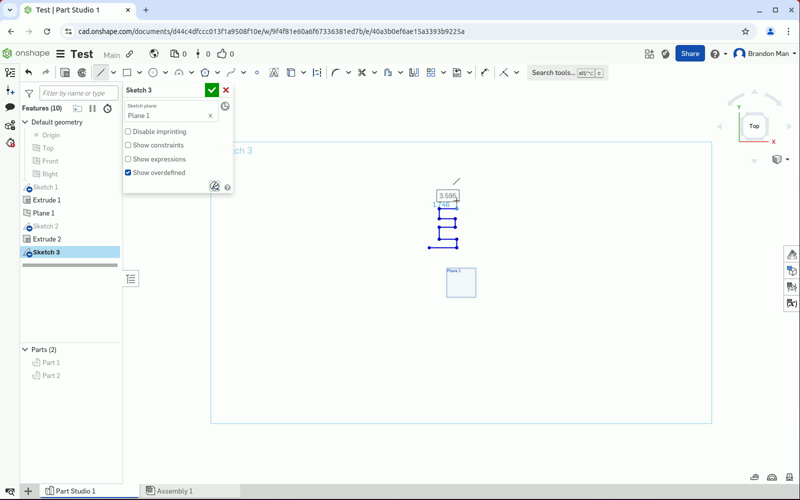
key_up(shift)
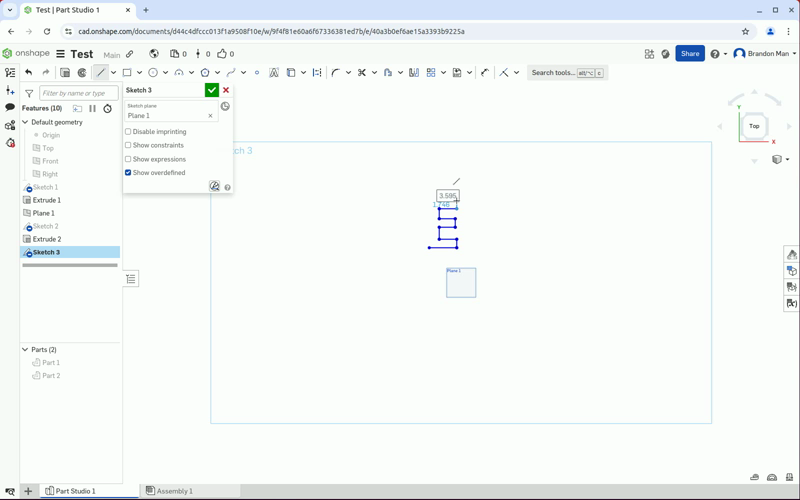
key_down(shift)
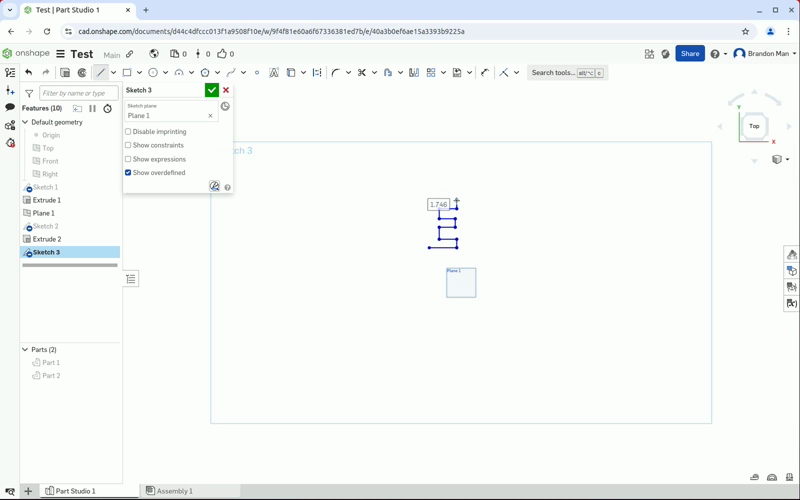
mouse_move(486, 200)
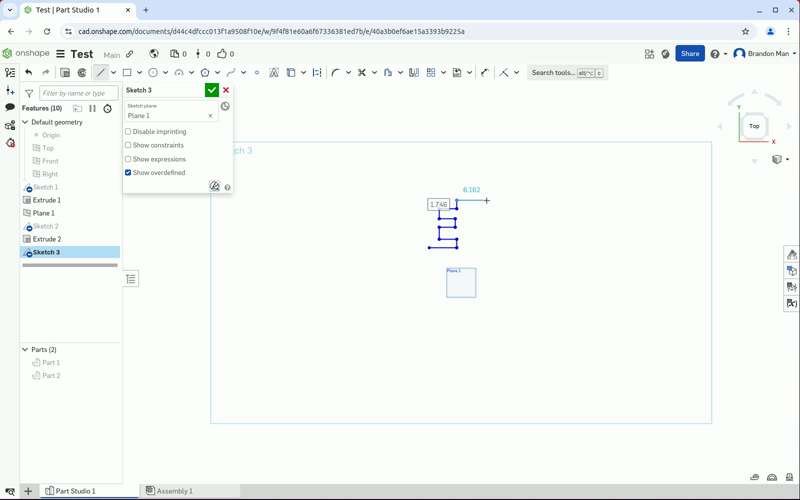
mouse_move(429, 200)
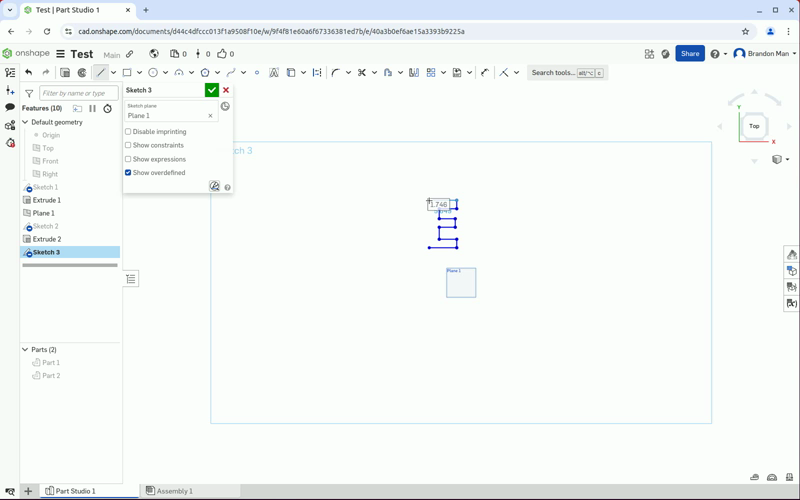
click(429, 200)
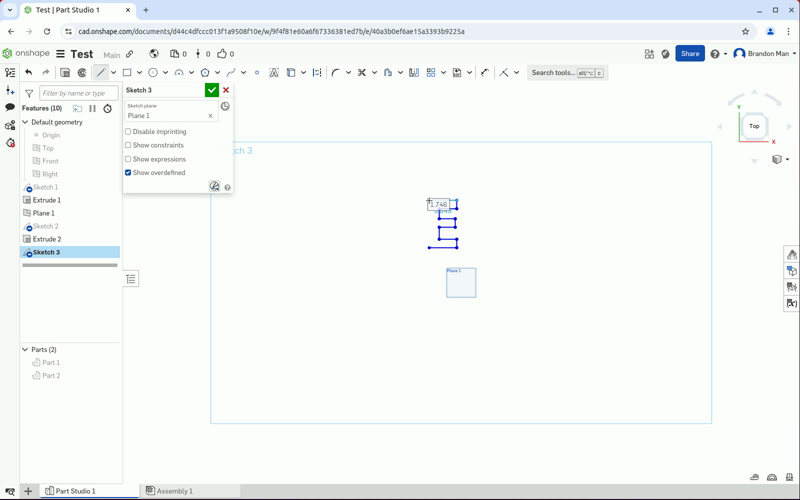
key_up(shift)
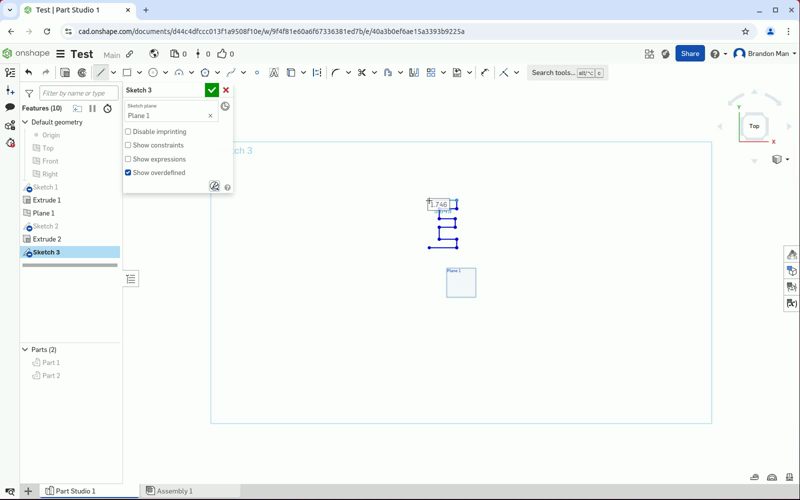
mouse_move(459, 200)
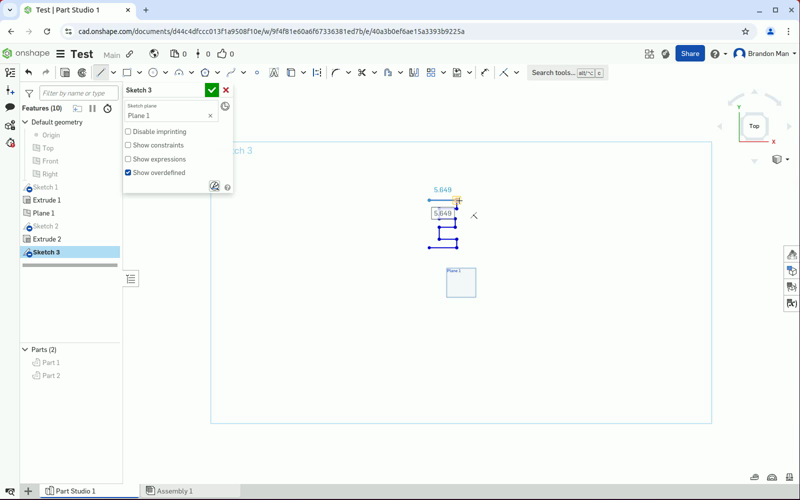
key_down(shift)
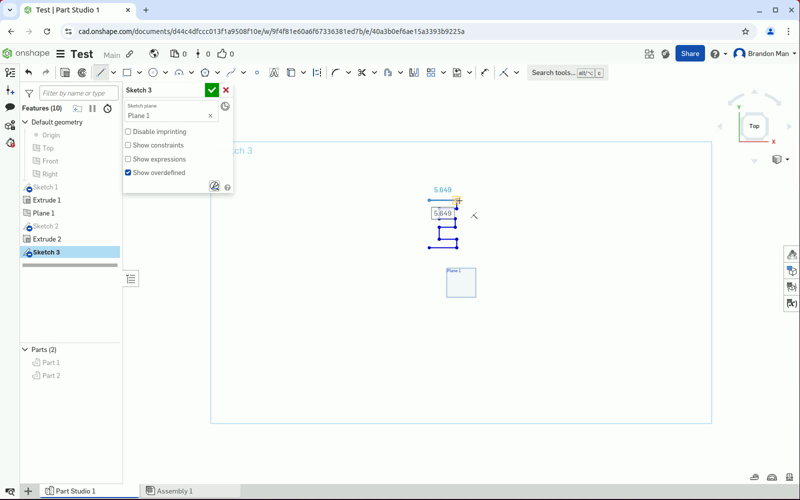
mouse_move(429, 247)
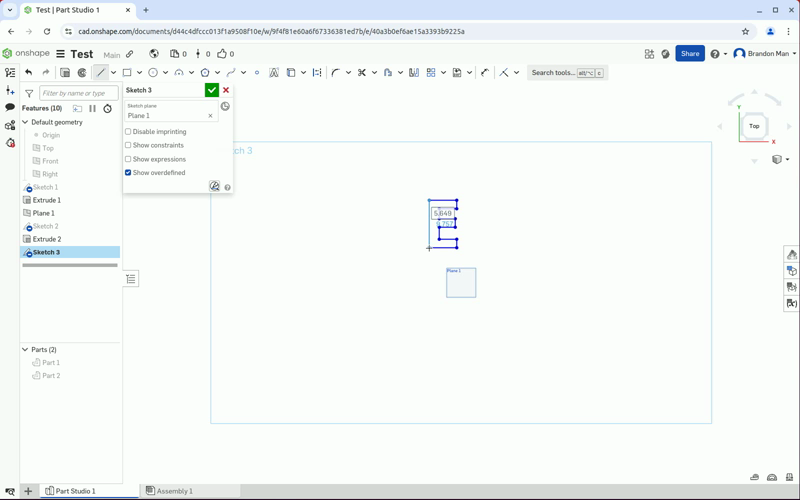
key_up(shift)
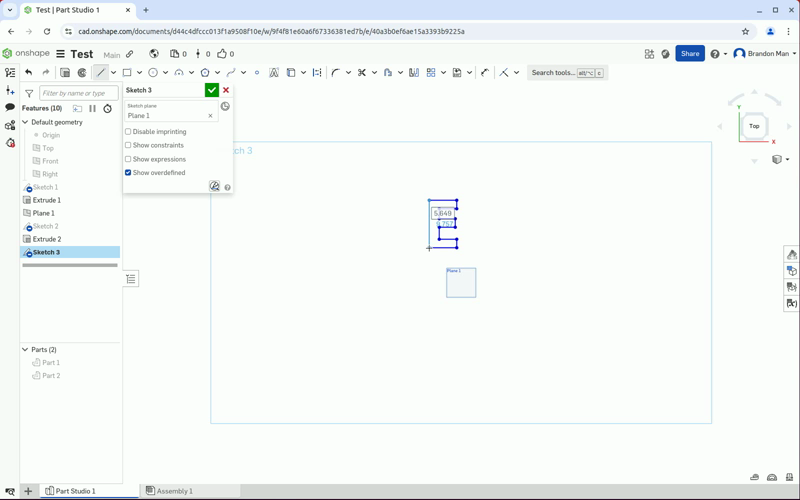
click(429, 247)
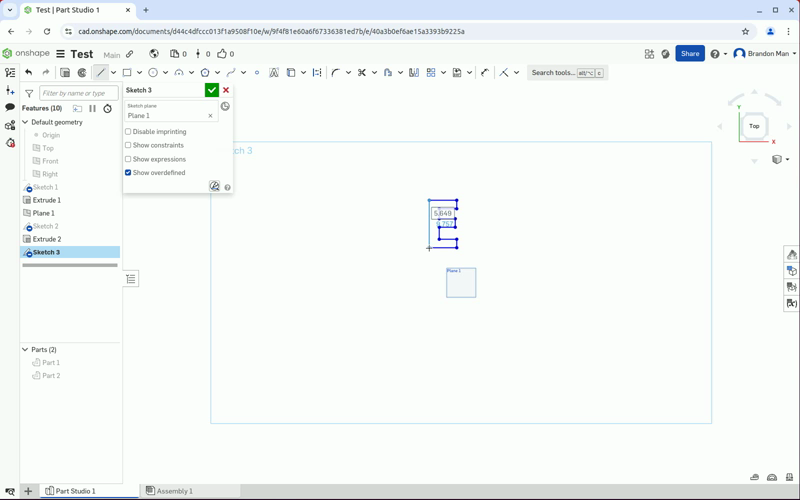
key(esc)
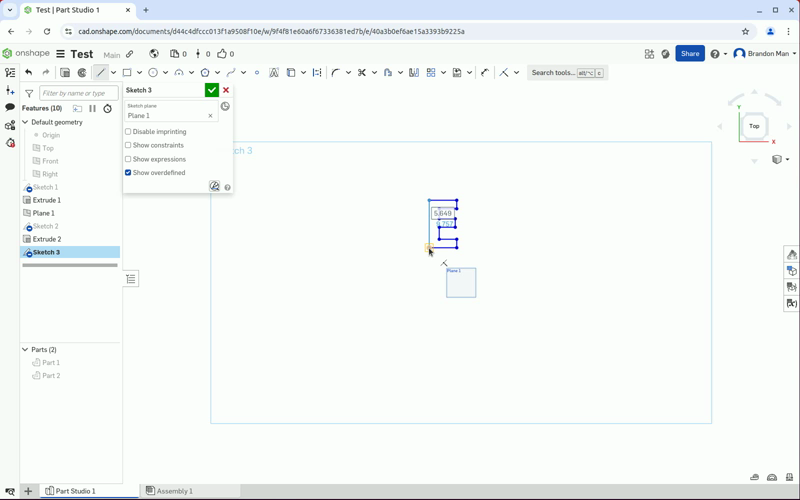
mouse_move(437, 221)
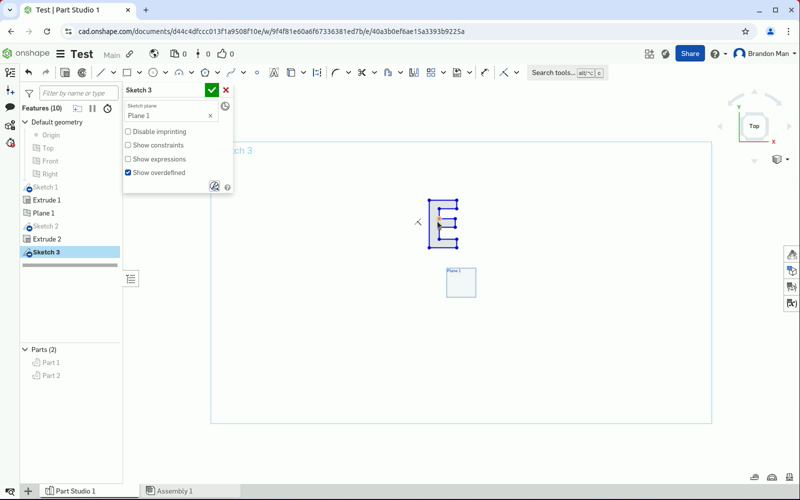
scroll(6)
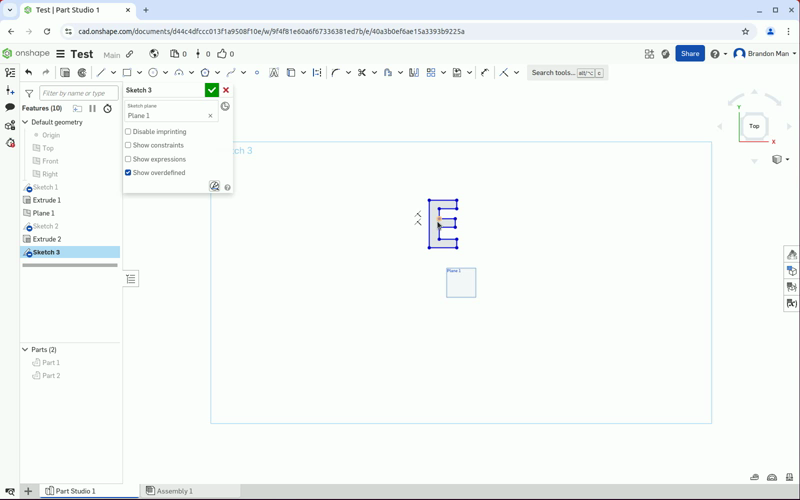
scroll(6)
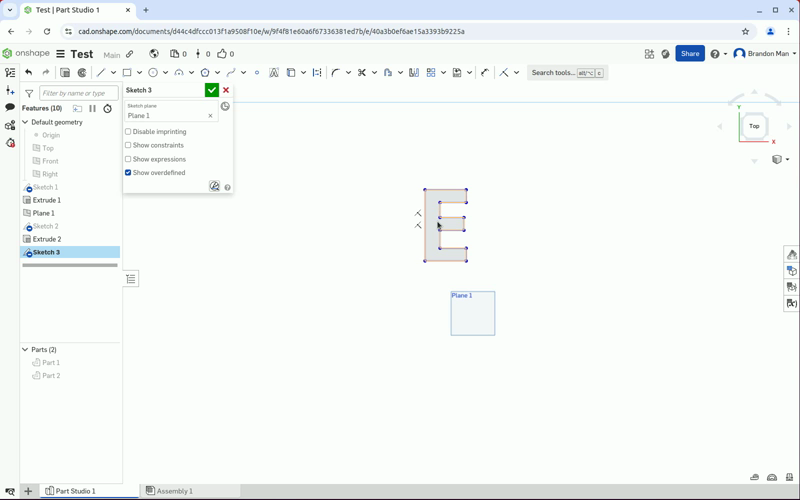
scroll(6)
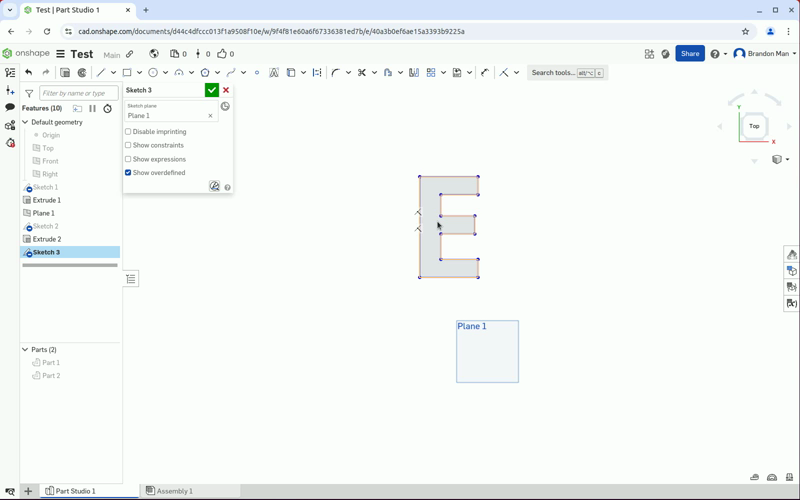
scroll(6)
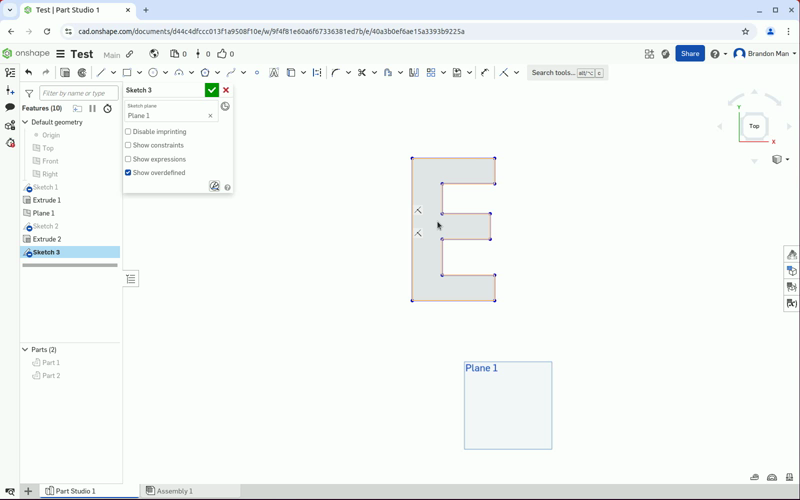
scroll(6)
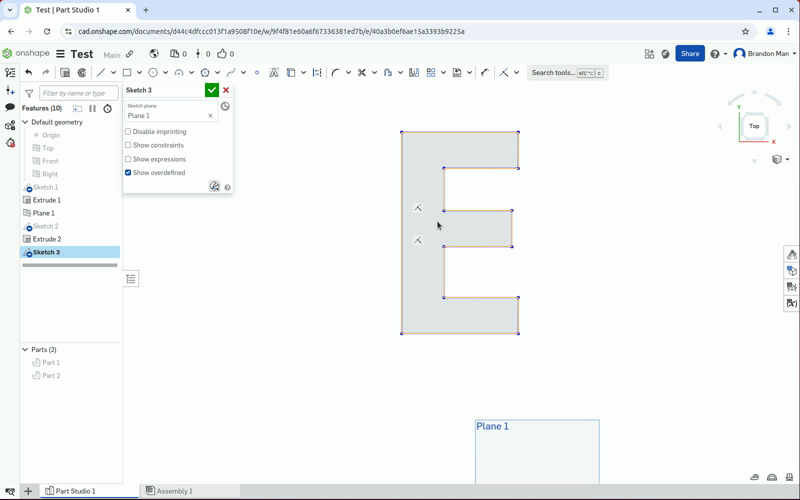
scroll(6)
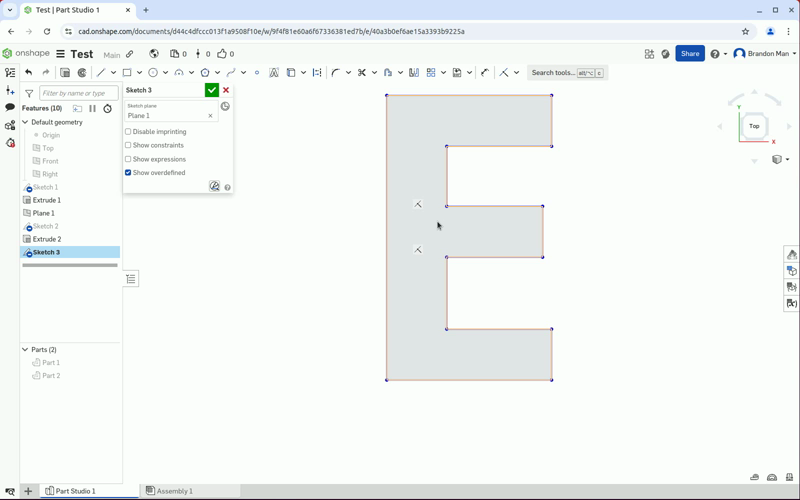
scroll(6)
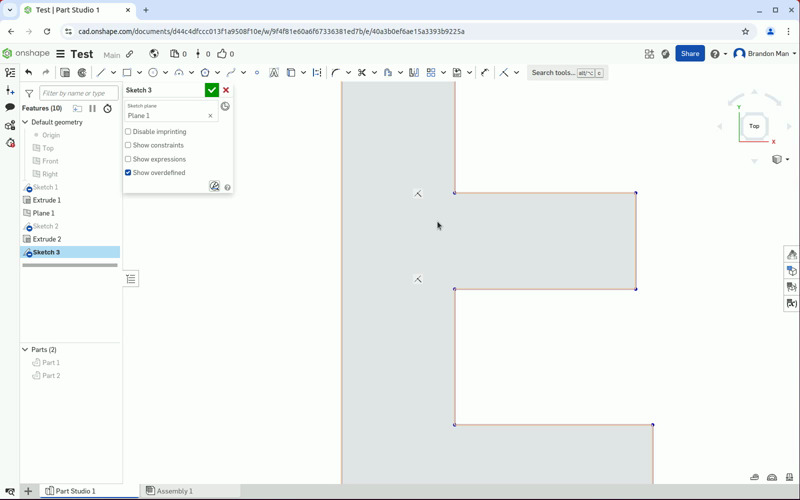
click(437, 221)
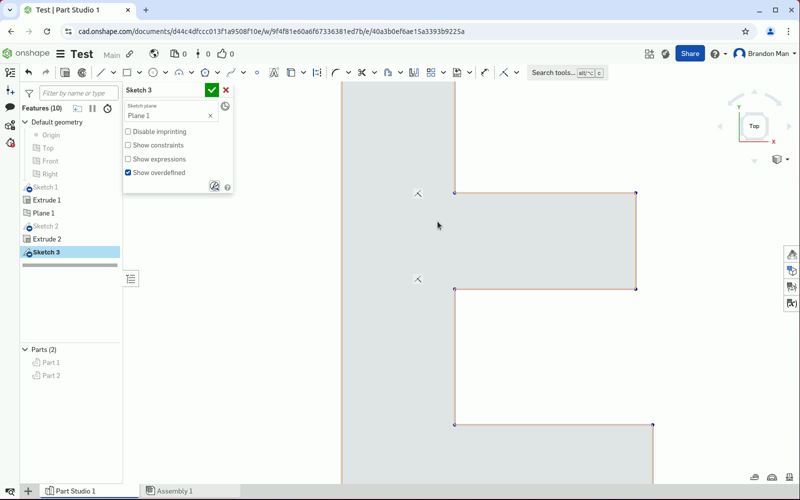
scroll(-6)
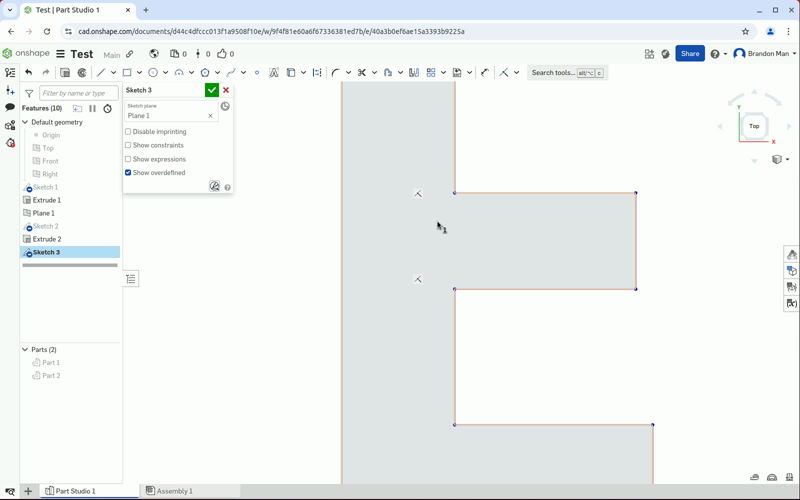
scroll(-6)
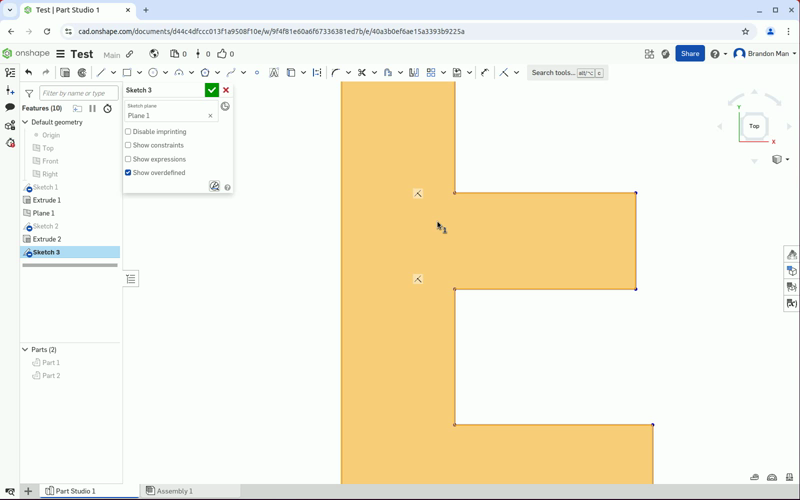
scroll(-6)
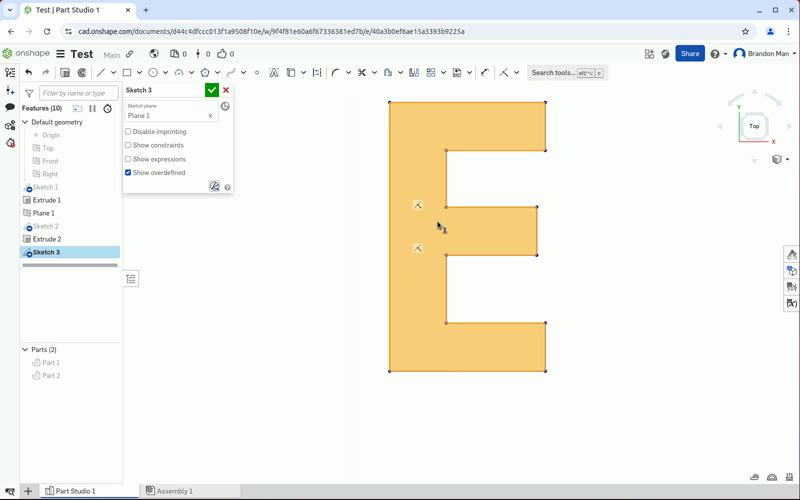
scroll(-6)
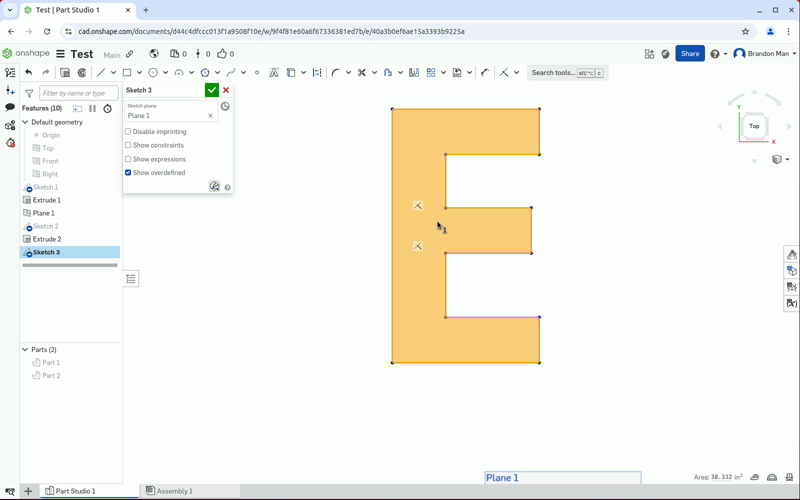
scroll(-6)
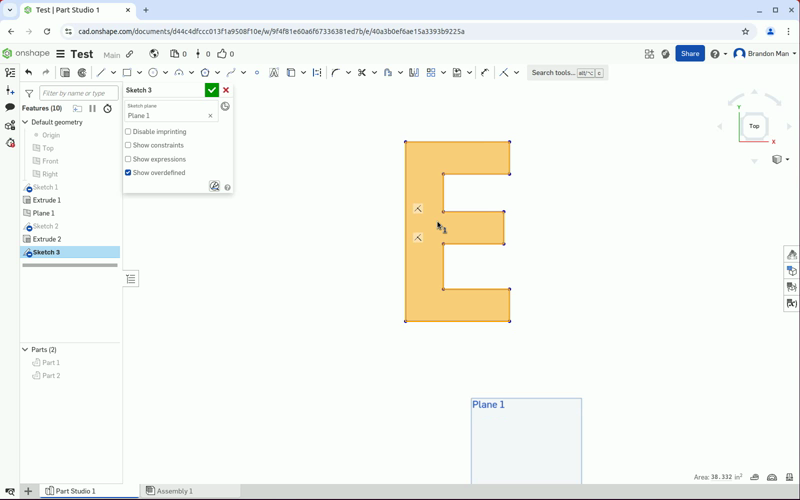
scroll(-6)
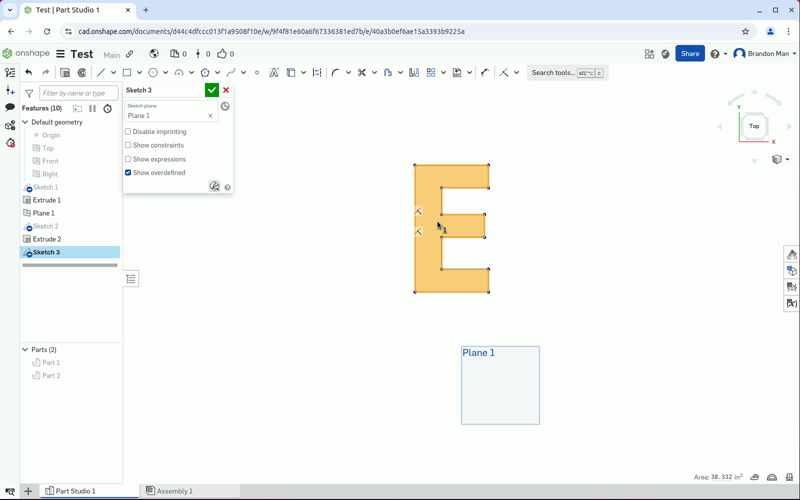
scroll(-6)
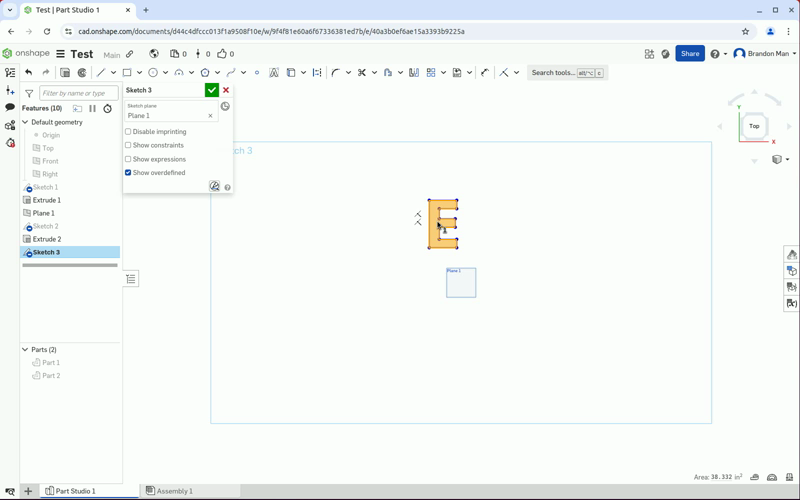
mouse_move(73, 352)
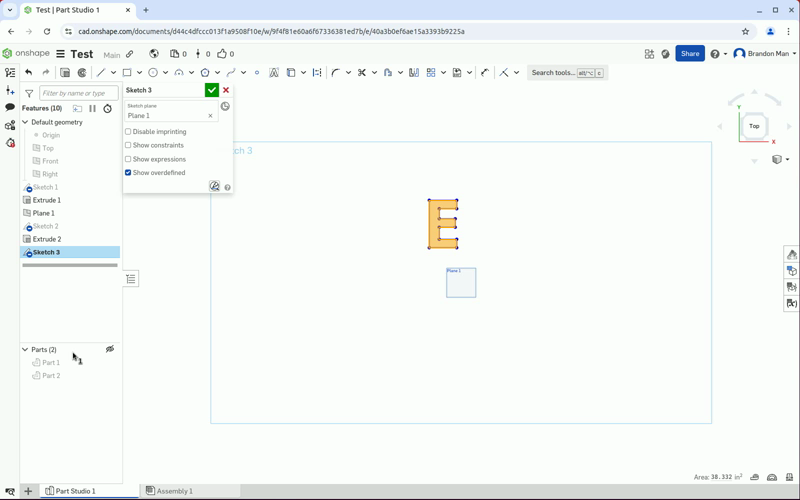
key(shift+y)
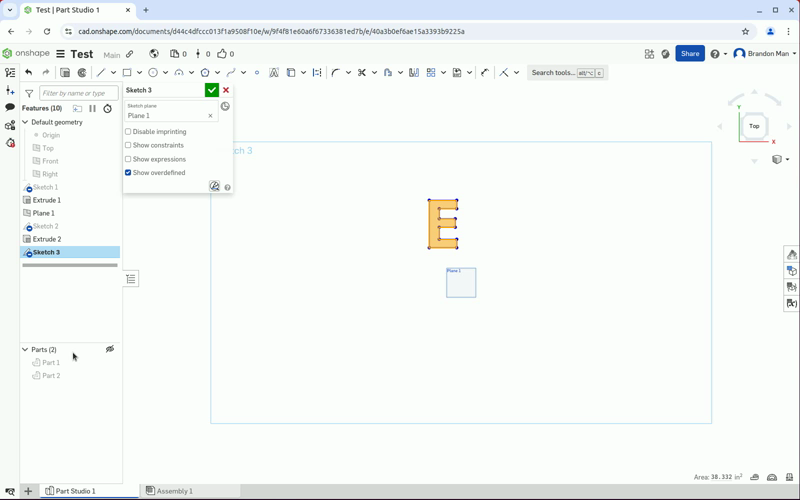
key(shift+e)
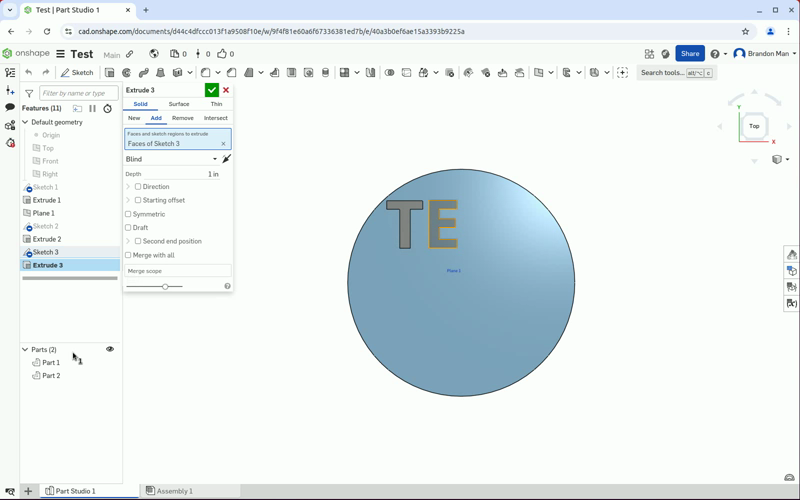
mouse_move(143, 106)
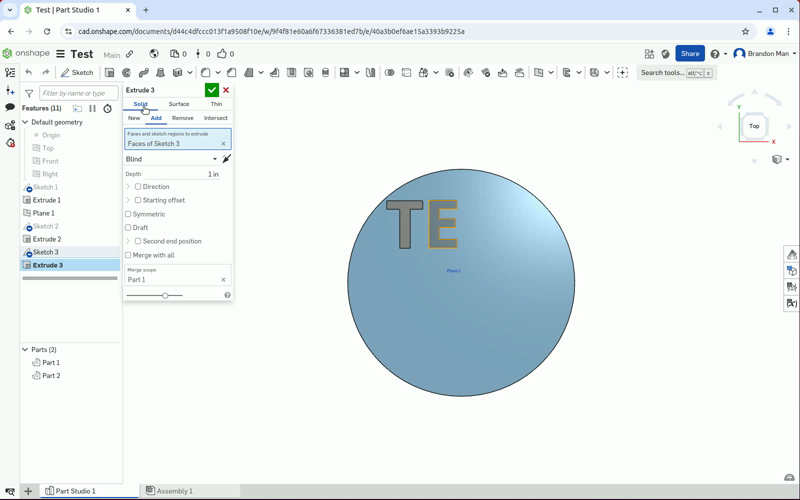
click(143, 106)
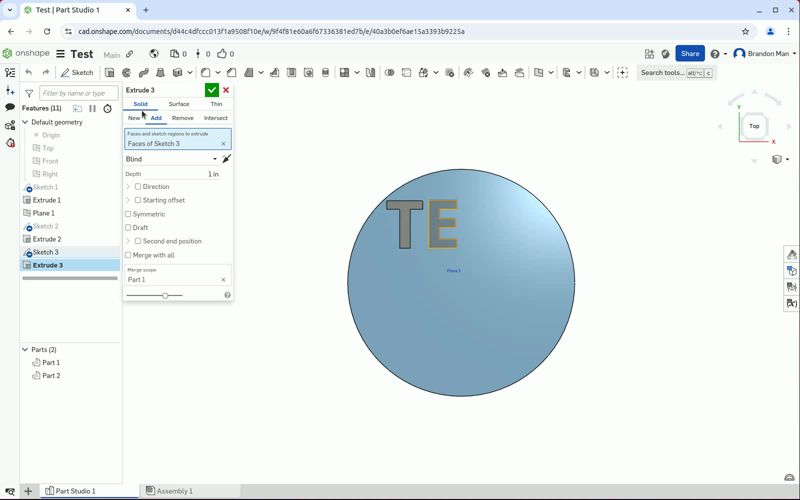
mouse_move(137, 120)
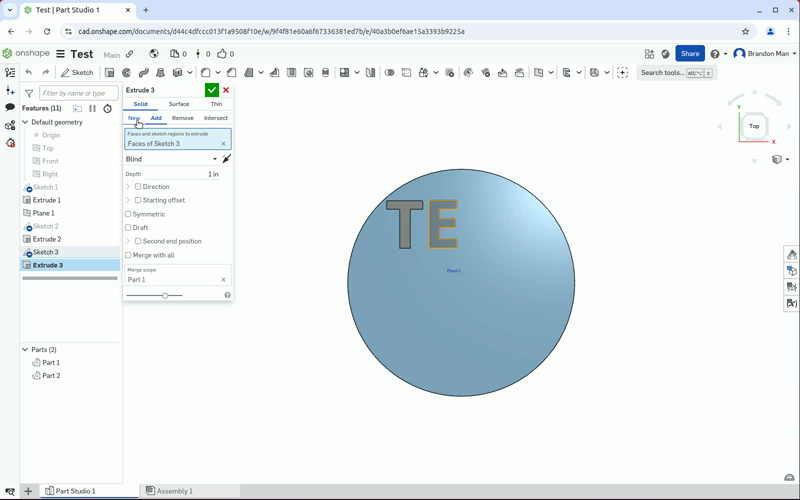
click(137, 120)
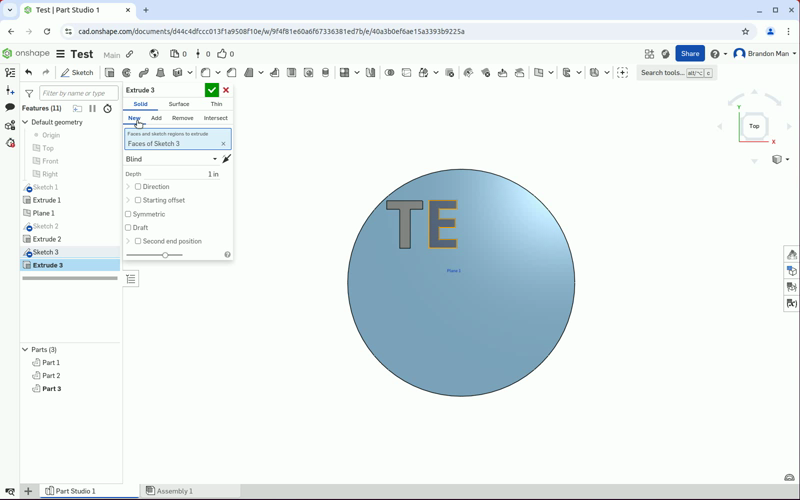
key(tab, 4)
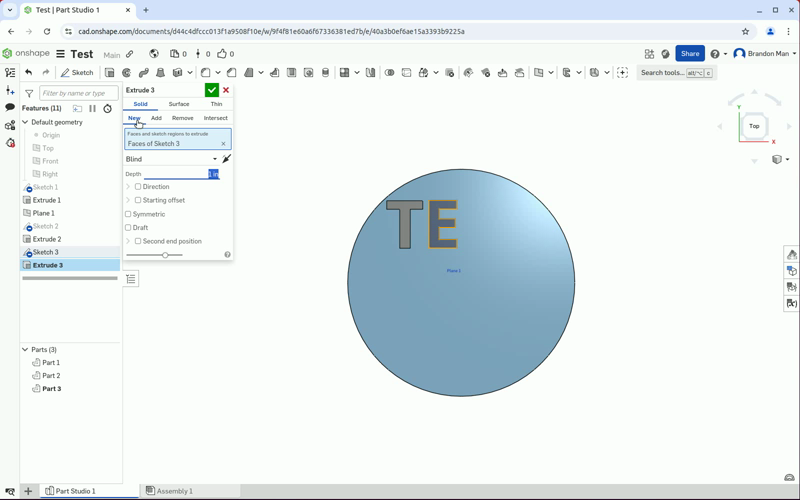
text(2.407)
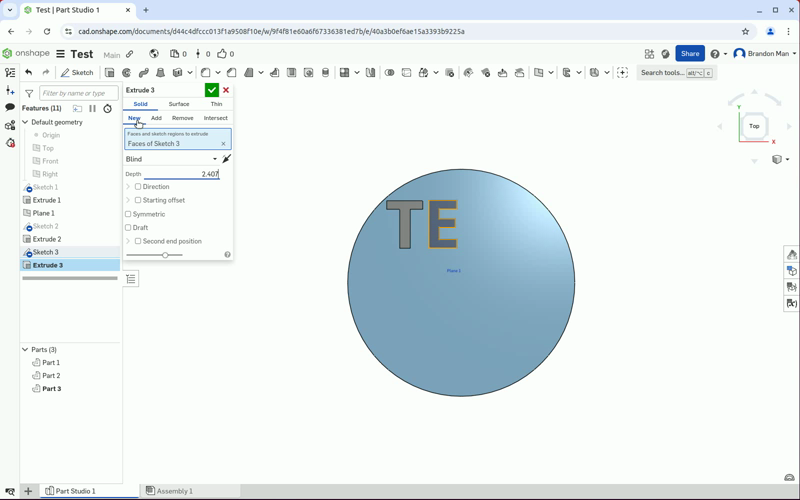
key(enter)
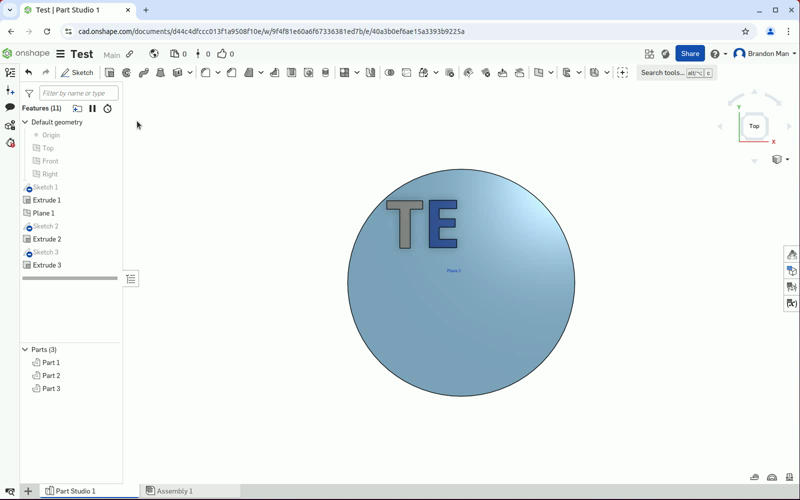
key(shift+h)
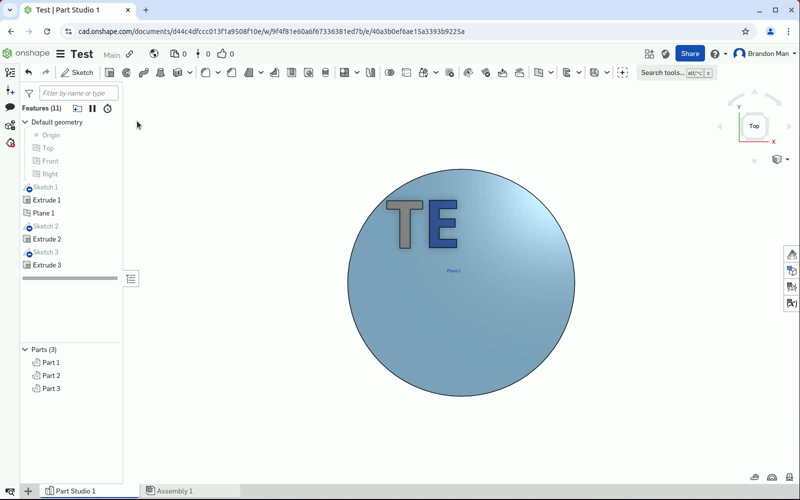
key(shift+h)
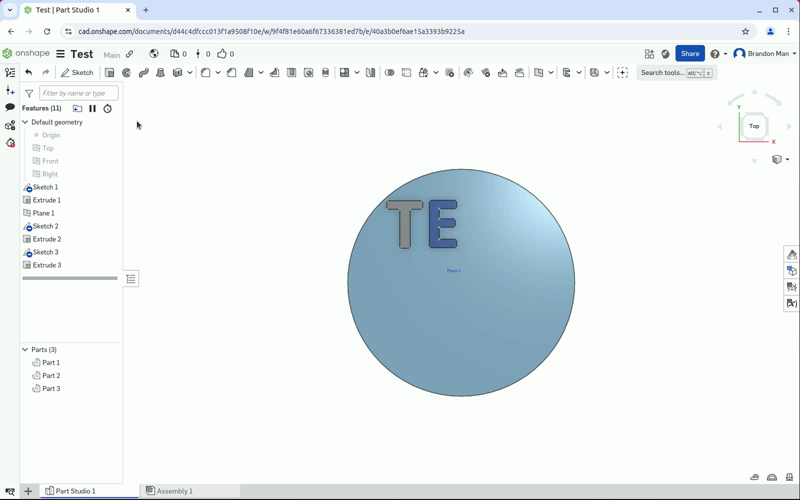
key(shift+7)
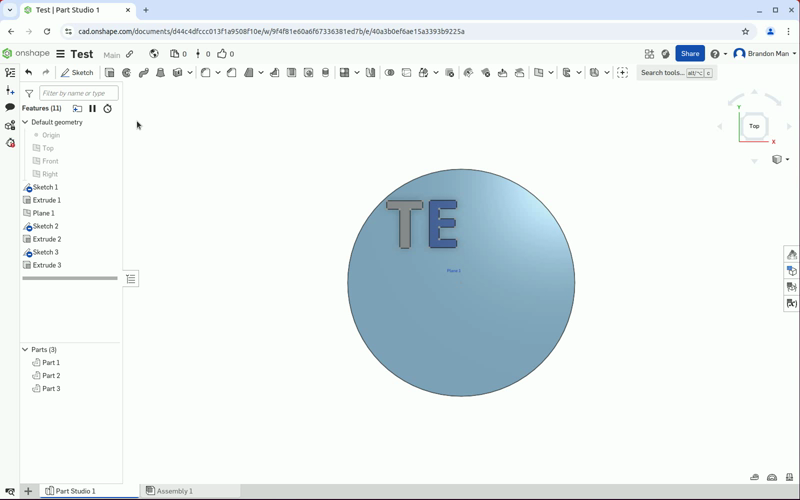
key(up, 3)
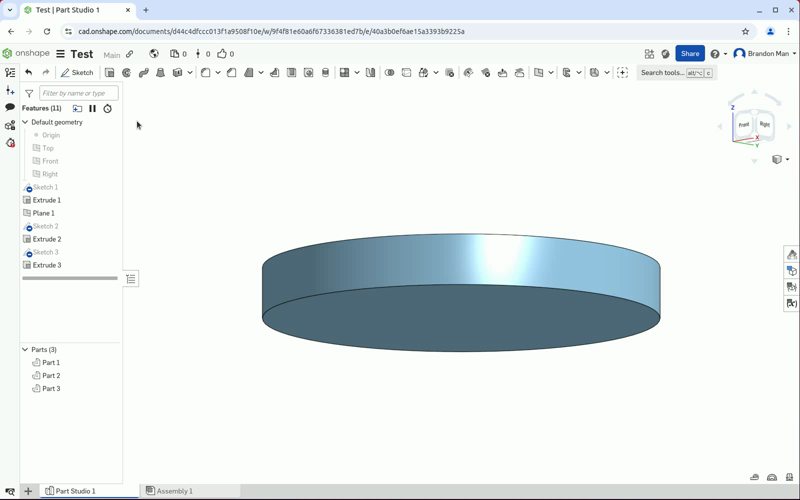
key(left, 3)
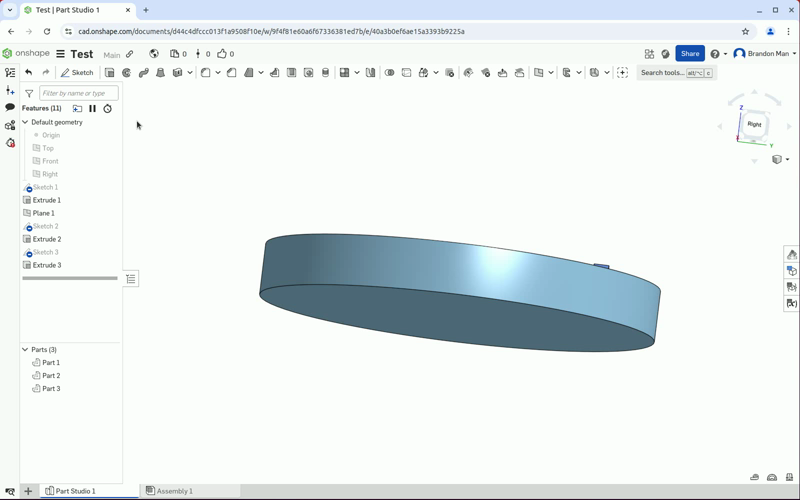
key(right, 3)
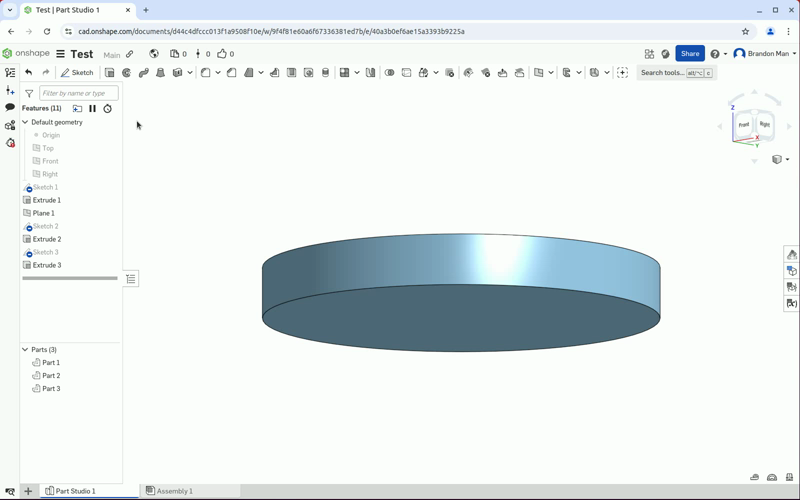
key(down, 3)
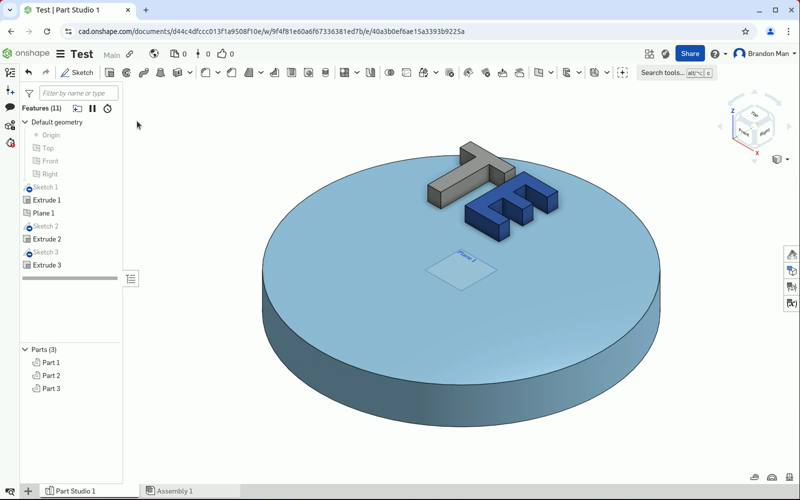
mouse_move(73, 189)
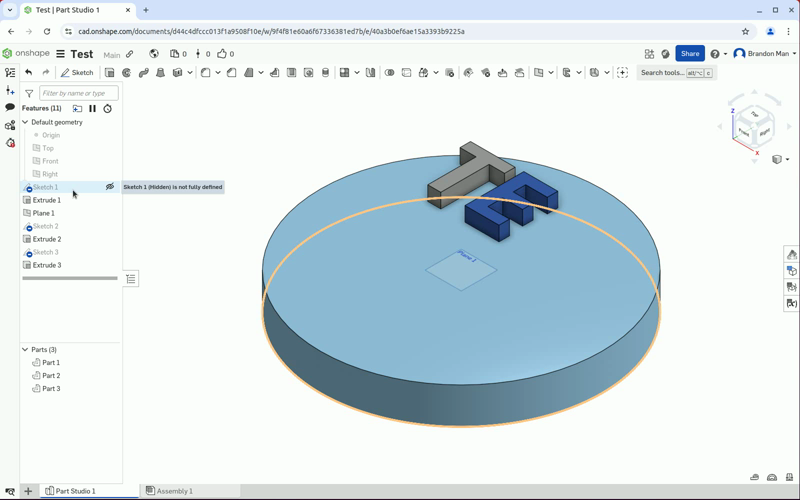
click(73, 189)